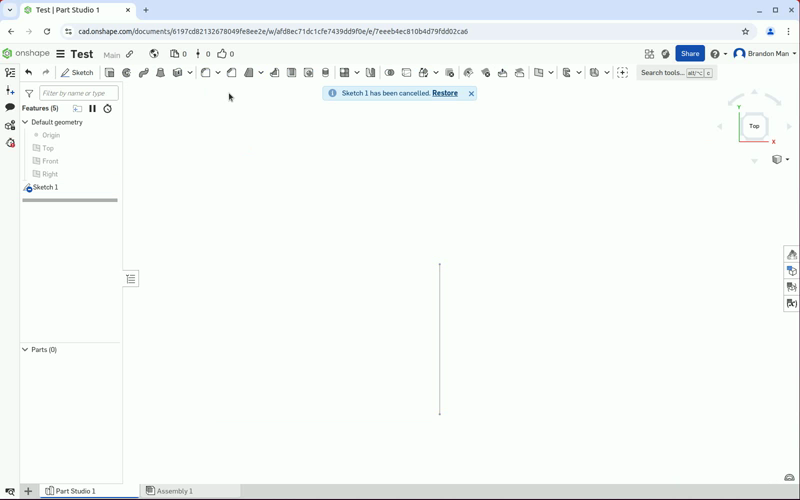
key(shift+h)
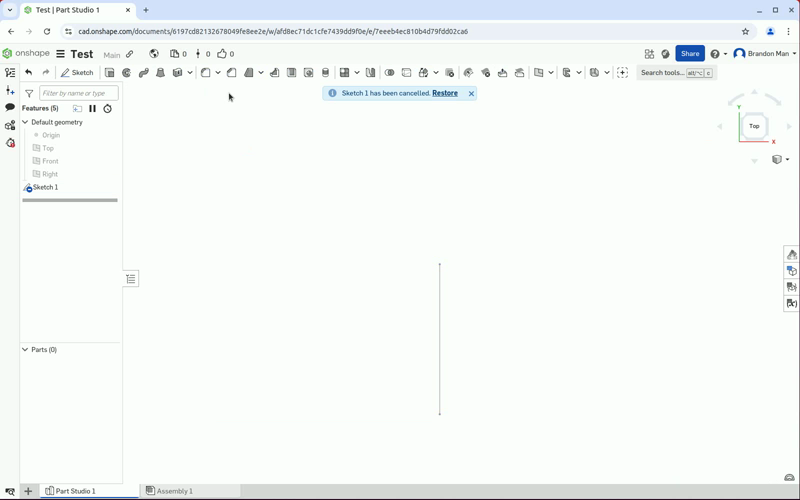
key(shift+s)
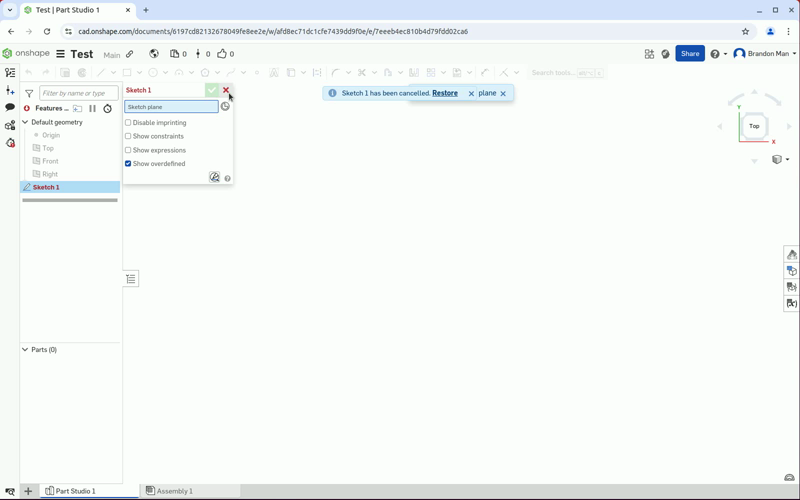
mouse_move(73, 150)
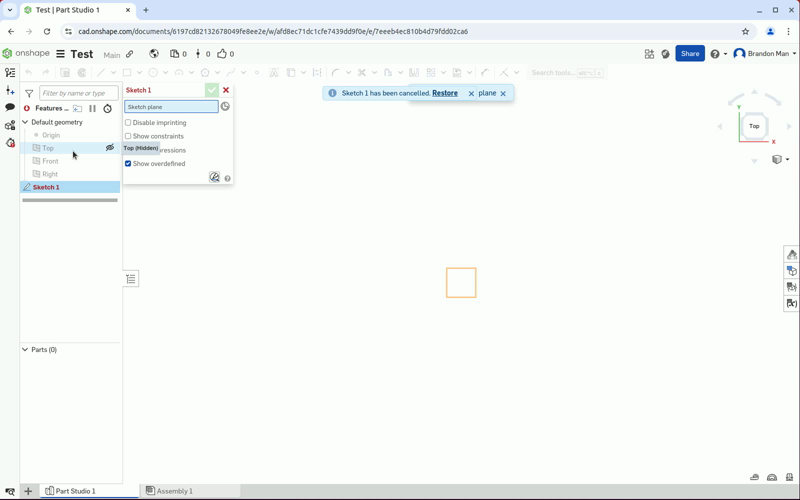
click(73, 150)
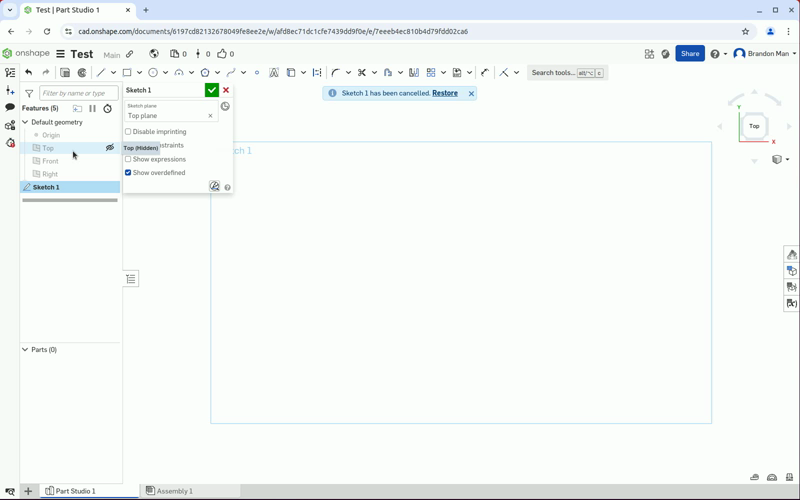
mouse_move(73, 352)
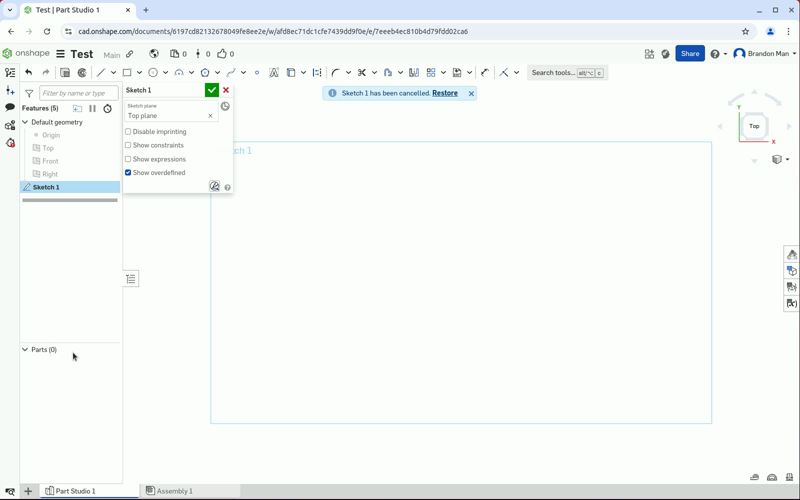
key(y)
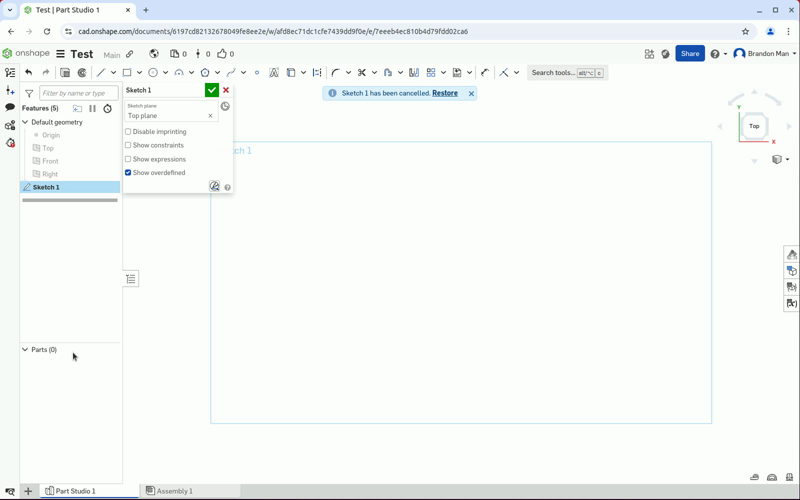
key(a)
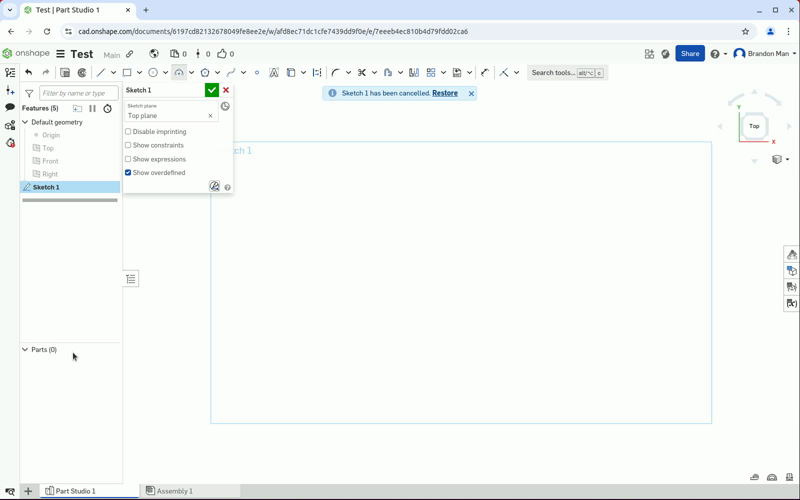
key_down(shift)
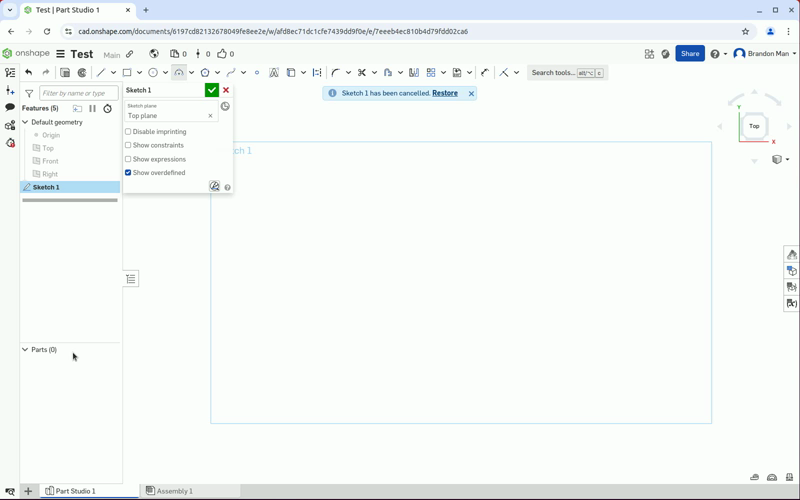
mouse_move(351, 273)
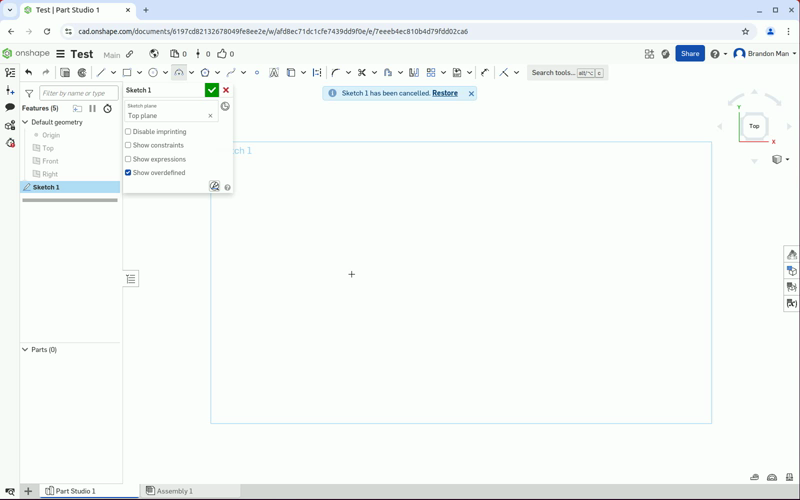
click(351, 273)
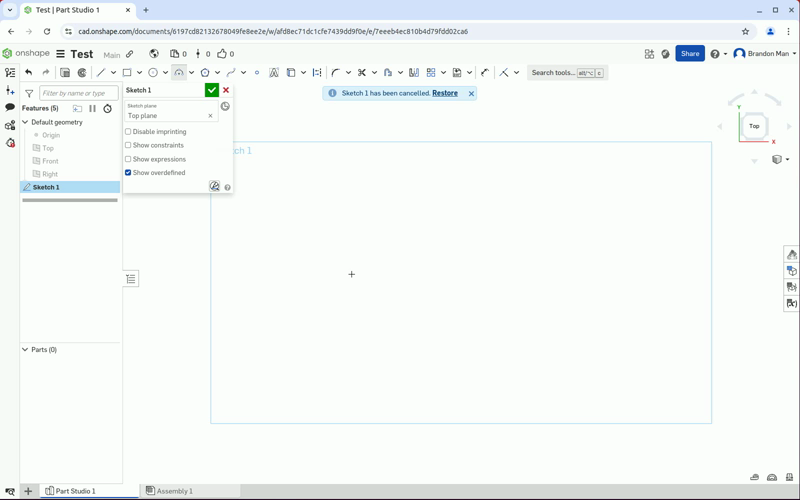
key_up(shift)
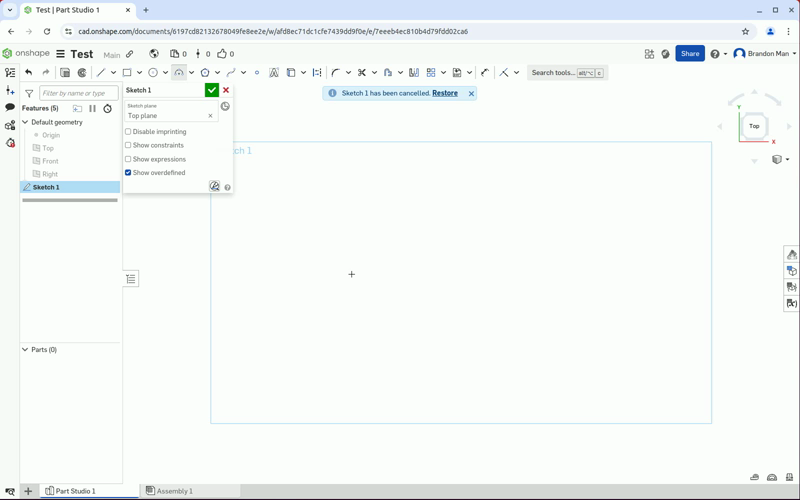
key_down(shift)
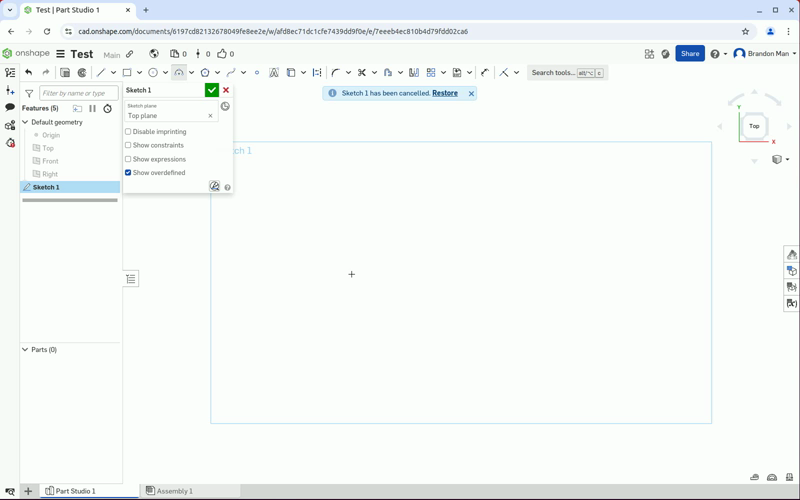
mouse_move(364, 284)
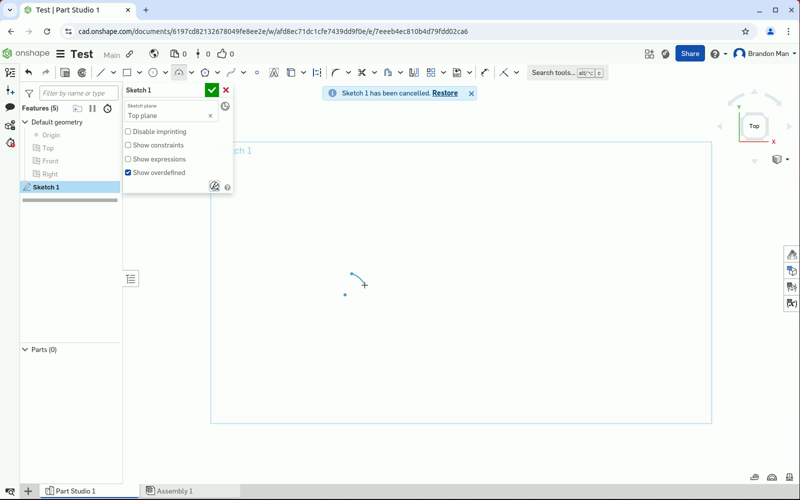
click(364, 284)
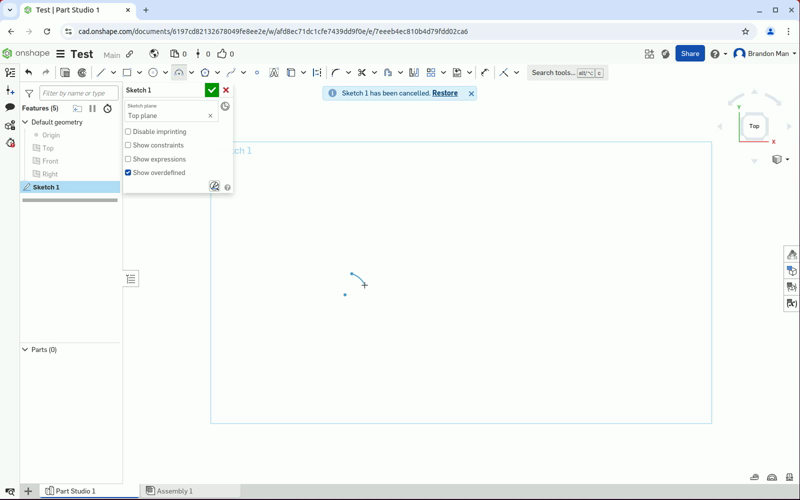
mouse_move(357, 280)
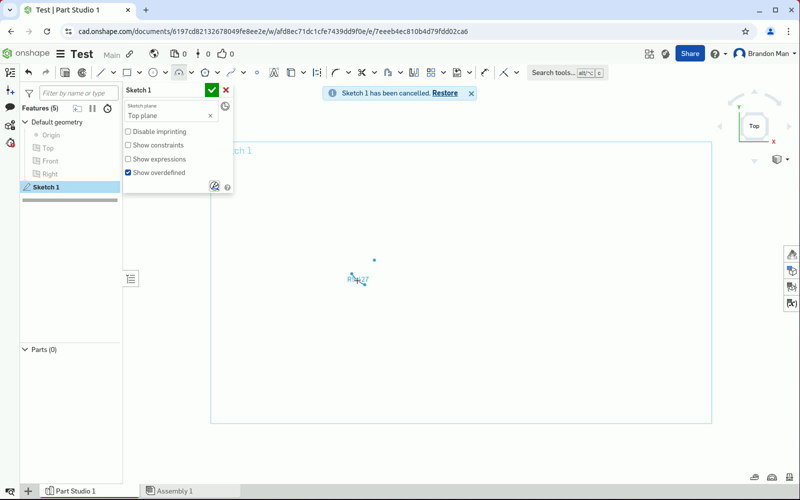
click(357, 280)
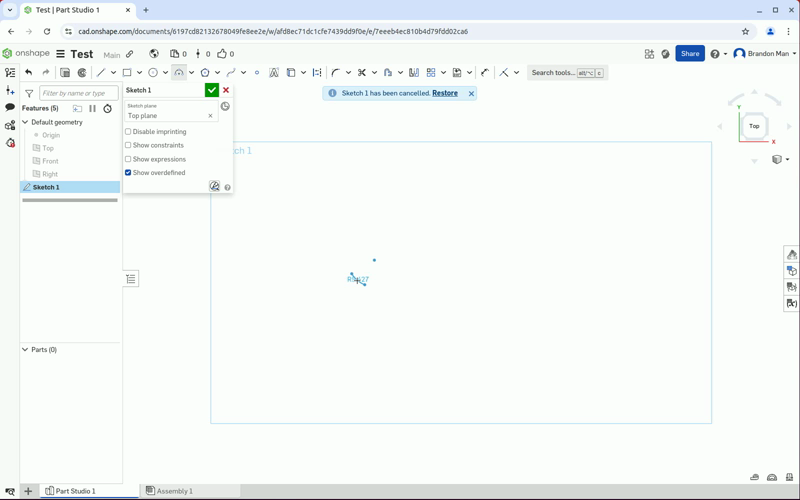
key_up(shift)
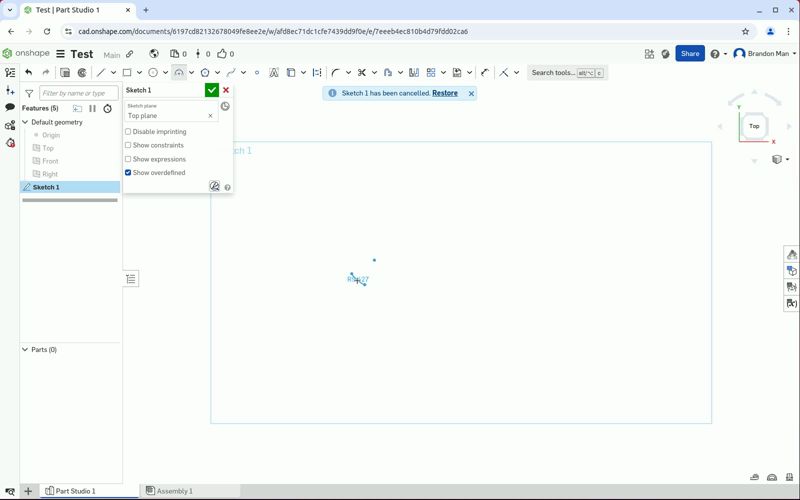
key(esc)
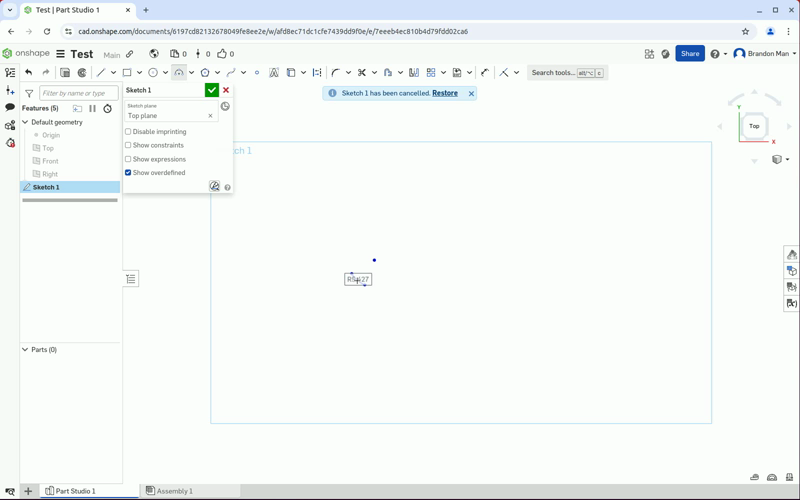
key(l)
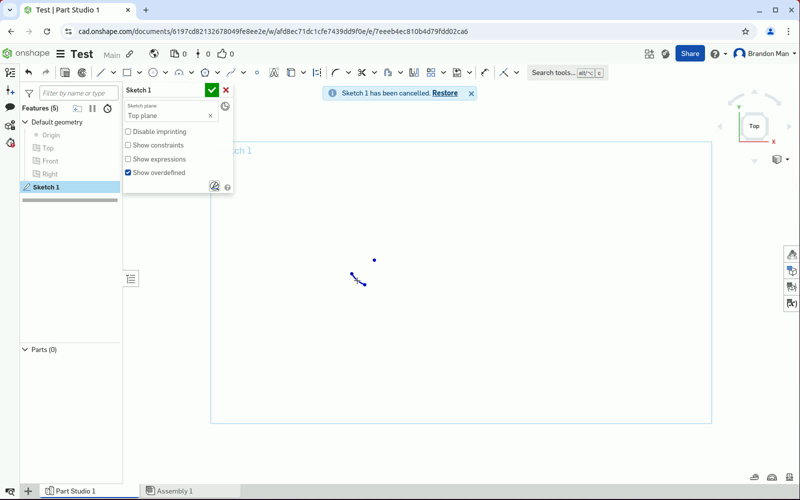
mouse_move(364, 284)
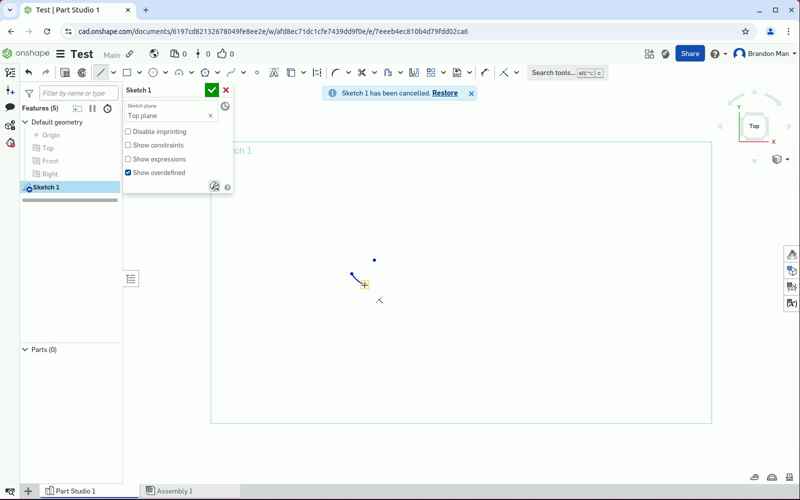
click(364, 284)
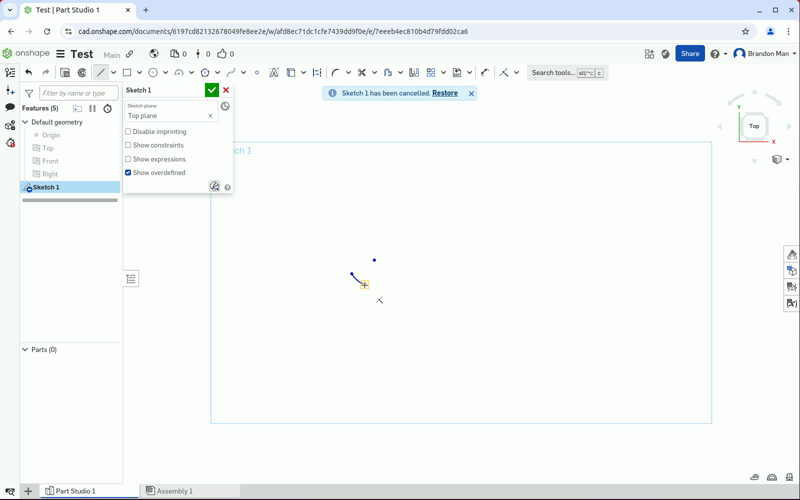
key_down(shift)
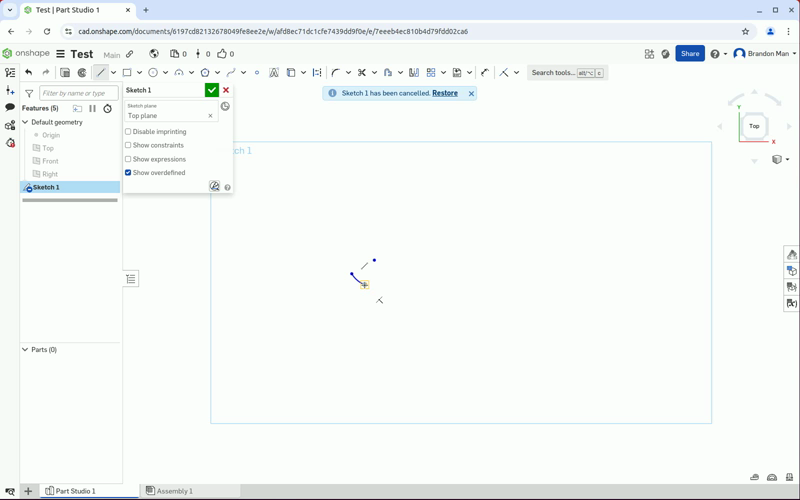
mouse_move(394, 284)
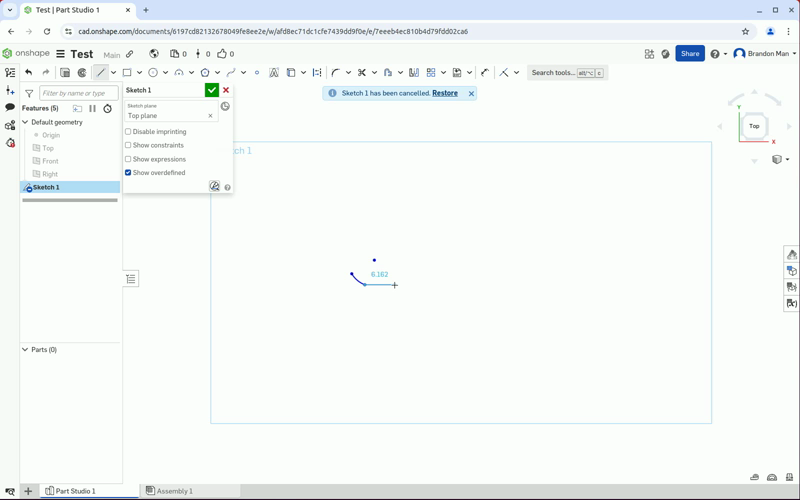
mouse_move(372, 274)
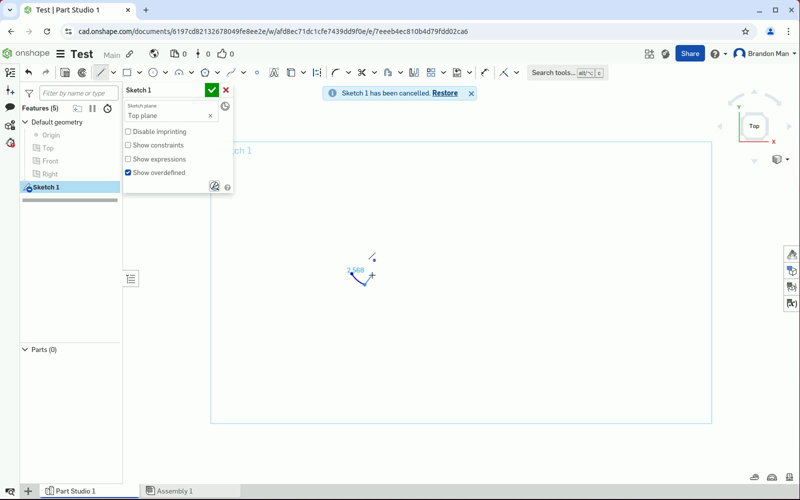
click(372, 274)
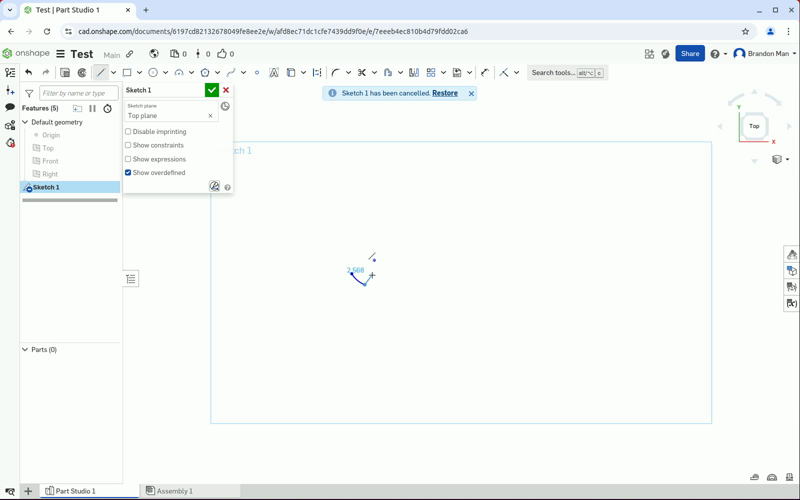
key_up(shift)
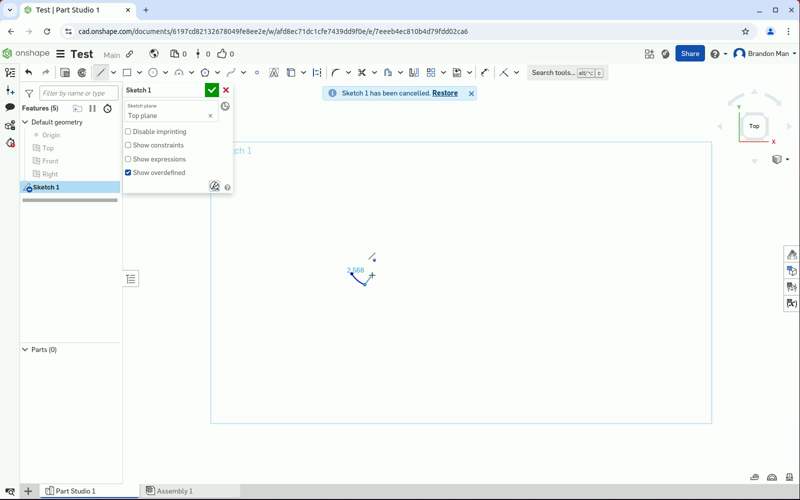
key_down(shift)
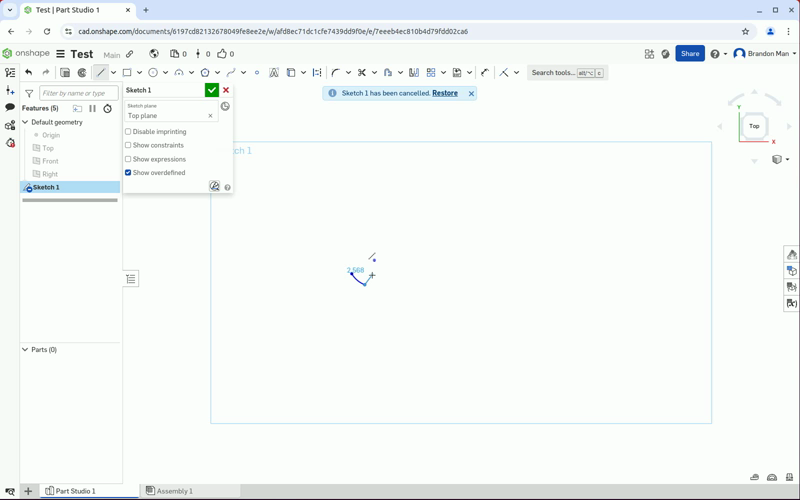
mouse_move(402, 274)
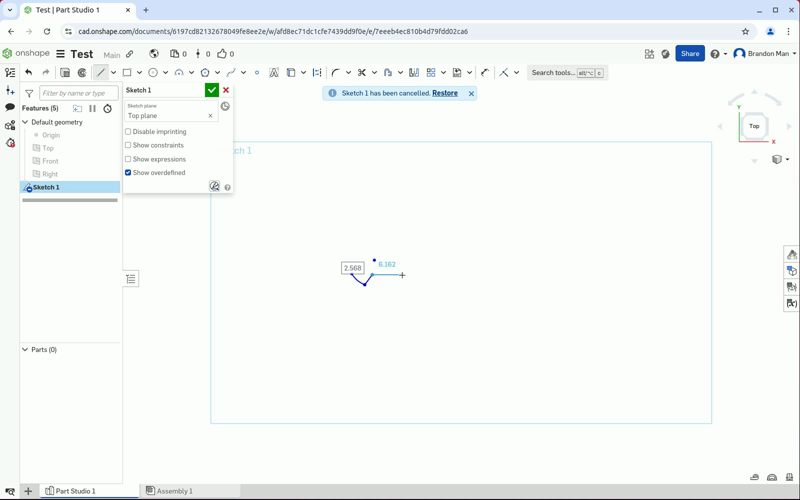
mouse_move(380, 284)
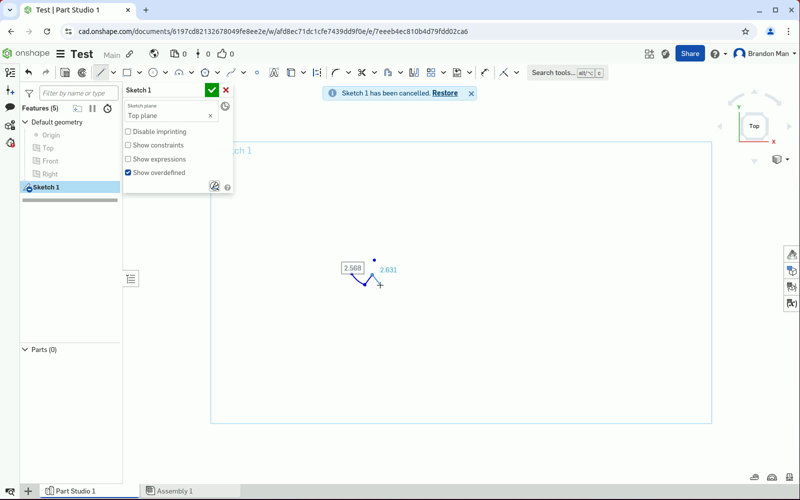
click(380, 284)
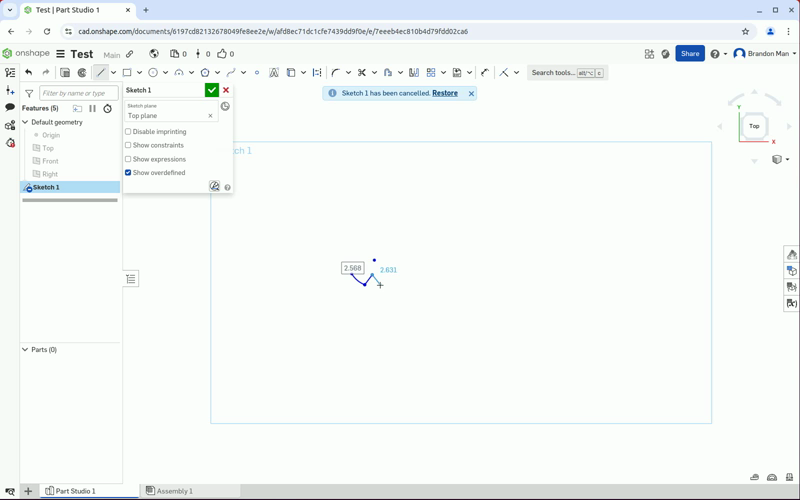
key_up(shift)
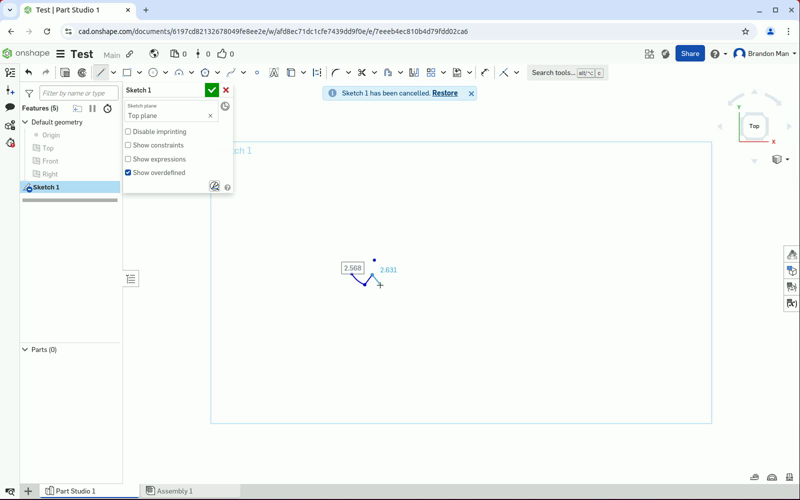
key(esc)
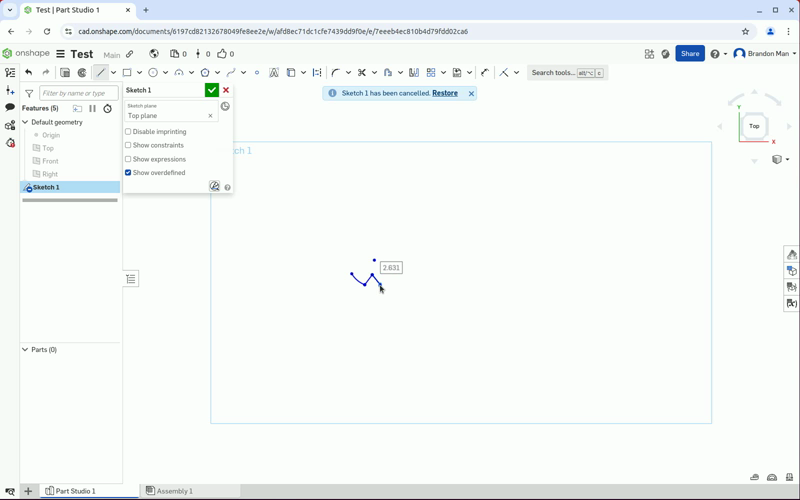
key(a)
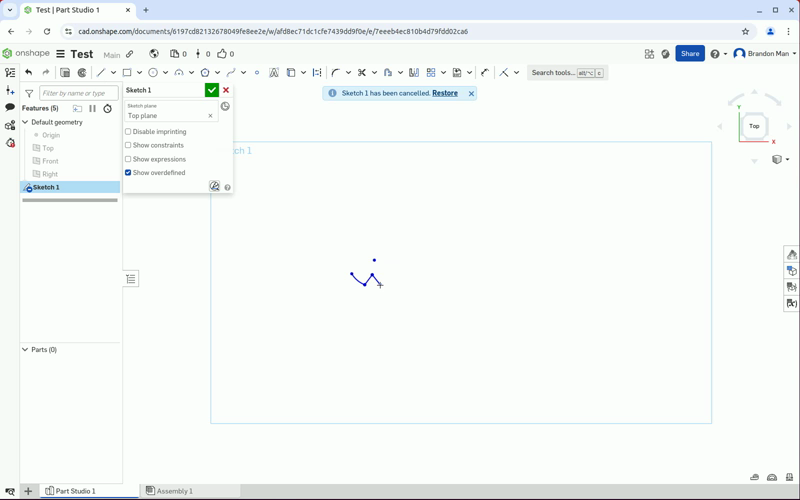
mouse_move(380, 284)
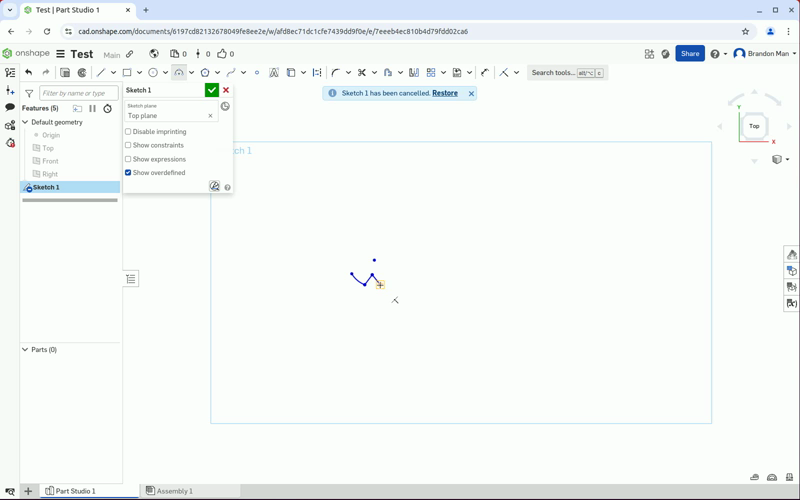
click(380, 284)
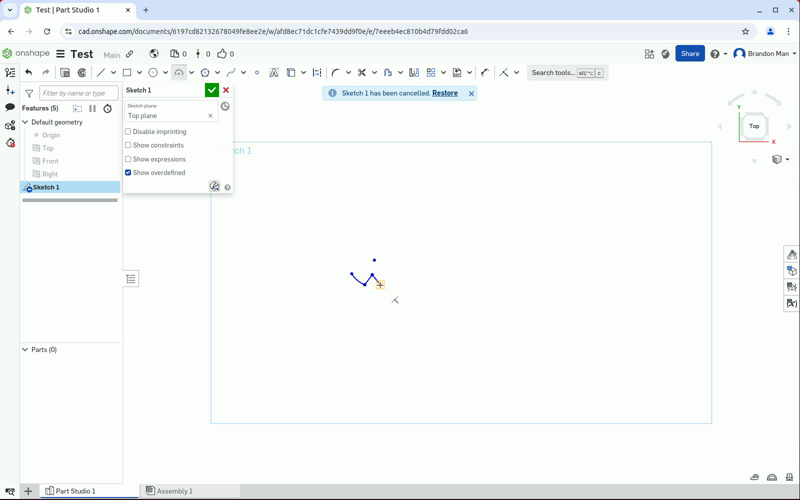
key_down(shift)
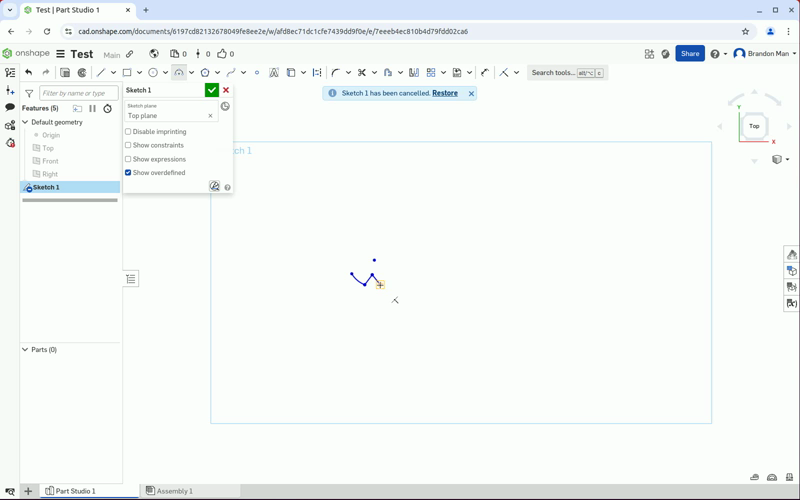
mouse_move(393, 273)
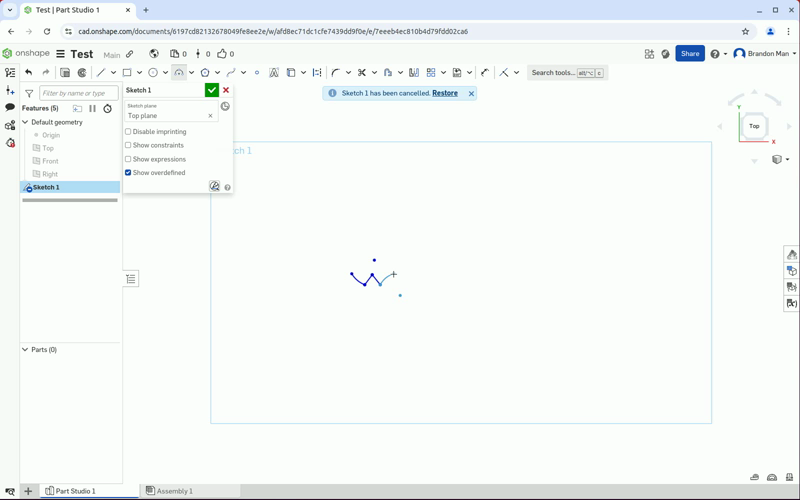
click(393, 273)
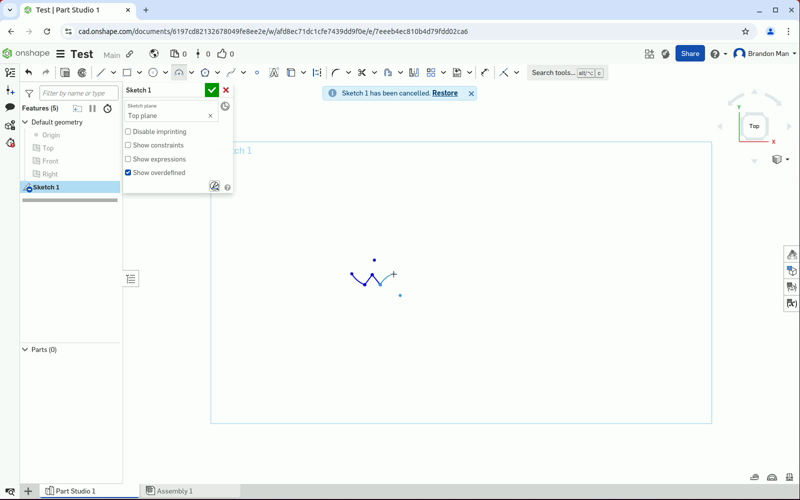
mouse_move(387, 280)
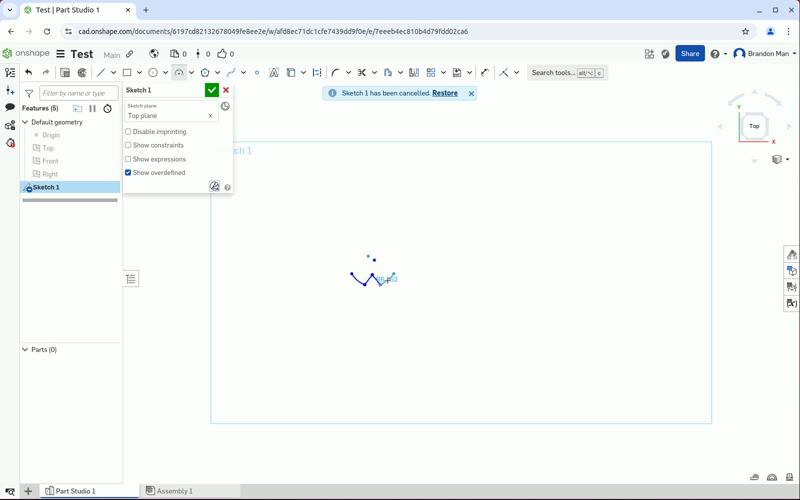
click(387, 280)
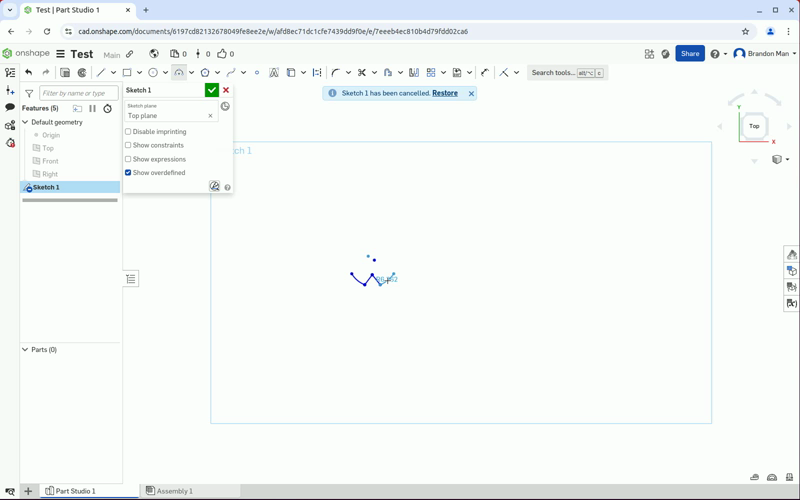
key_up(shift)
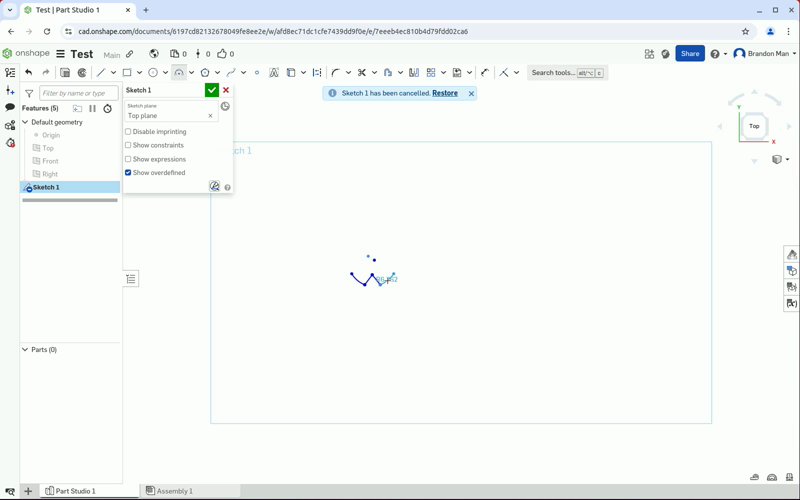
key(esc)
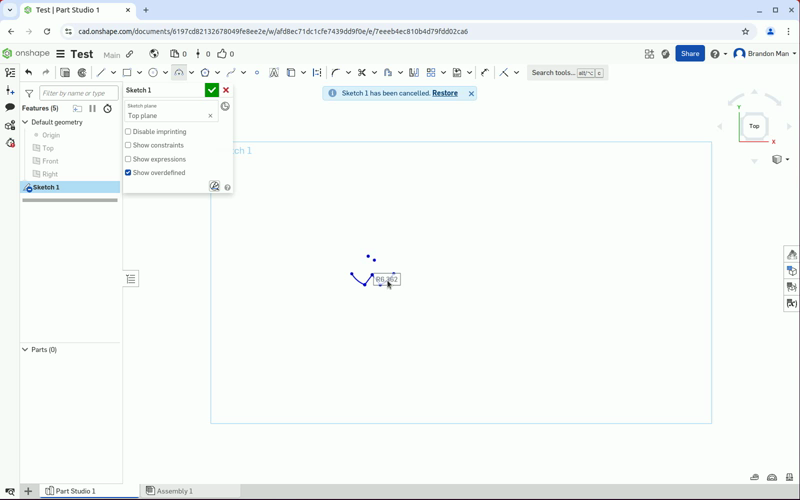
key(l)
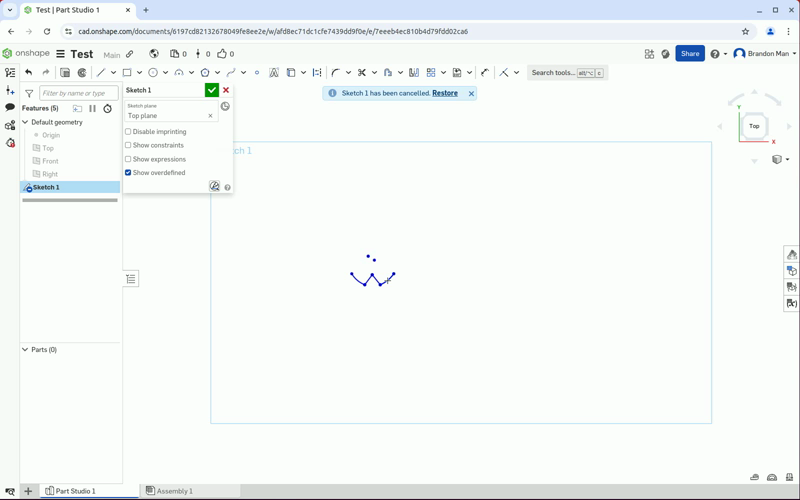
mouse_move(393, 273)
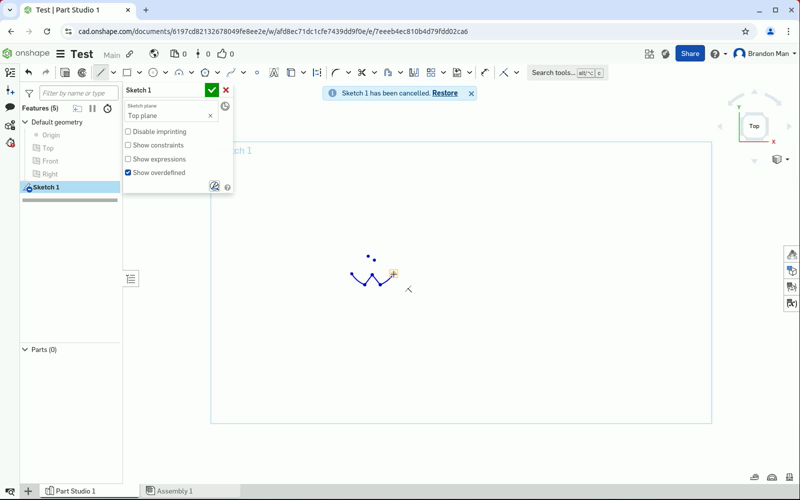
click(393, 273)
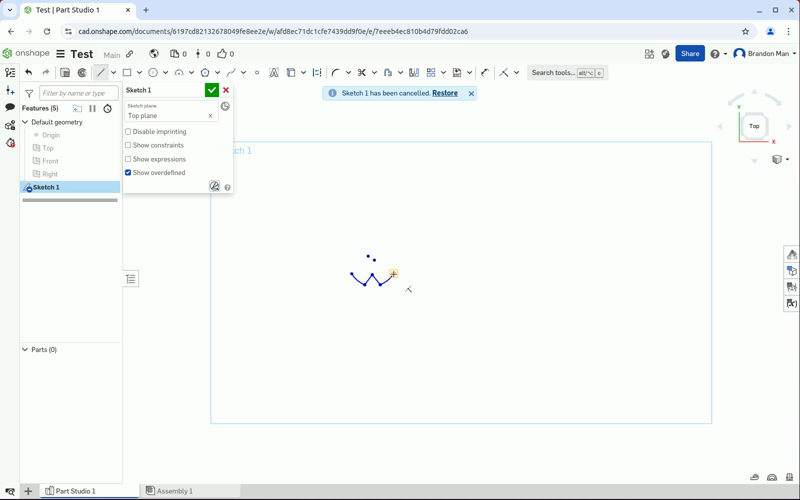
key_down(shift)
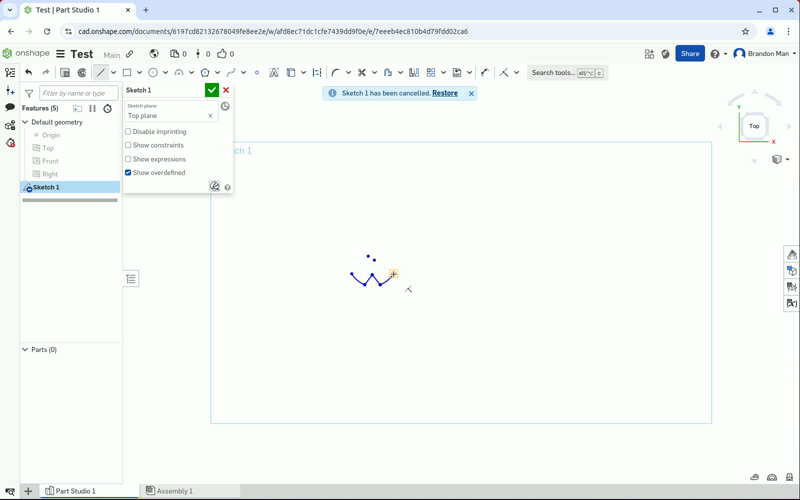
mouse_move(423, 273)
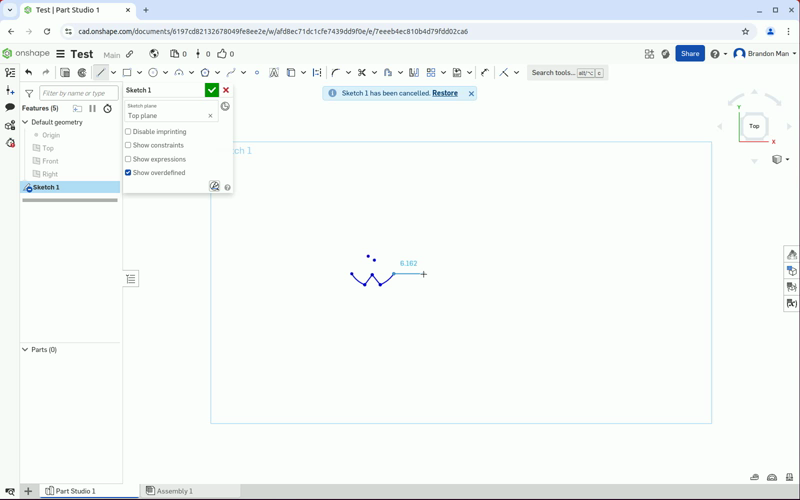
mouse_move(383, 261)
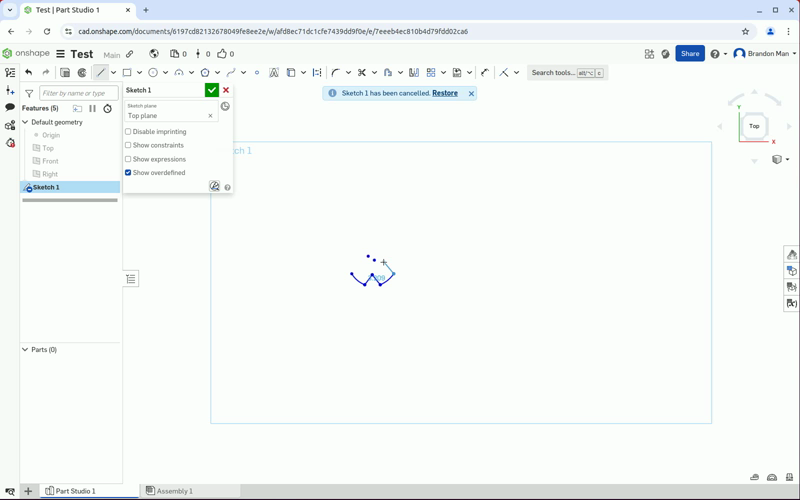
click(383, 261)
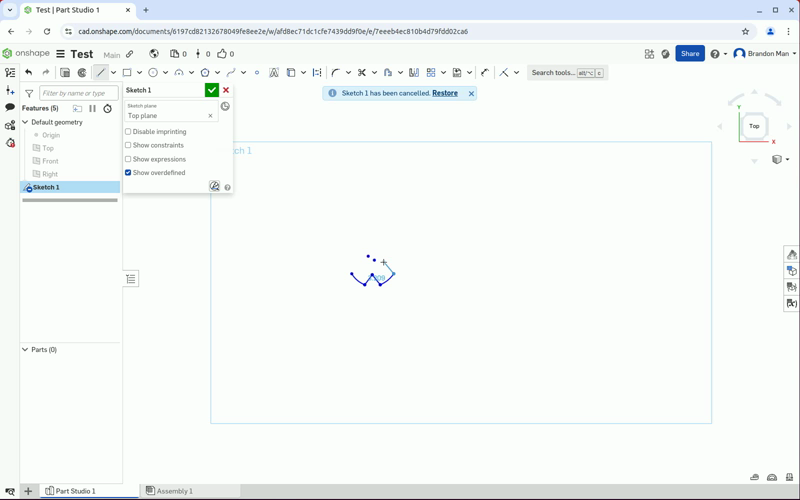
key_up(shift)
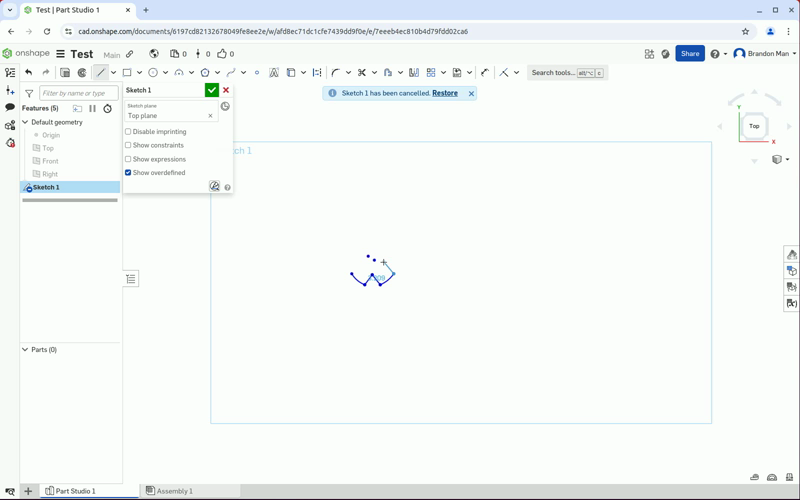
key_down(shift)
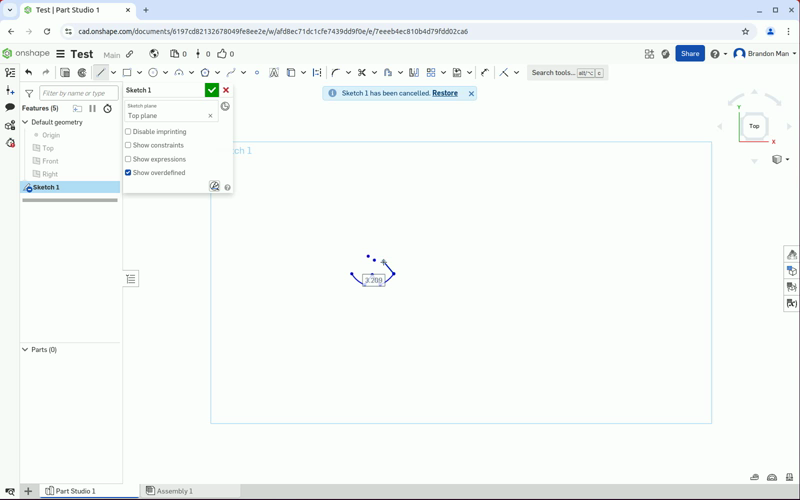
mouse_move(413, 261)
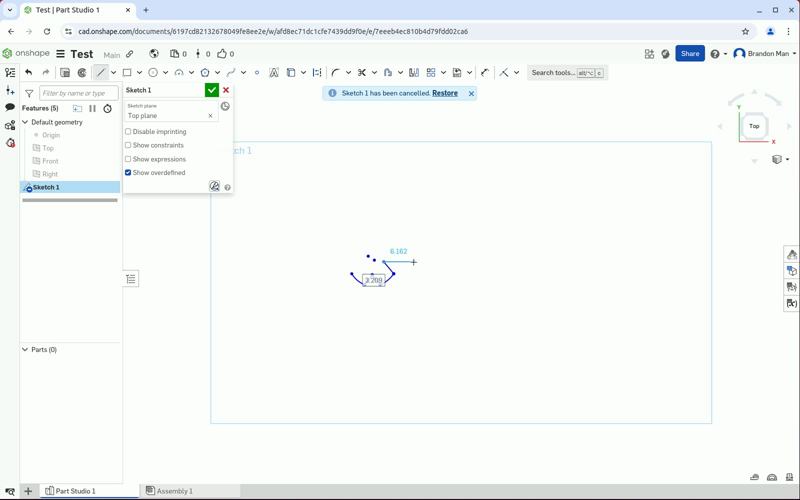
mouse_move(393, 249)
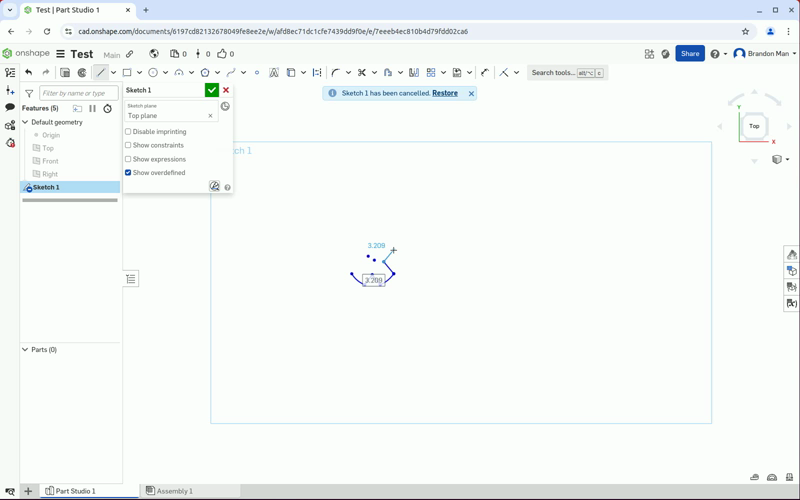
click(393, 249)
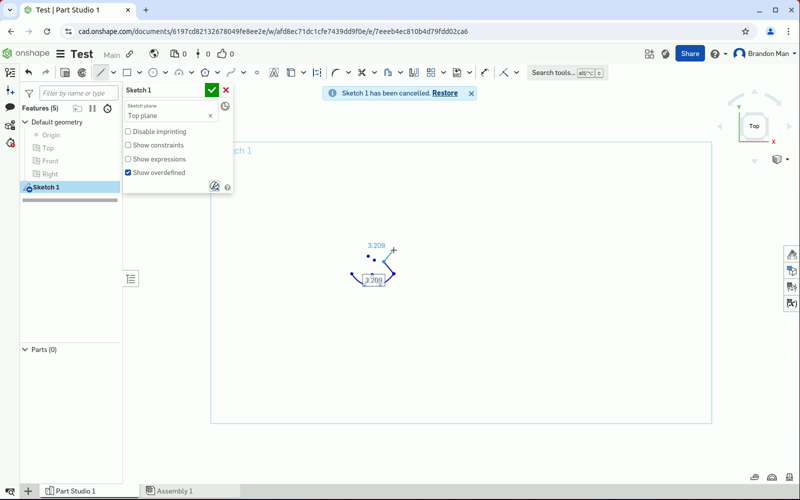
key_up(shift)
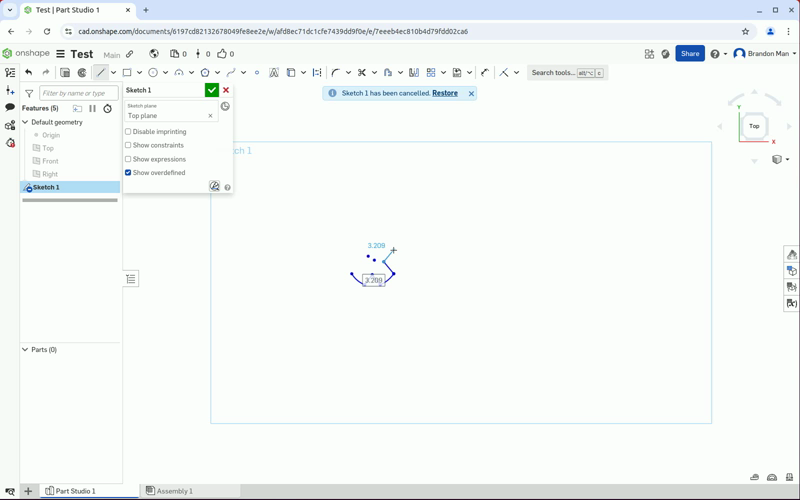
key(esc)
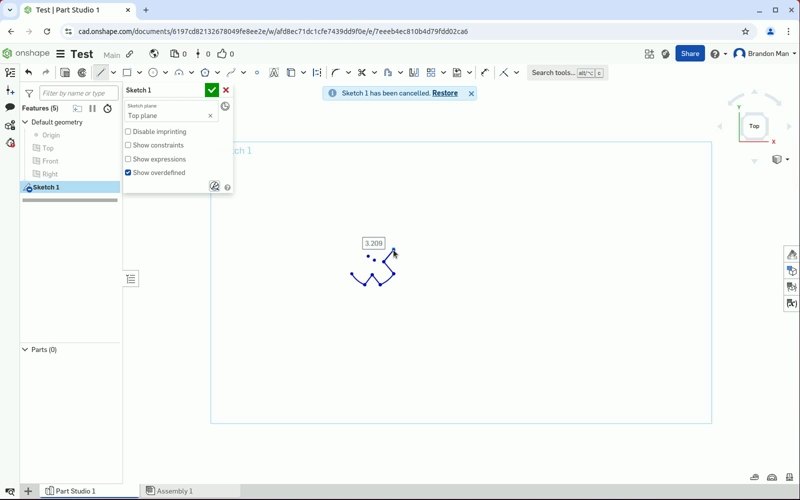
key(a)
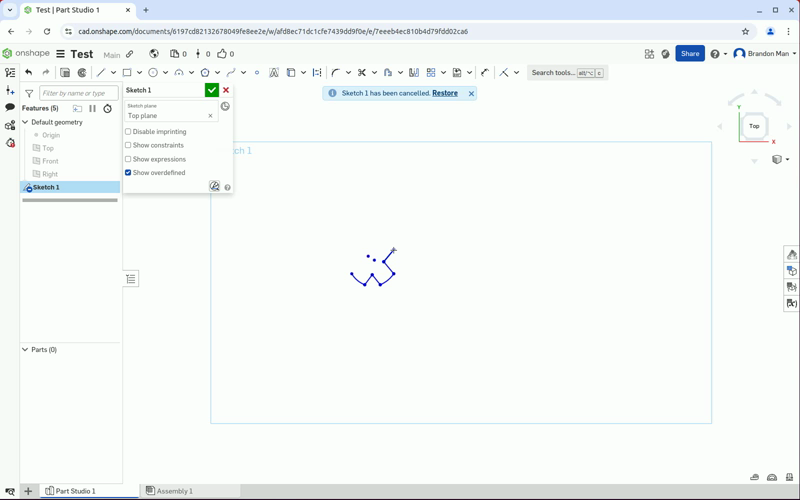
mouse_move(393, 249)
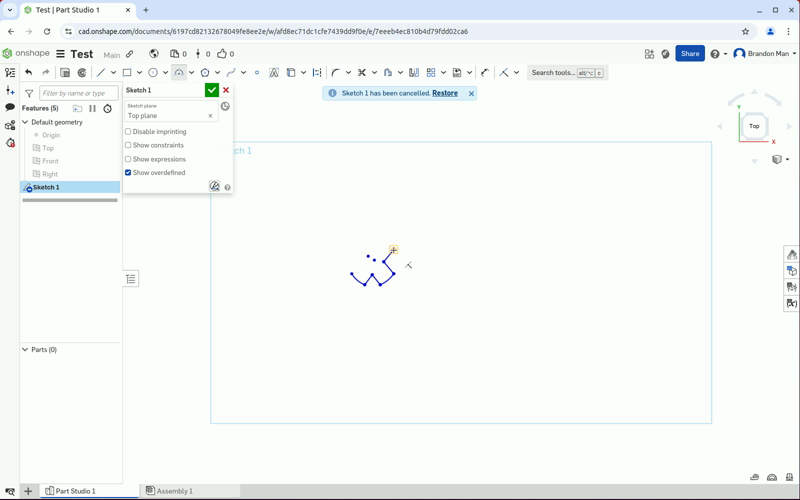
click(393, 249)
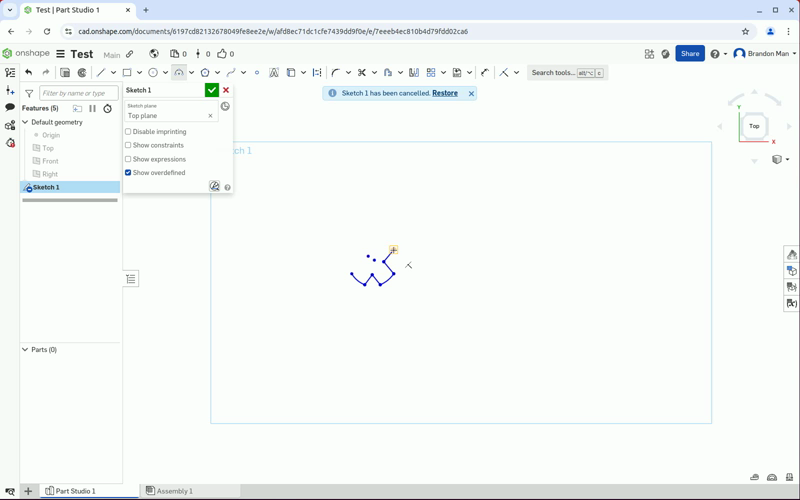
key_down(shift)
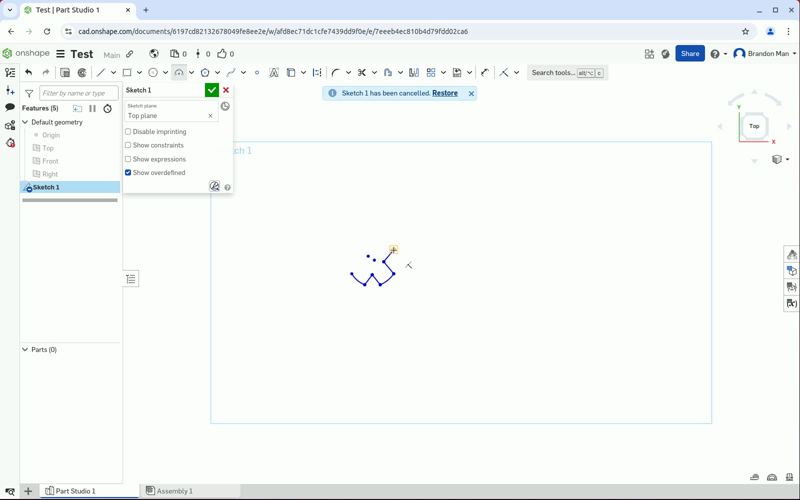
mouse_move(380, 238)
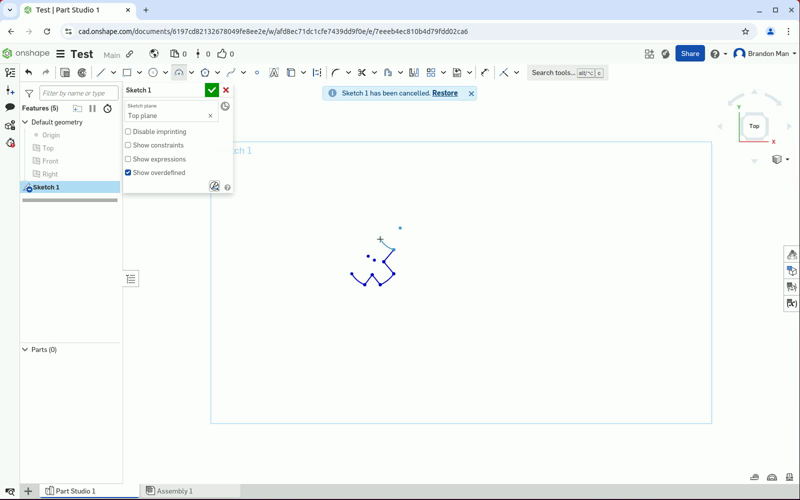
click(380, 238)
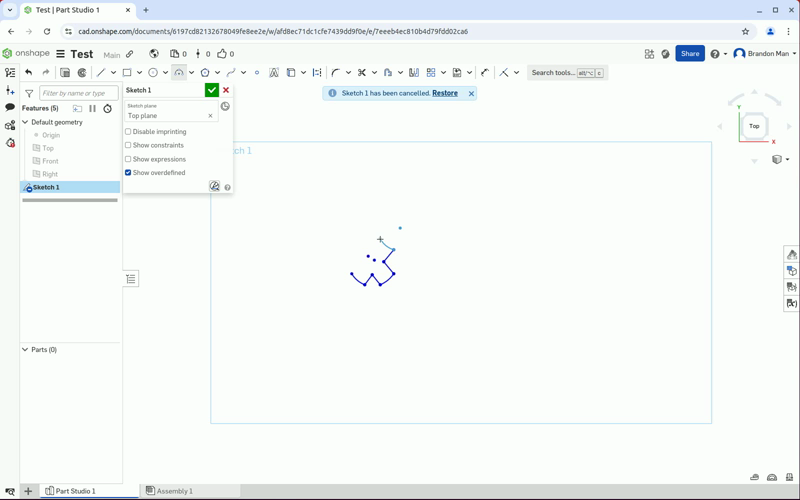
mouse_move(387, 243)
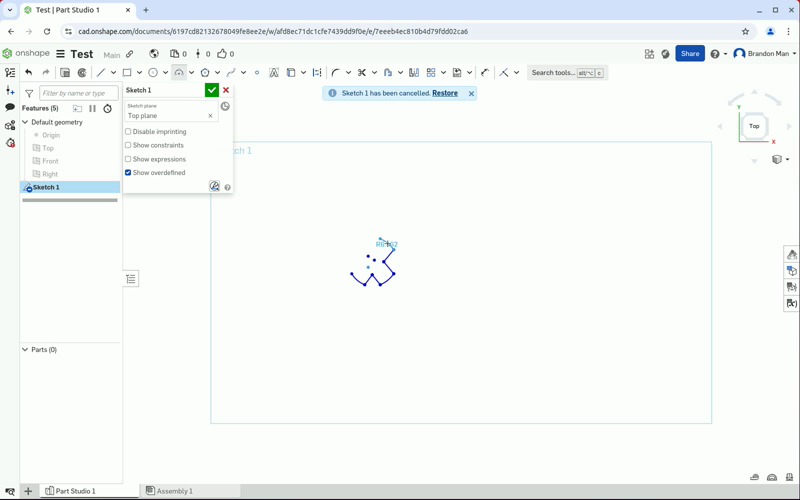
click(387, 243)
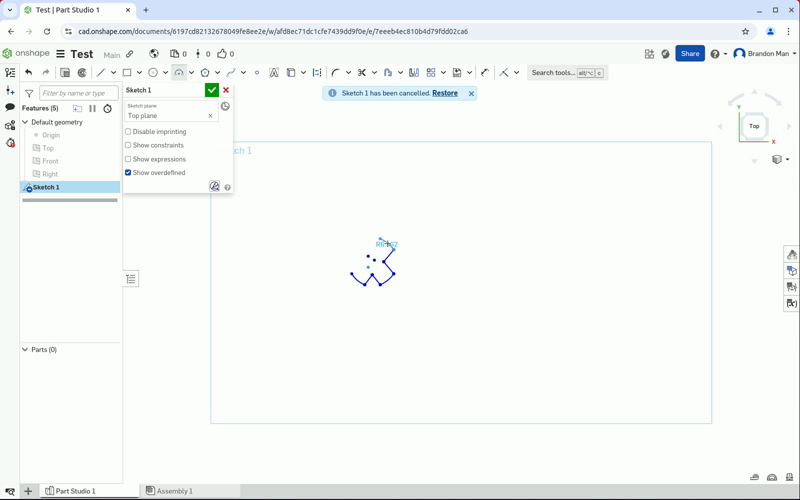
key_up(shift)
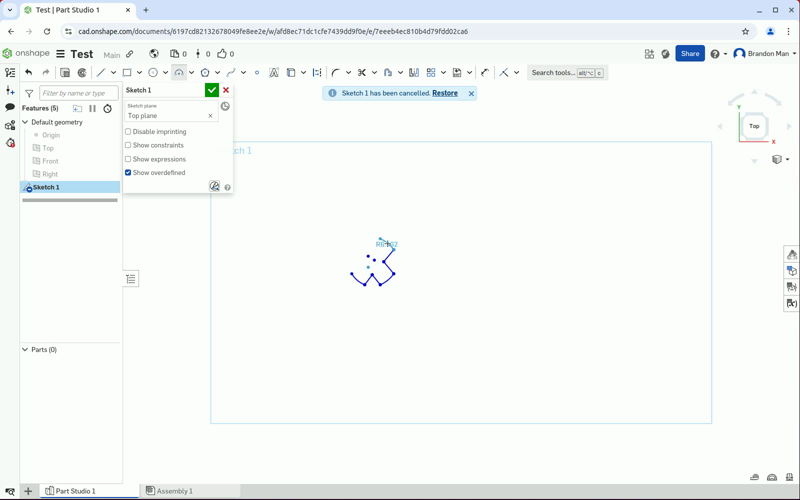
key(esc)
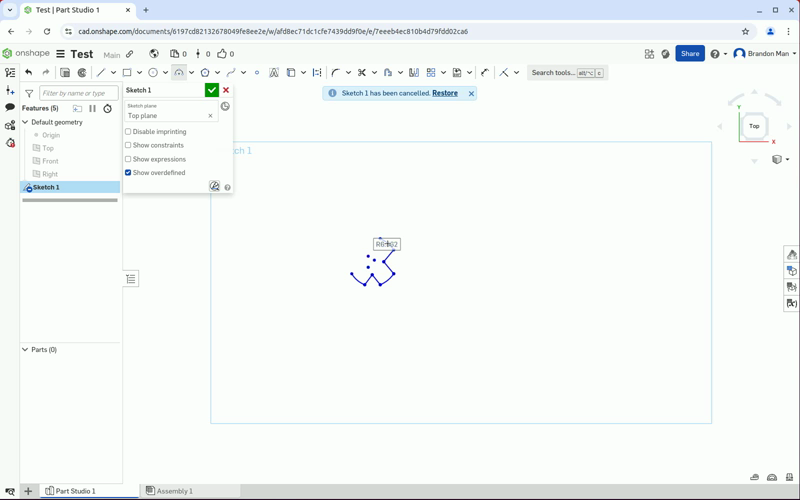
key(l)
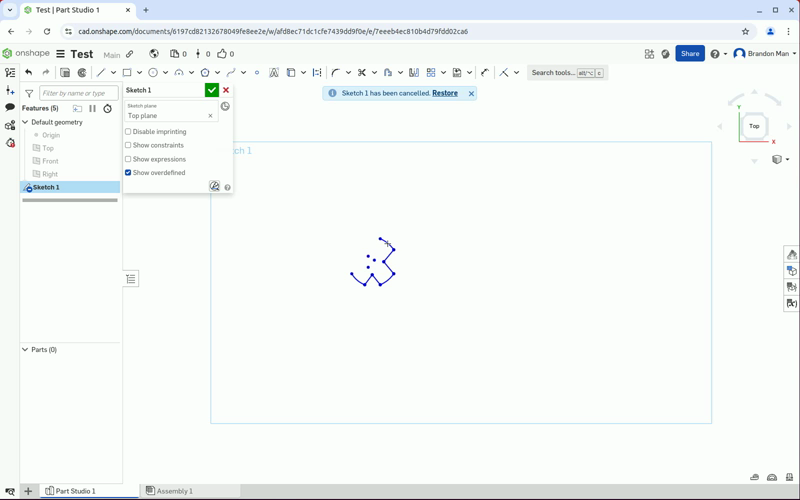
mouse_move(380, 238)
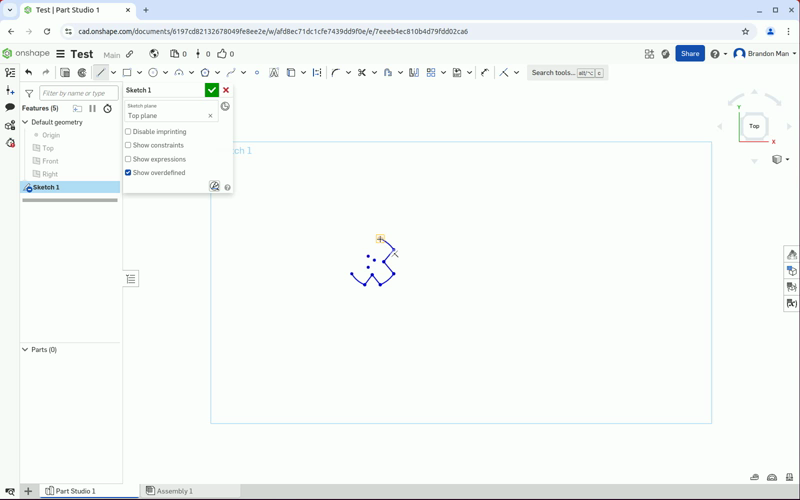
click(380, 238)
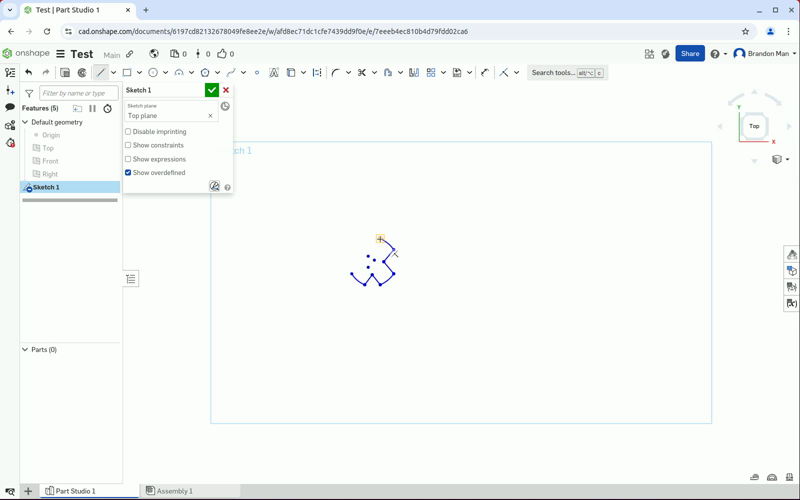
key_down(shift)
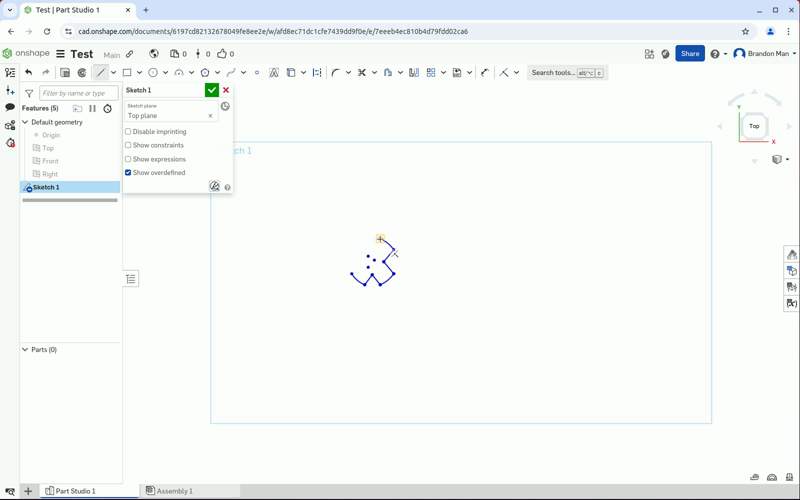
mouse_move(410, 238)
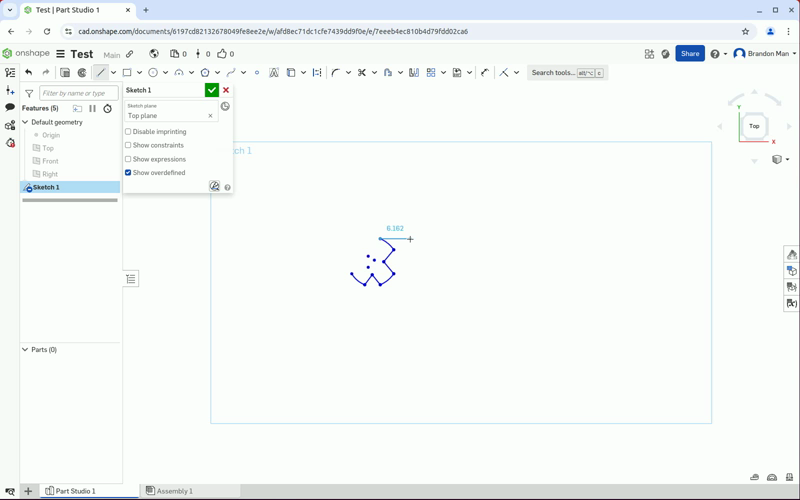
mouse_move(372, 248)
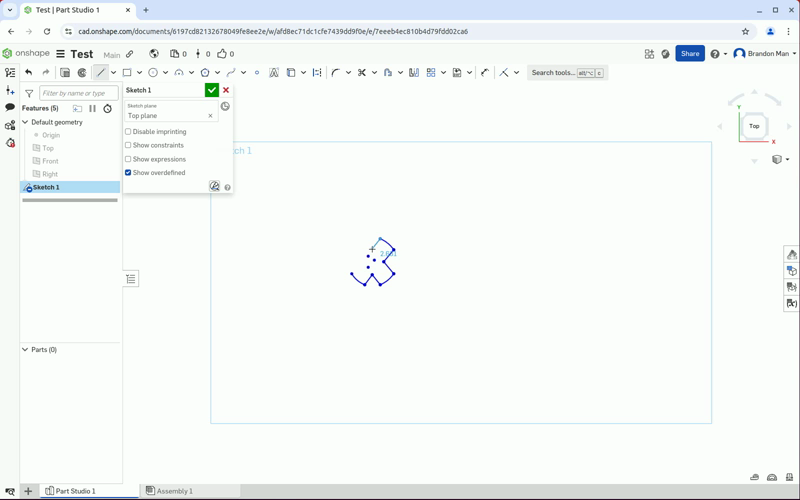
click(372, 248)
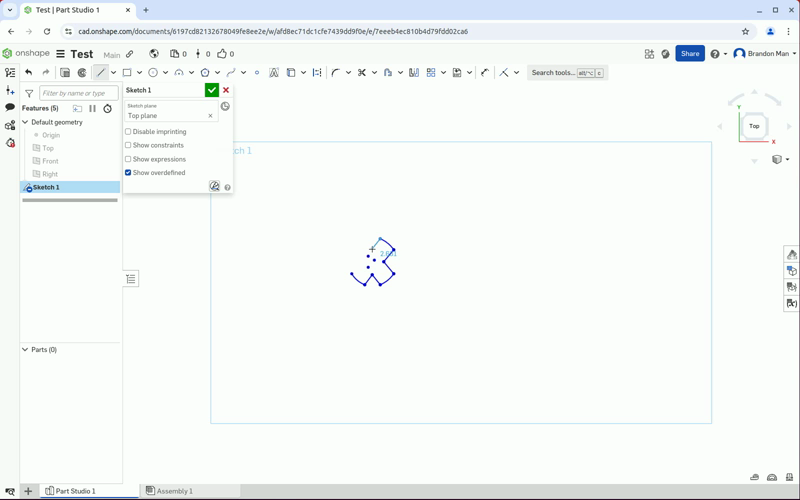
key_up(shift)
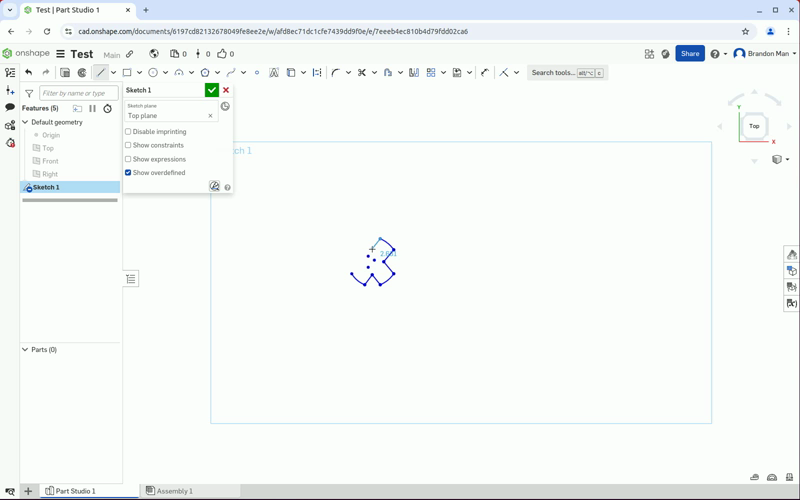
key_down(shift)
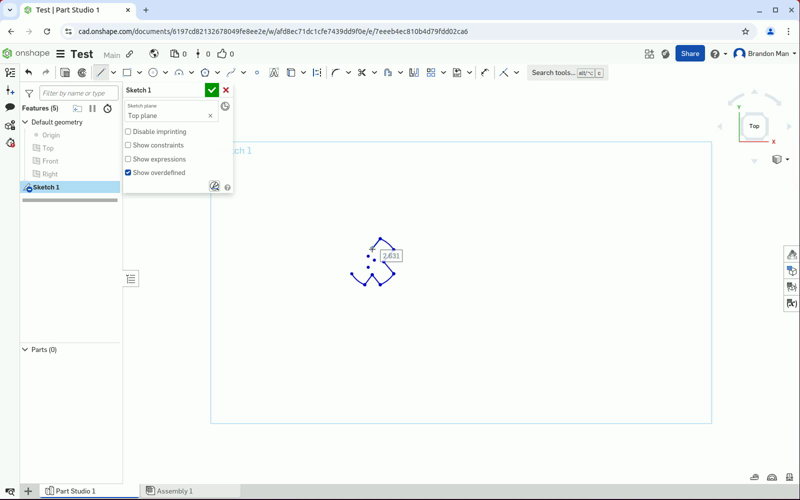
mouse_move(402, 248)
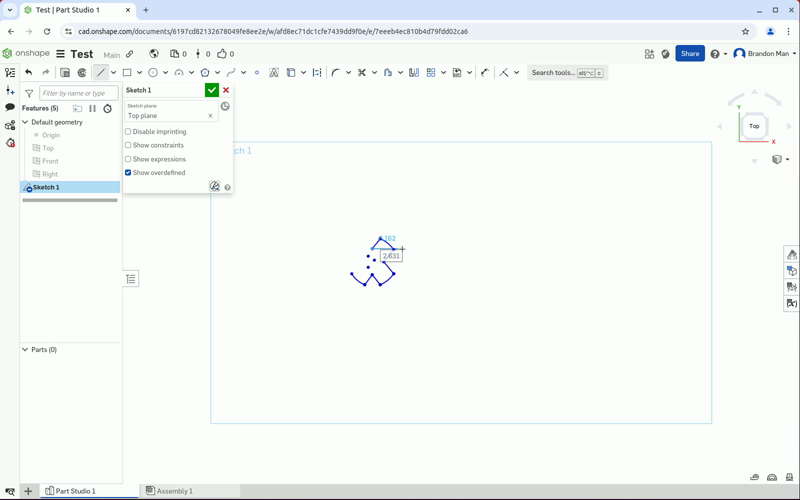
mouse_move(364, 238)
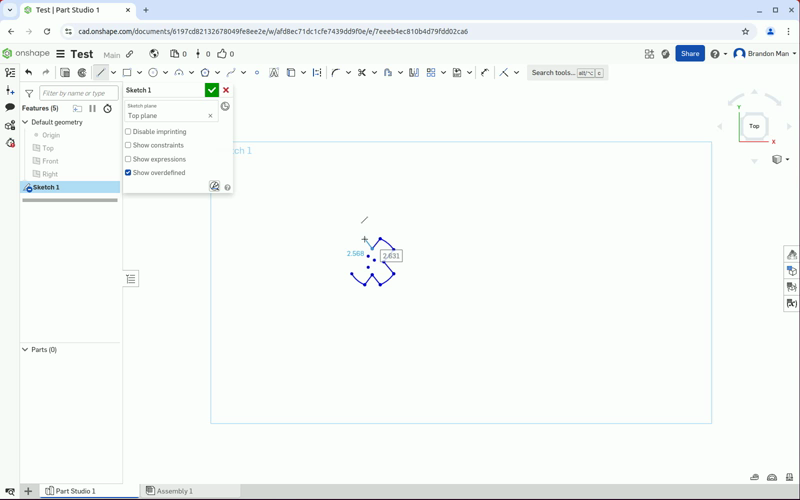
click(364, 238)
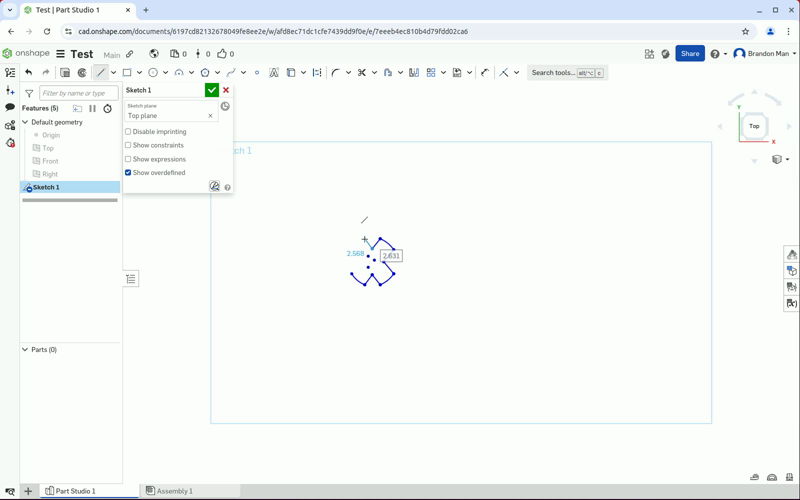
key_up(shift)
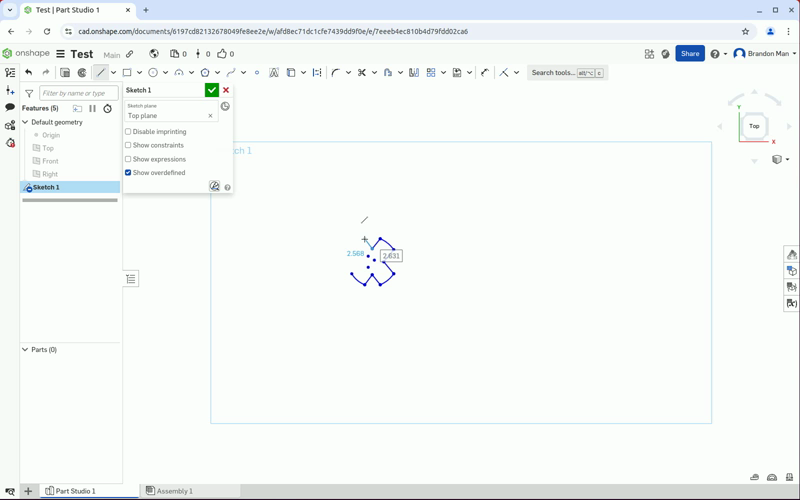
key(esc)
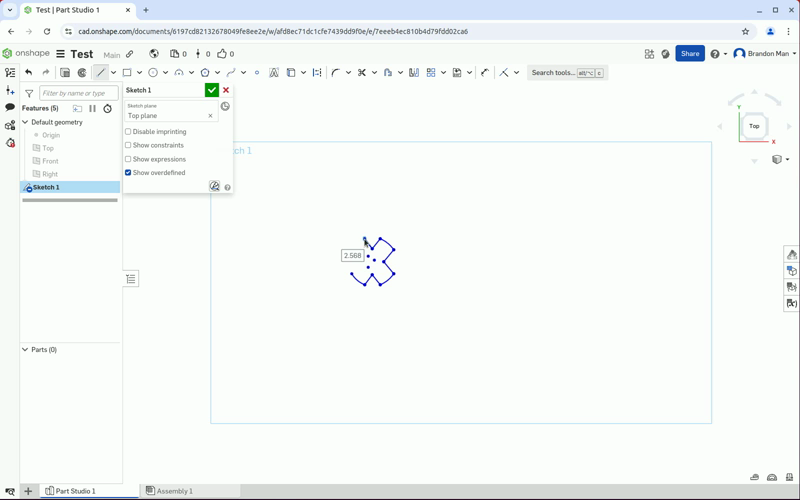
key(a)
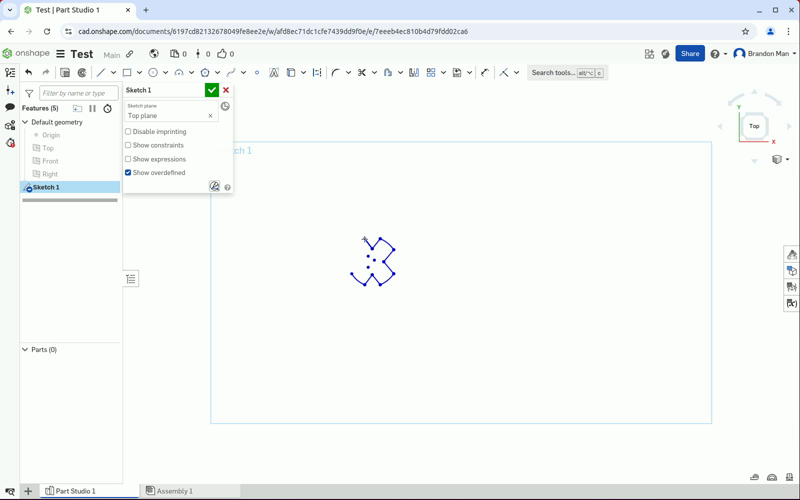
mouse_move(364, 238)
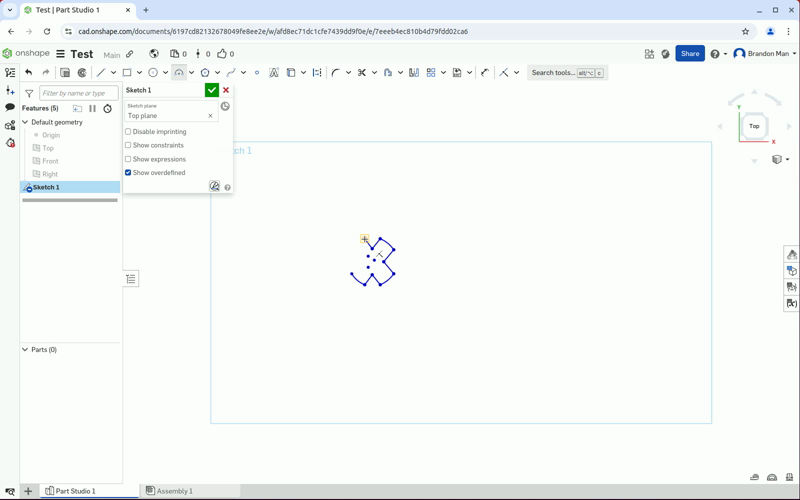
click(364, 238)
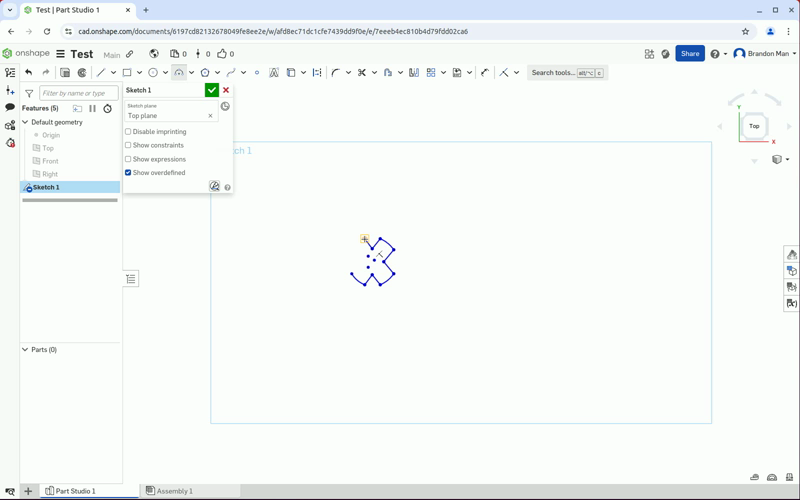
key_down(shift)
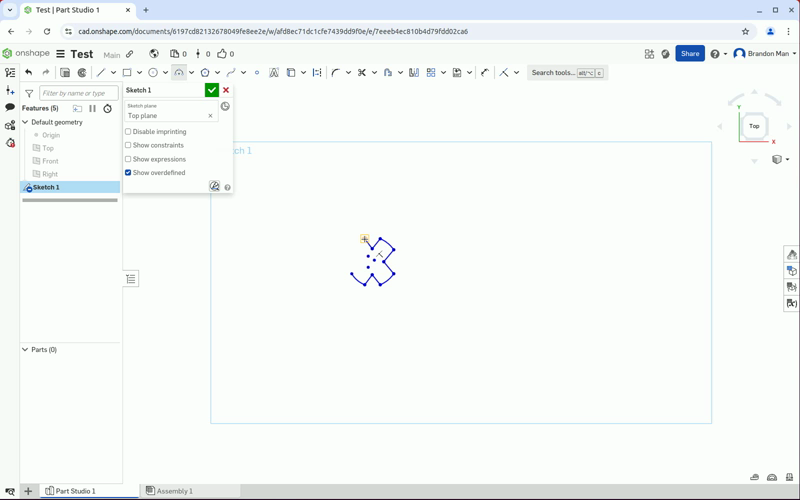
mouse_move(351, 249)
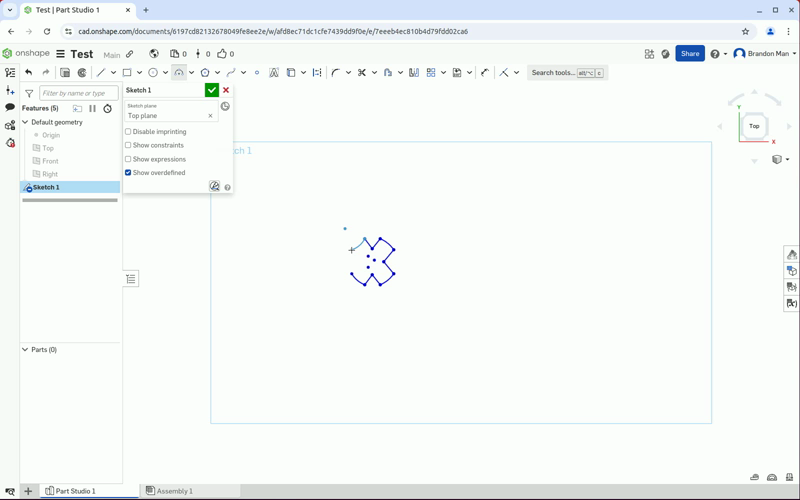
click(351, 249)
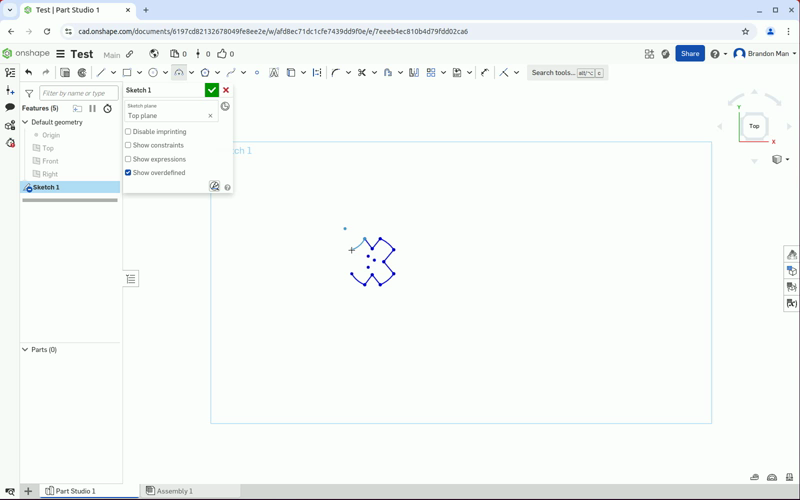
mouse_move(357, 243)
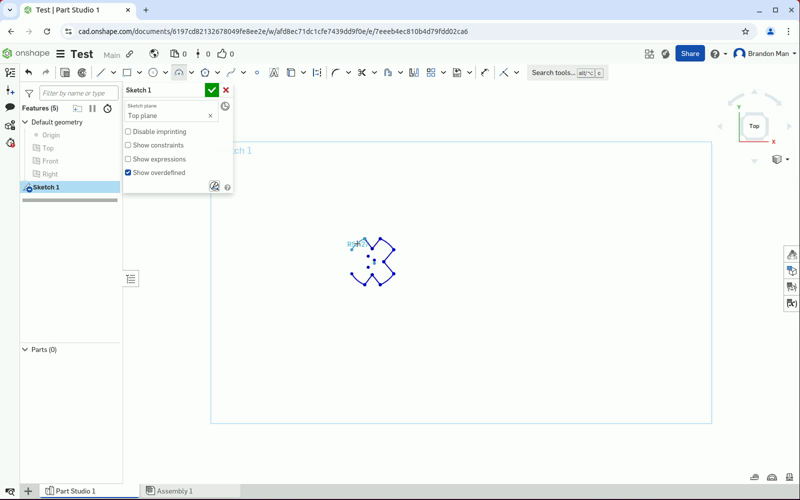
click(357, 243)
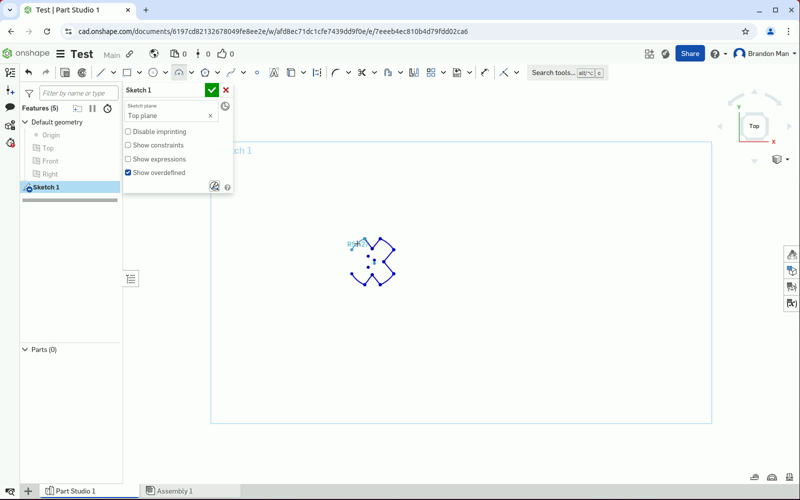
key_up(shift)
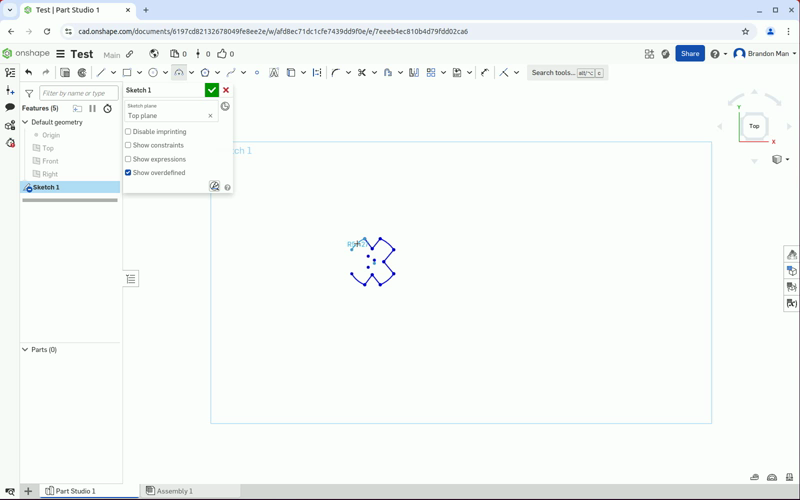
key(esc)
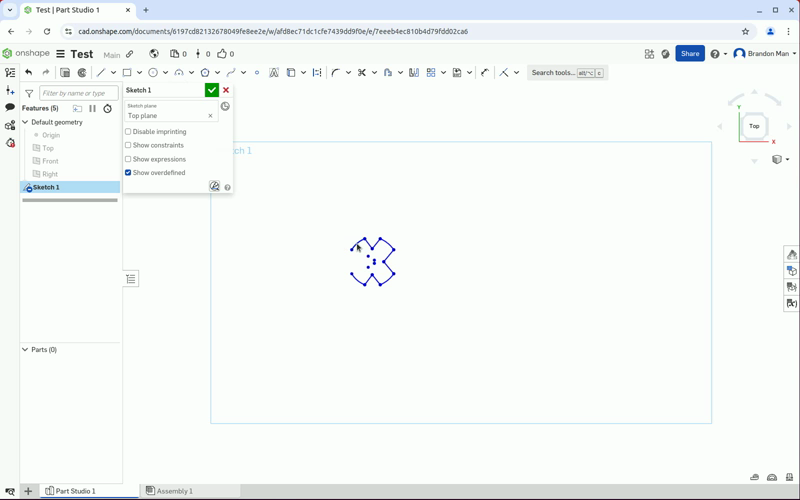
key(l)
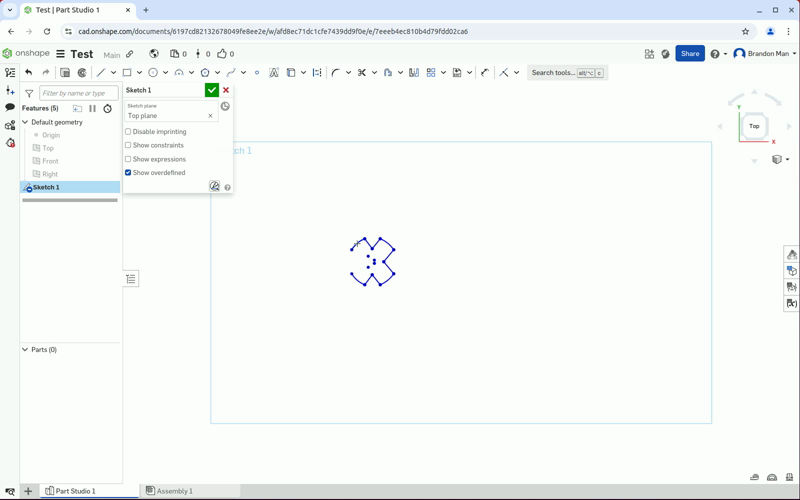
mouse_move(351, 249)
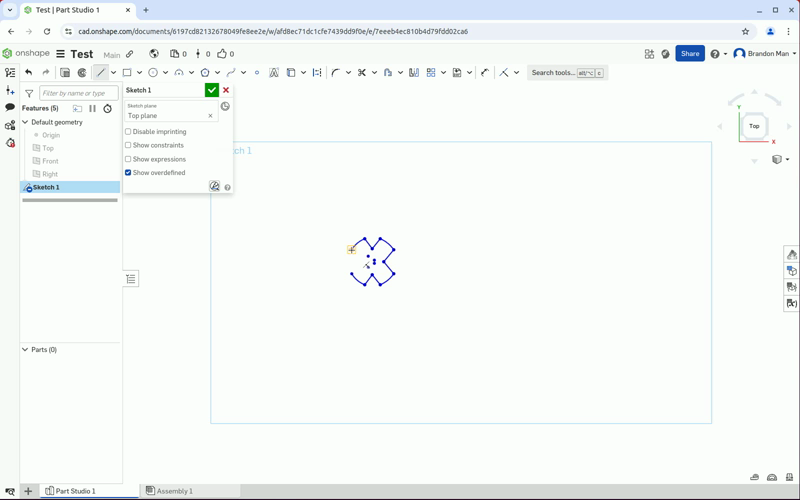
click(351, 249)
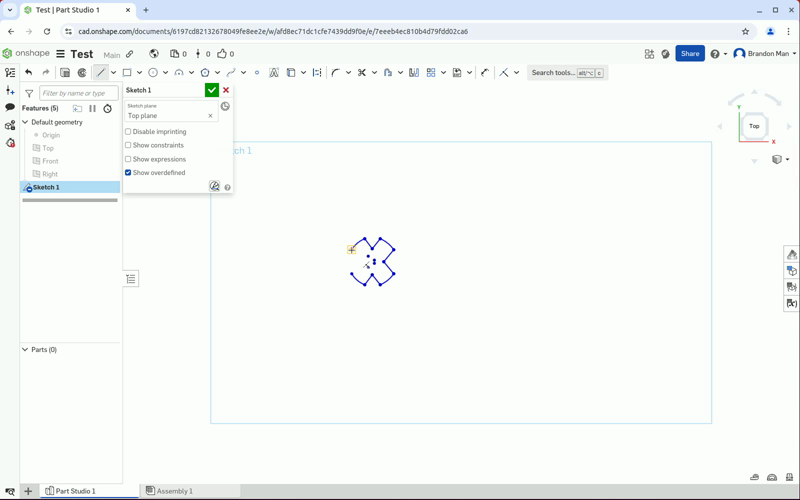
key_down(shift)
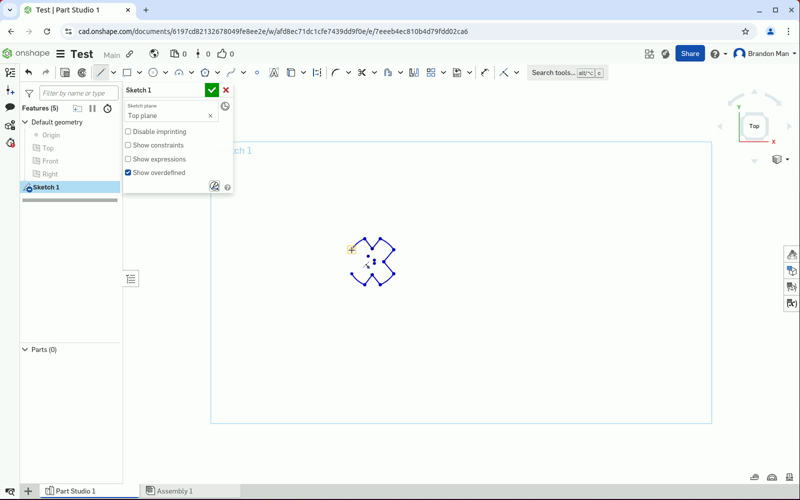
mouse_move(381, 249)
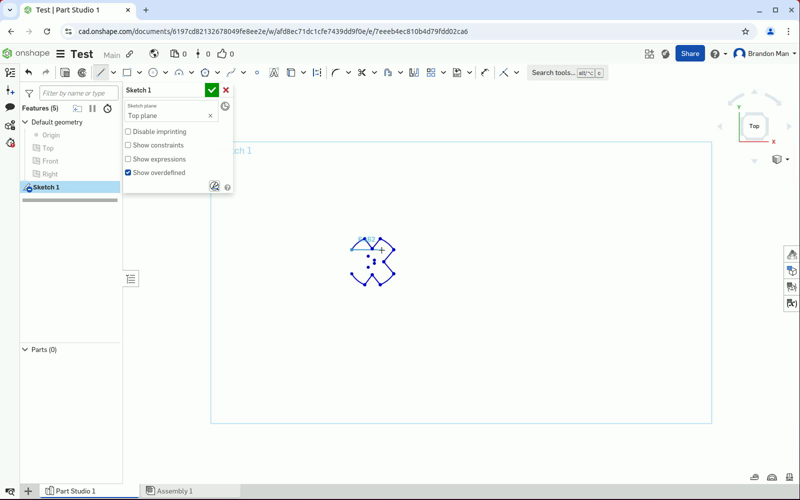
mouse_move(361, 261)
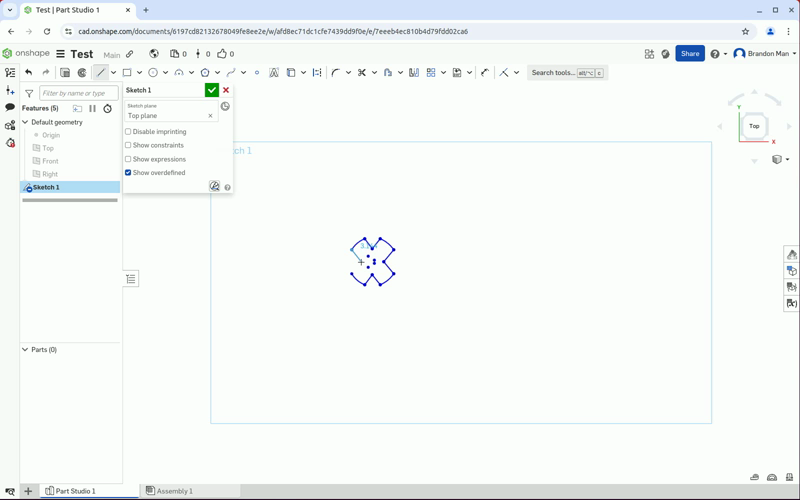
click(361, 261)
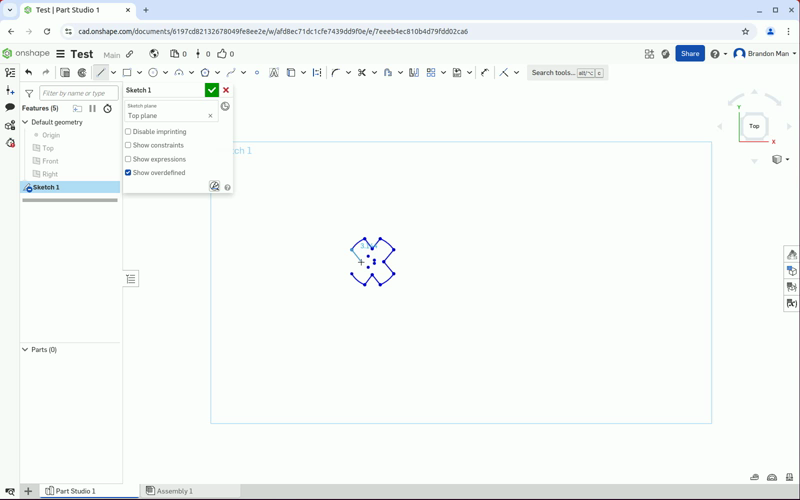
key_up(shift)
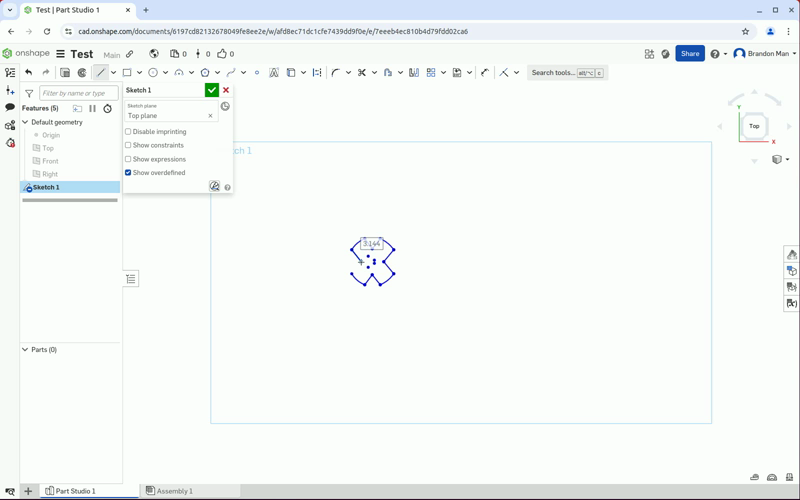
mouse_move(391, 261)
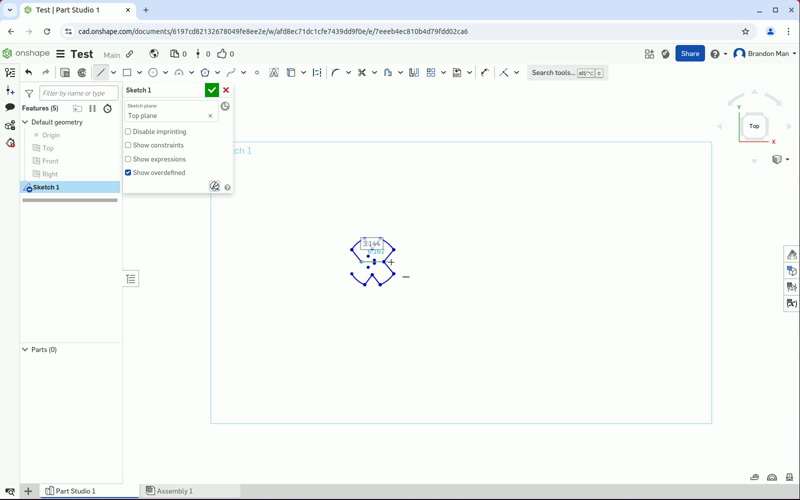
key_down(shift)
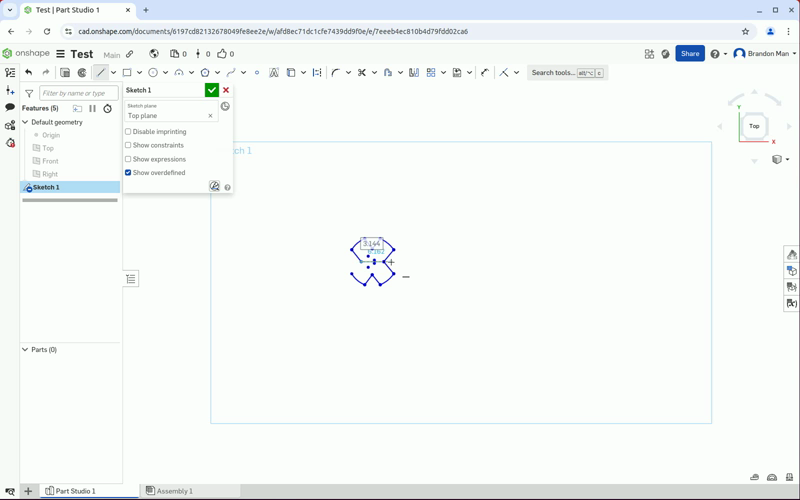
mouse_move(351, 273)
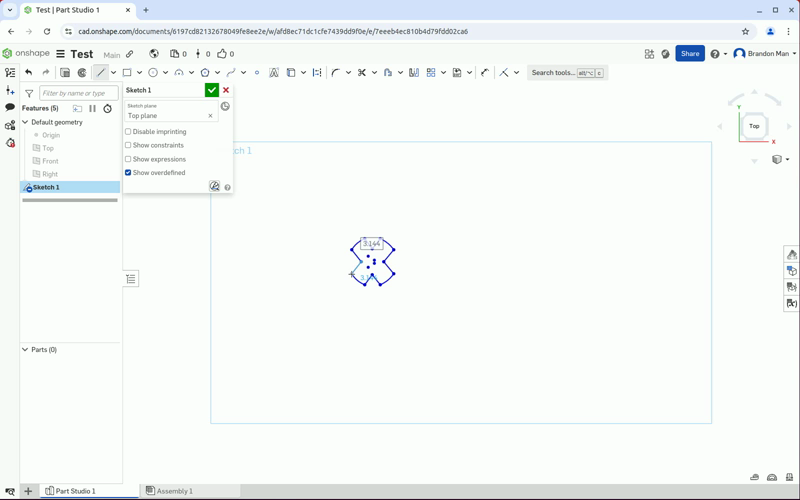
key_up(shift)
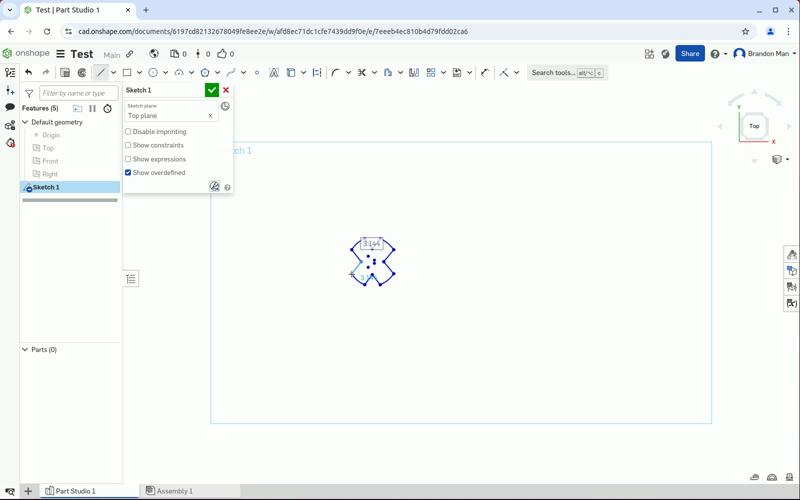
click(351, 273)
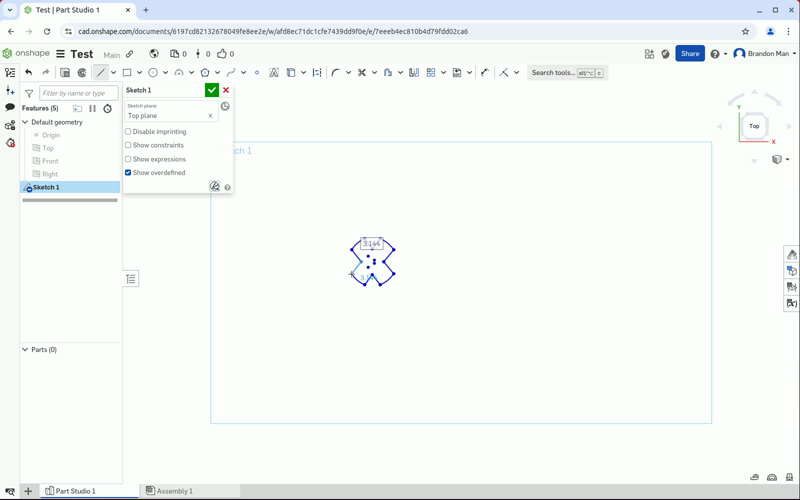
key(esc)
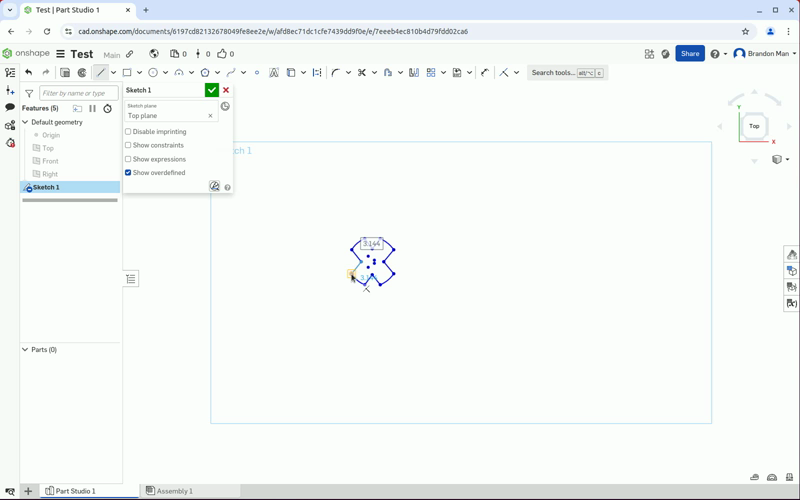
mouse_move(378, 275)
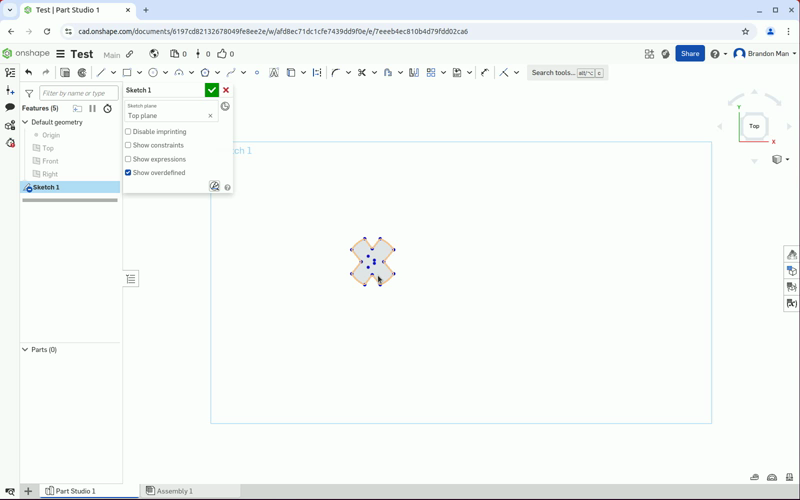
scroll(6)
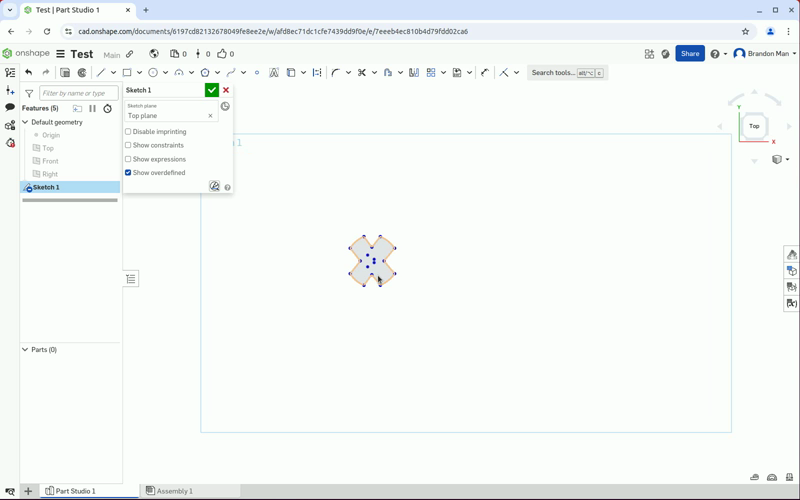
scroll(6)
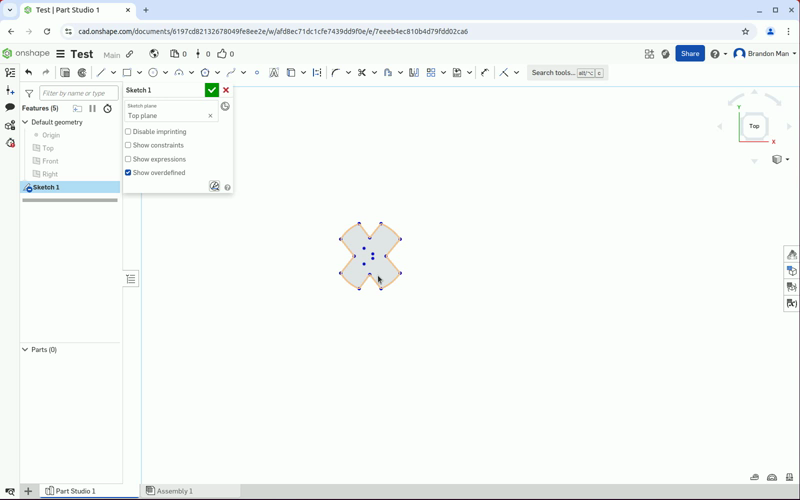
scroll(6)
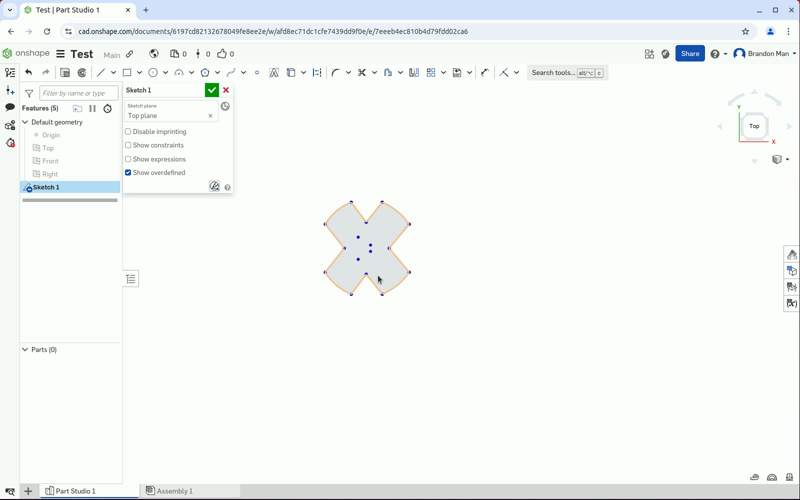
scroll(6)
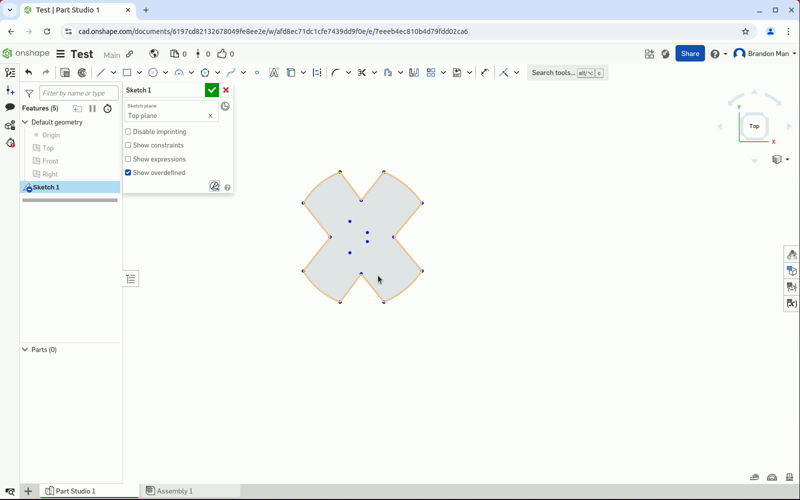
scroll(6)
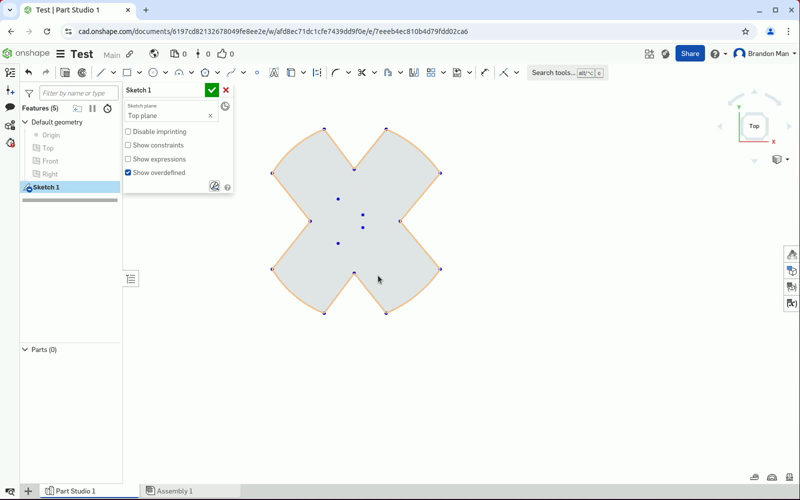
scroll(6)
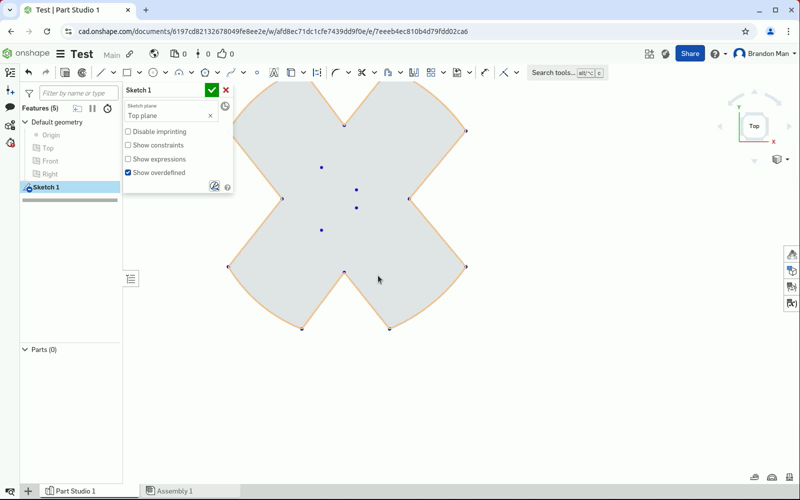
scroll(6)
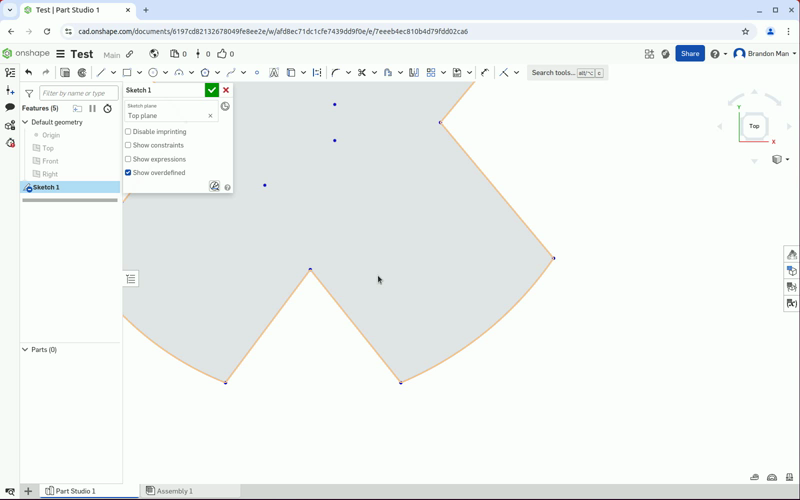
click(378, 275)
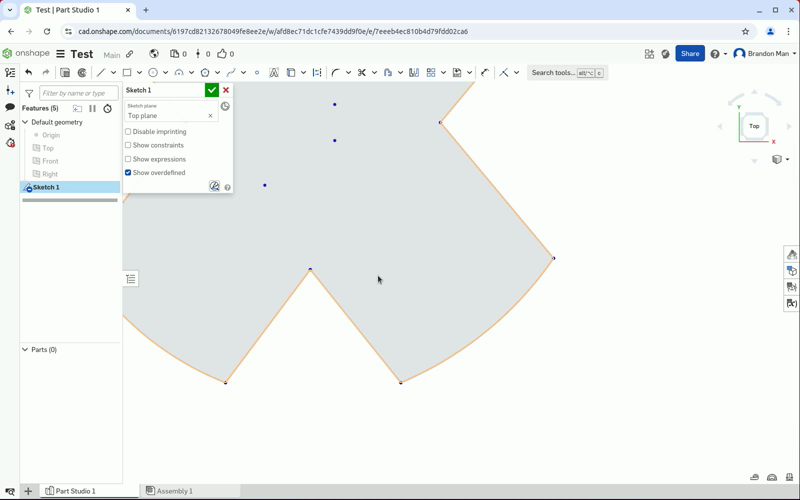
scroll(-6)
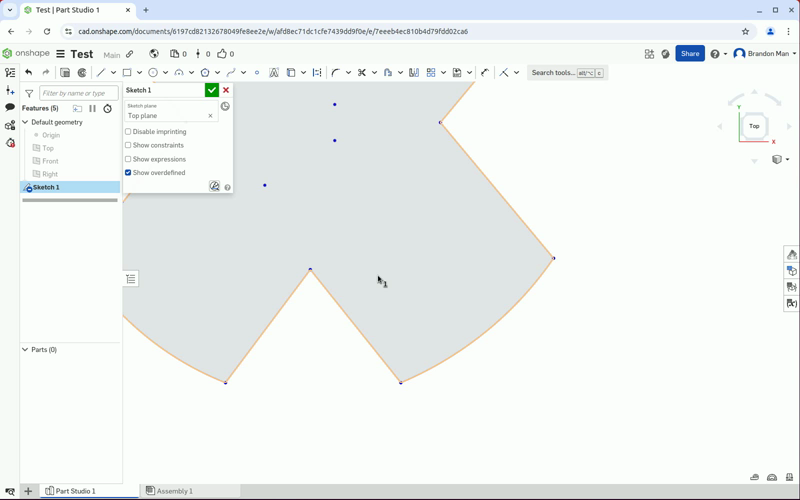
scroll(-6)
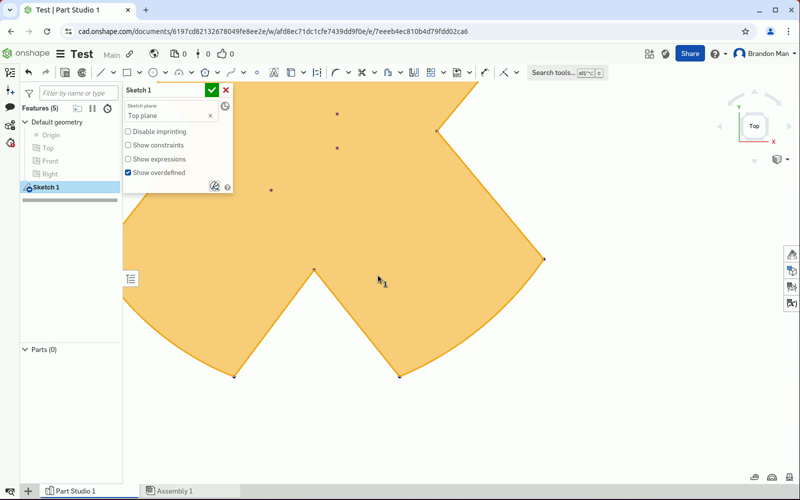
scroll(-6)
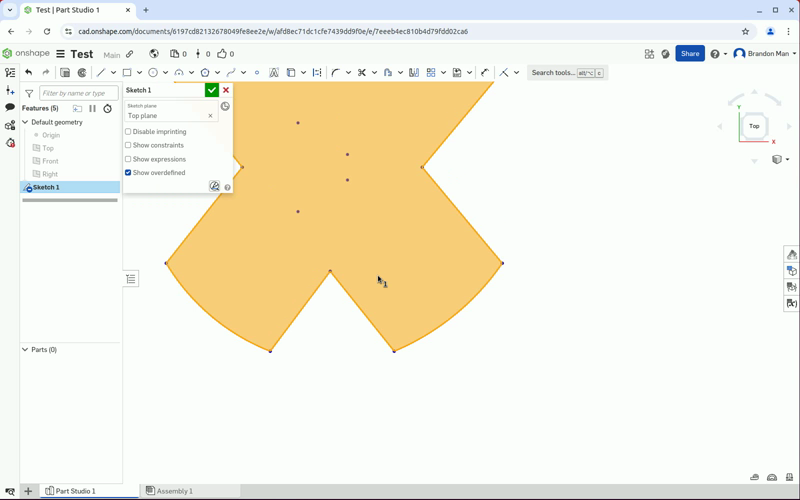
scroll(-6)
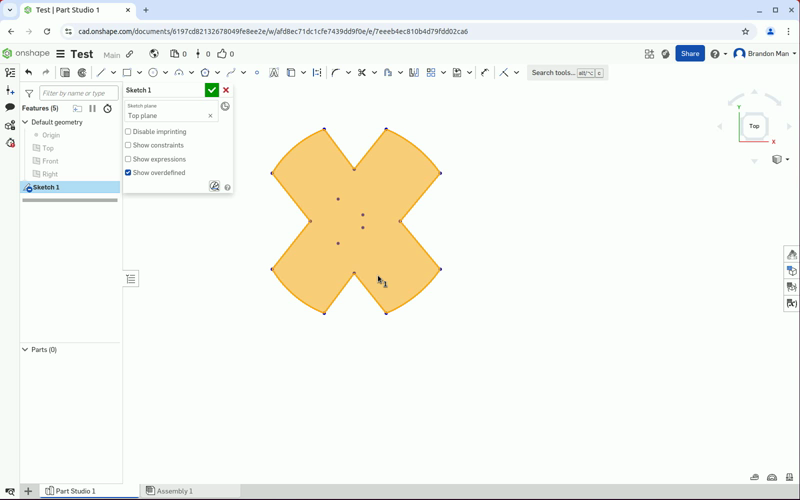
scroll(-6)
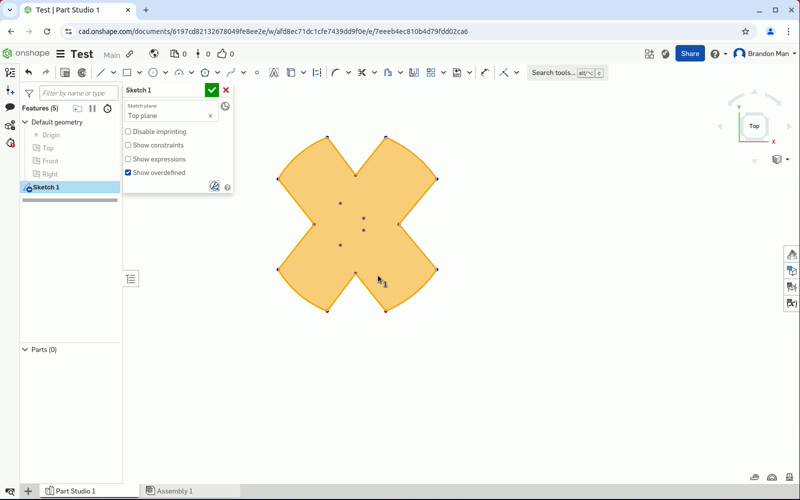
scroll(-6)
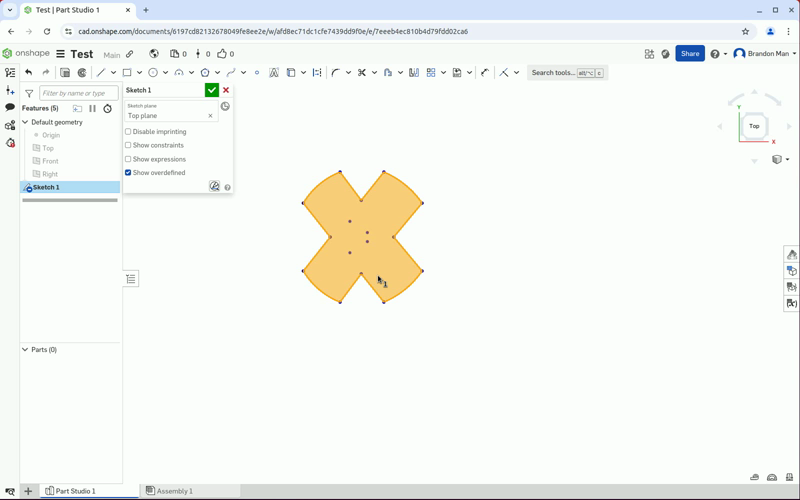
scroll(-6)
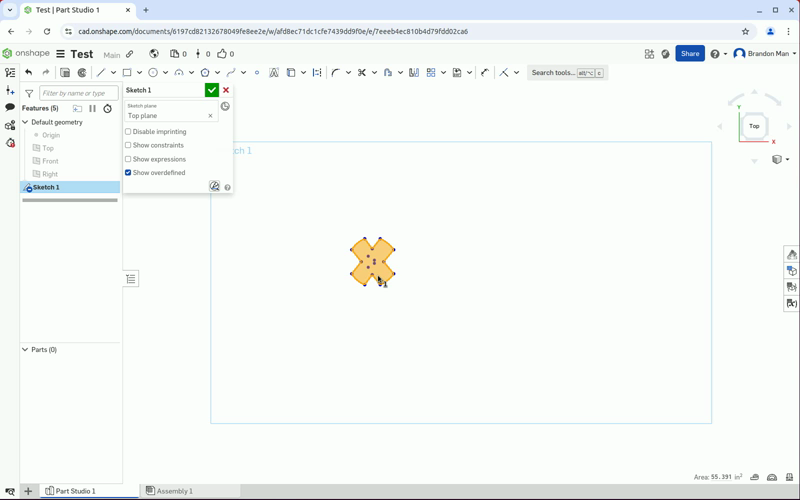
mouse_move(73, 352)
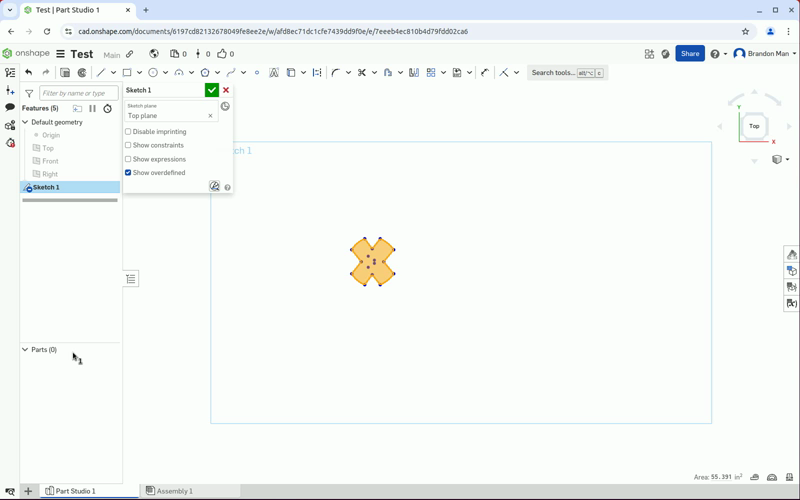
key(shift+y)
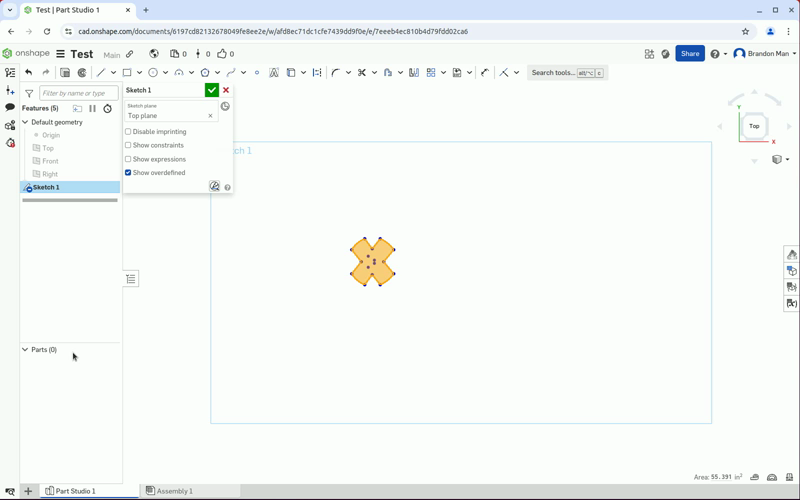
key(shift+e)
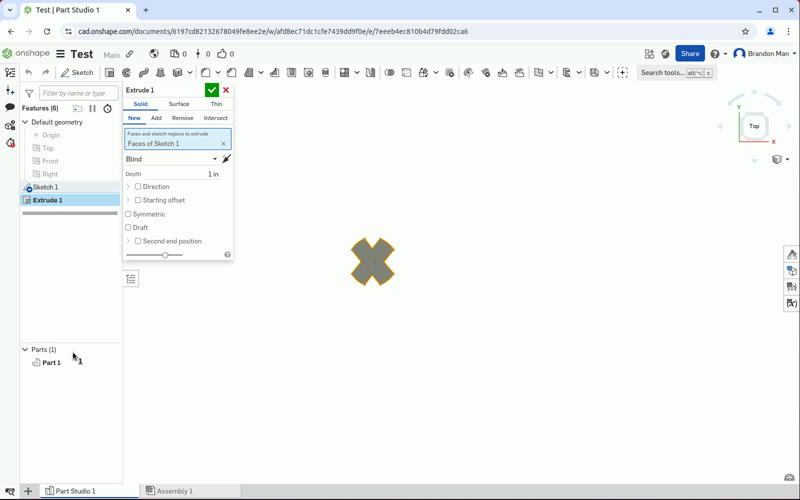
mouse_move(143, 106)
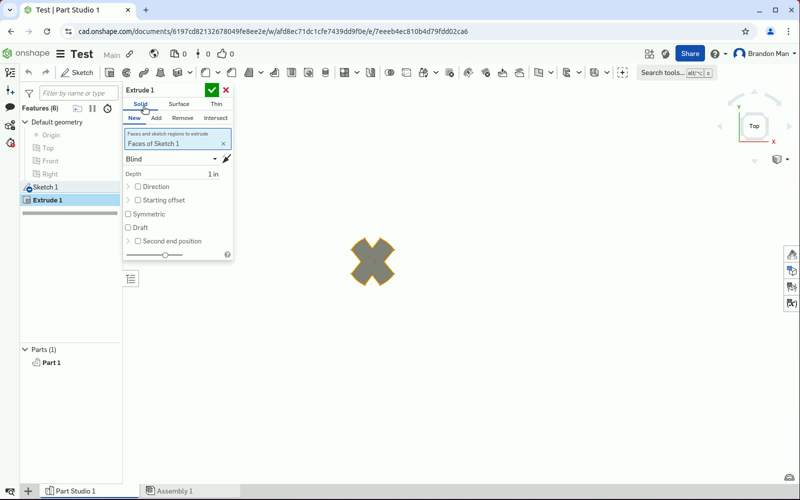
click(143, 106)
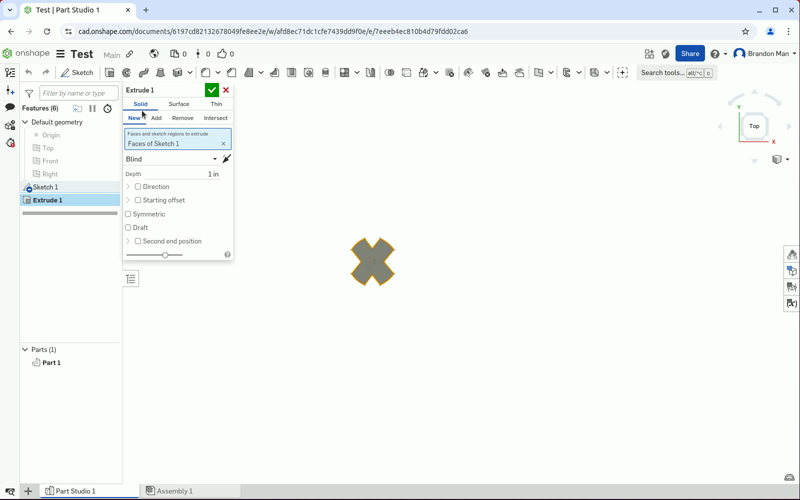
mouse_move(137, 120)
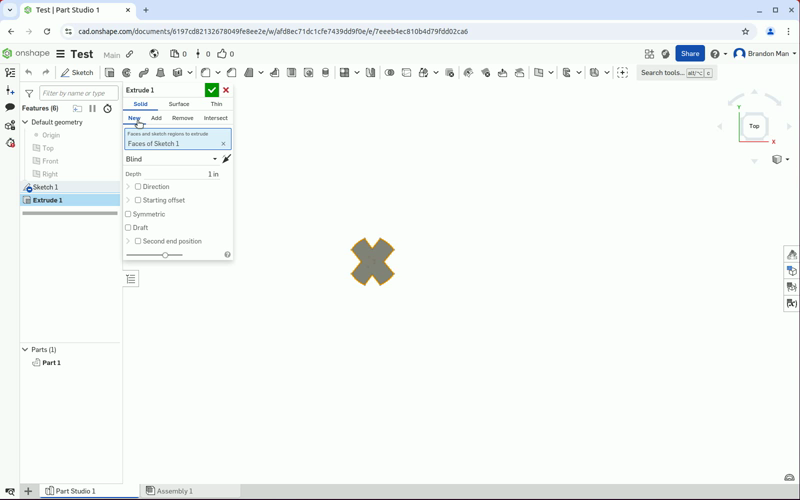
click(137, 120)
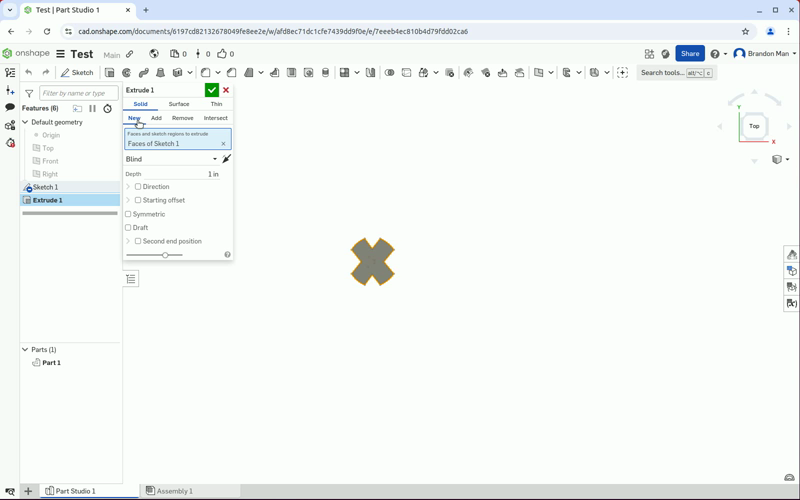
key(tab, 4)
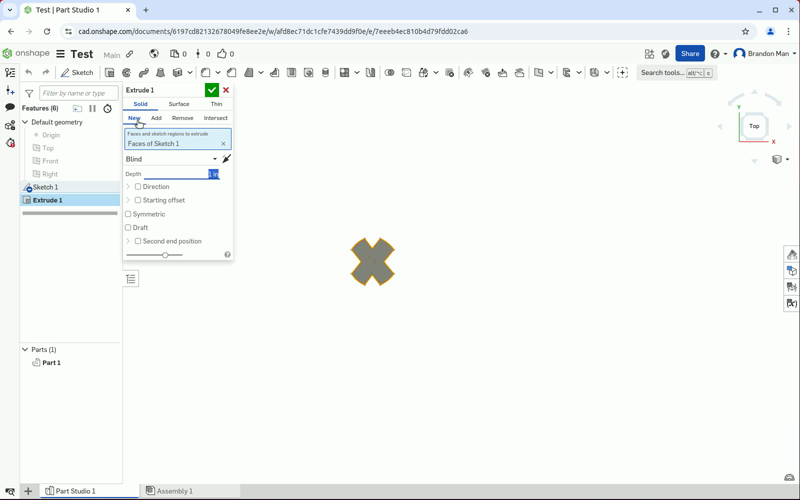
text(0.241)
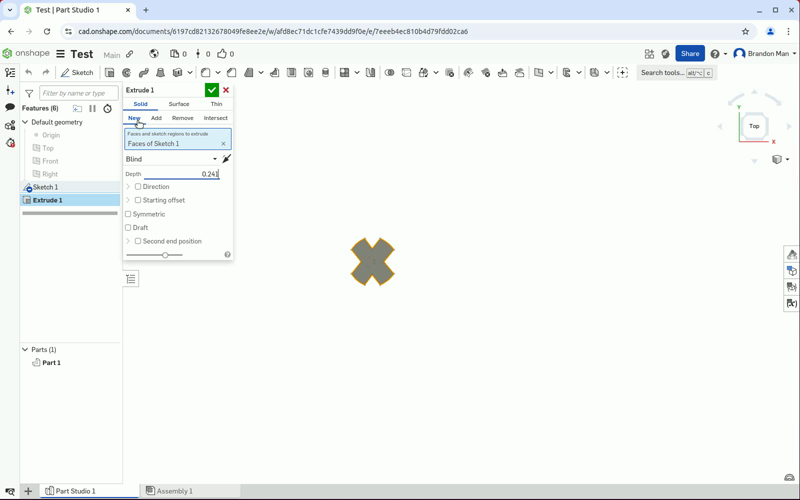
key(enter)
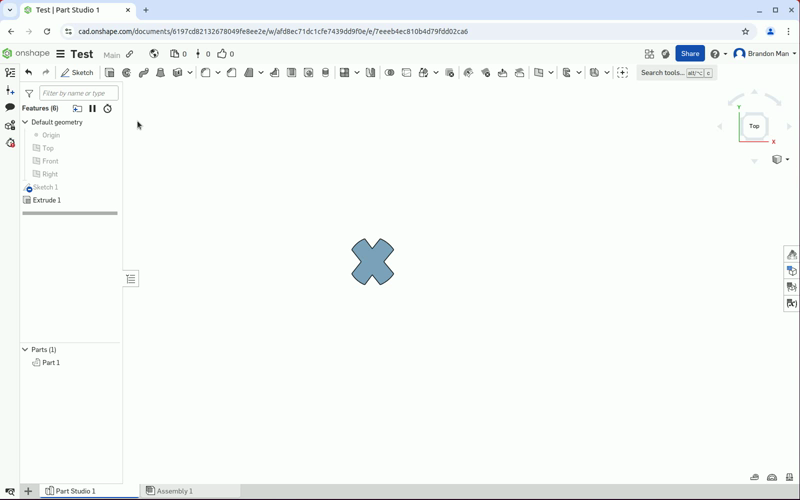
key(shift+h)
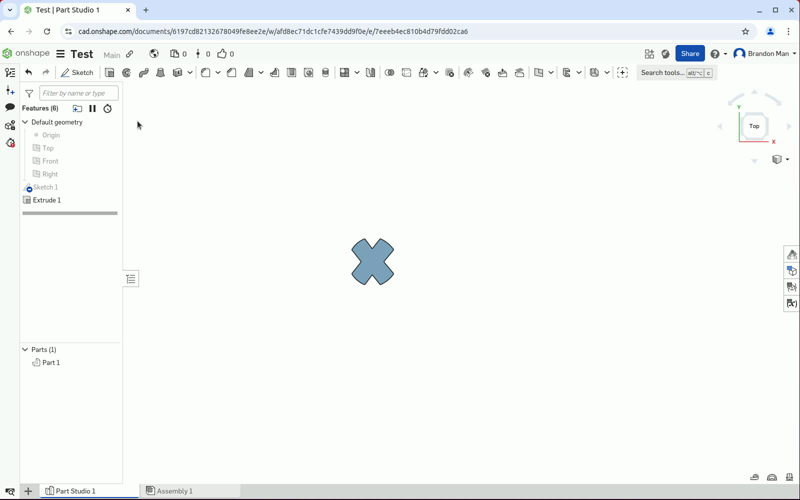
key(shift+h)
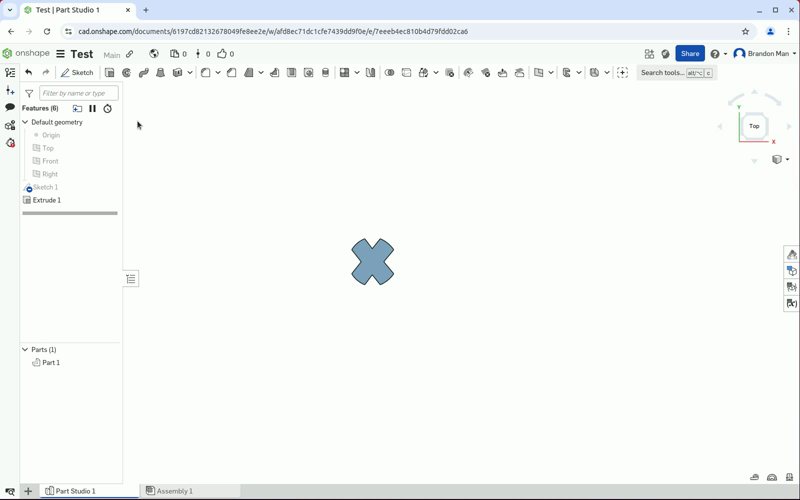
mouse_move(73, 189)
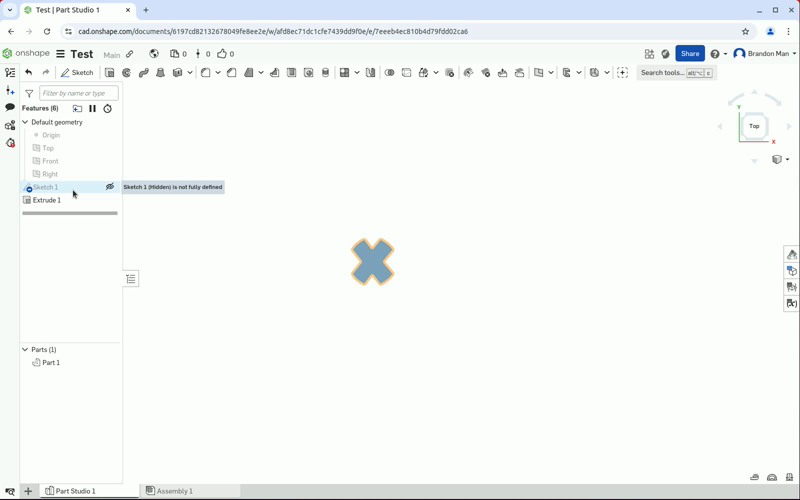
click(73, 189)
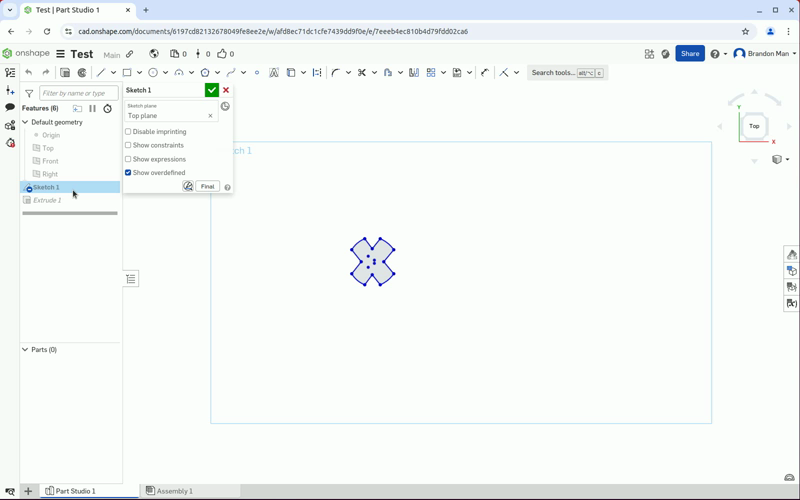
mouse_move(229, 92)
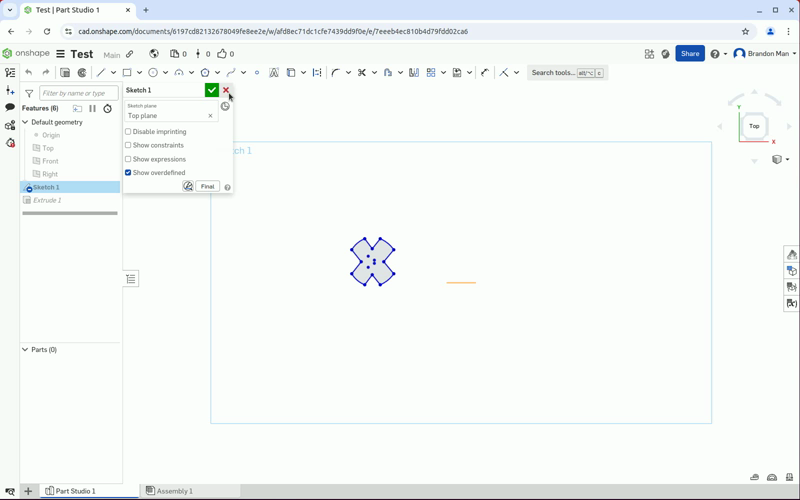
click(229, 92)
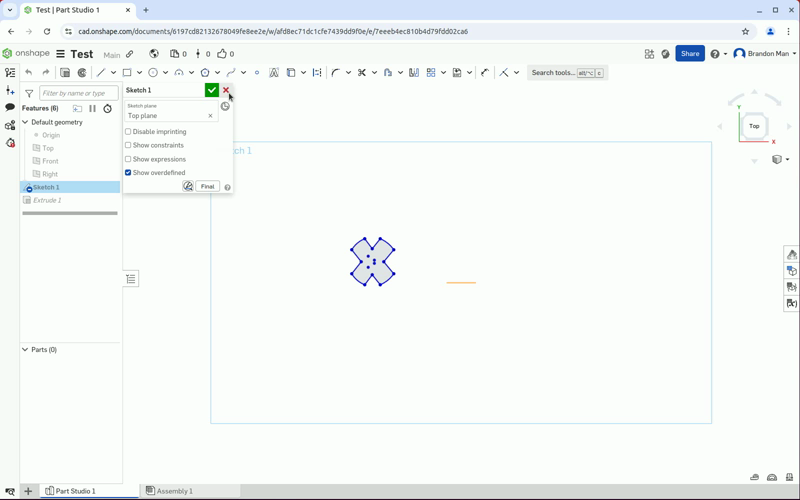
key(shift+s)
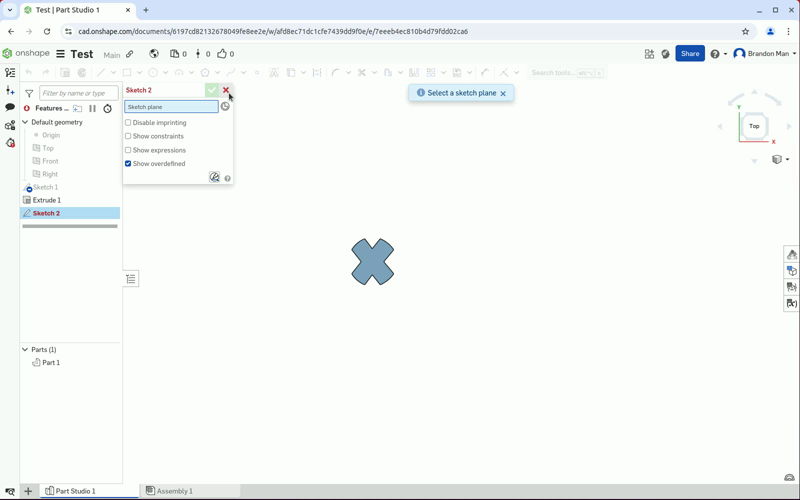
mouse_move(73, 150)
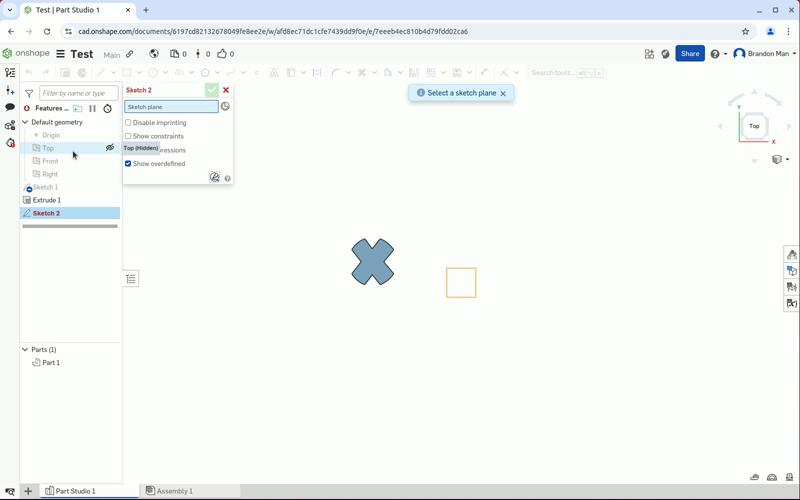
click(73, 150)
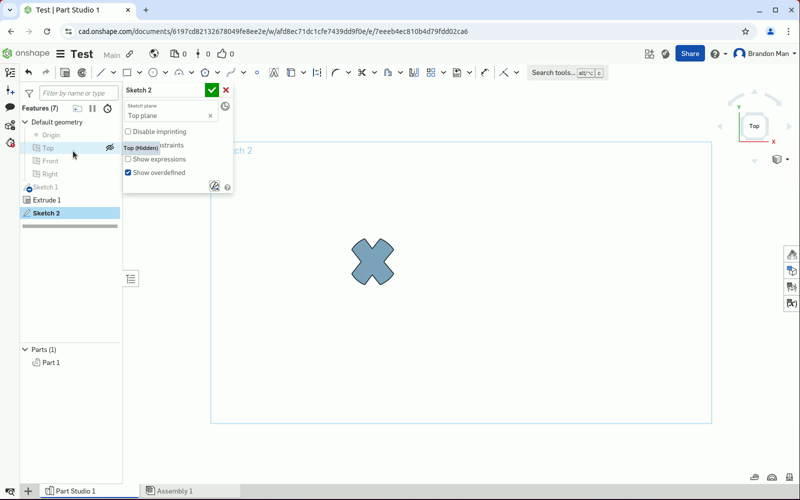
mouse_move(73, 352)
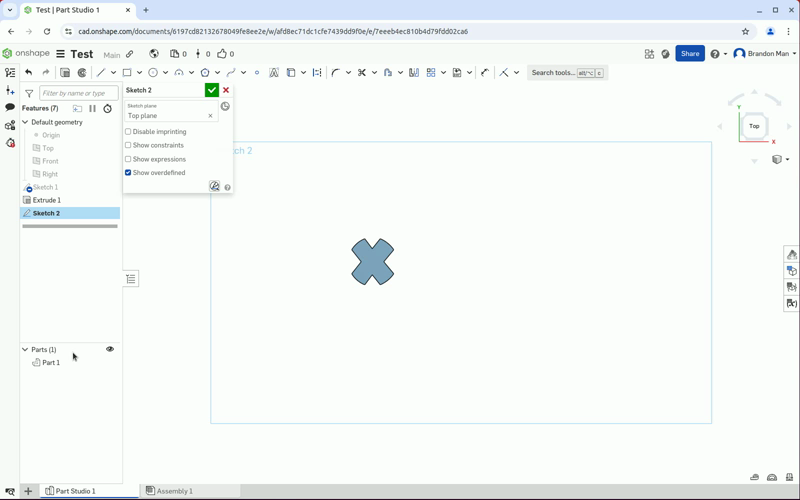
key(y)
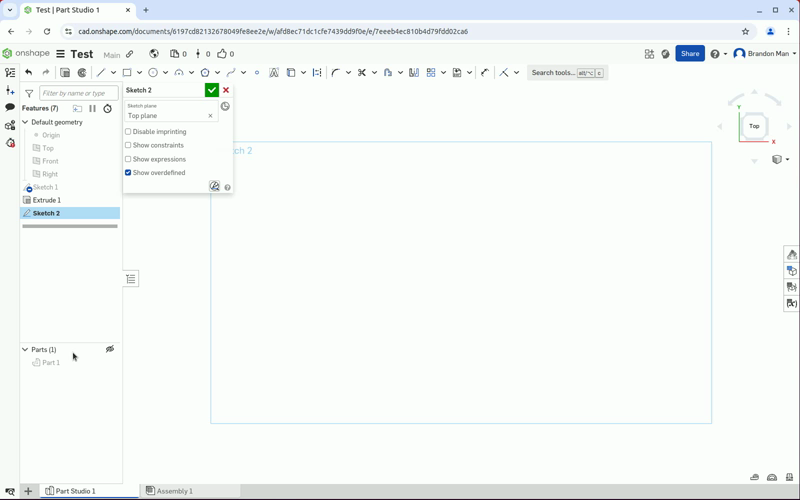
key(l)
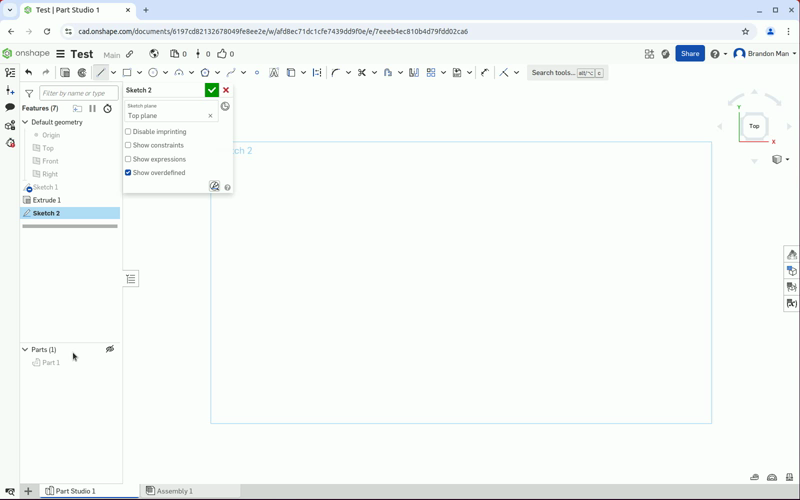
key_down(shift)
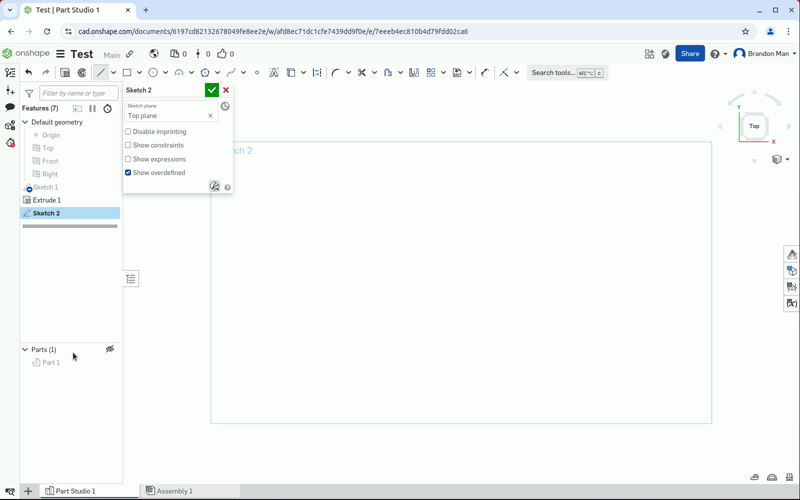
mouse_move(363, 240)
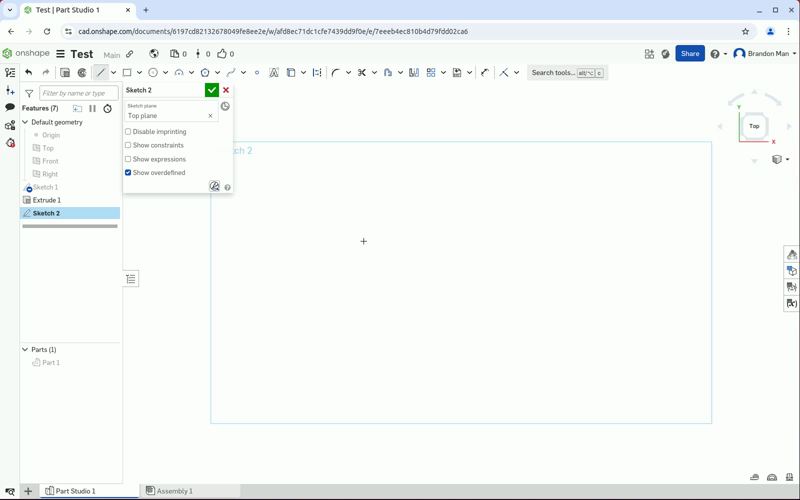
click(363, 240)
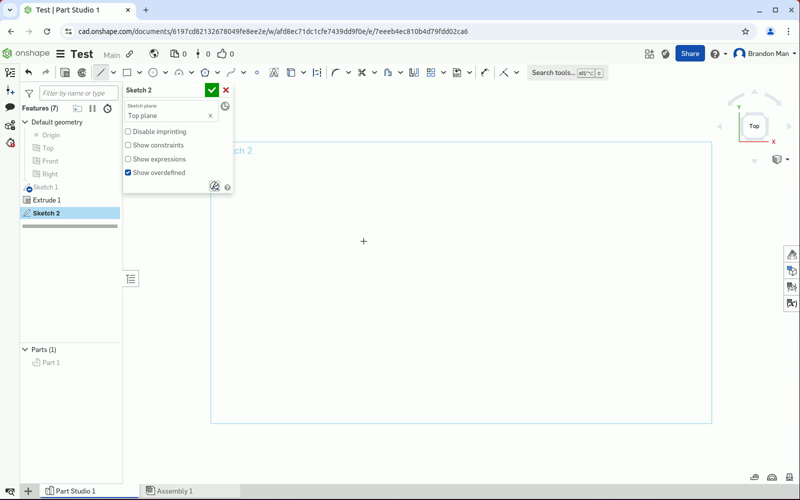
key_up(shift)
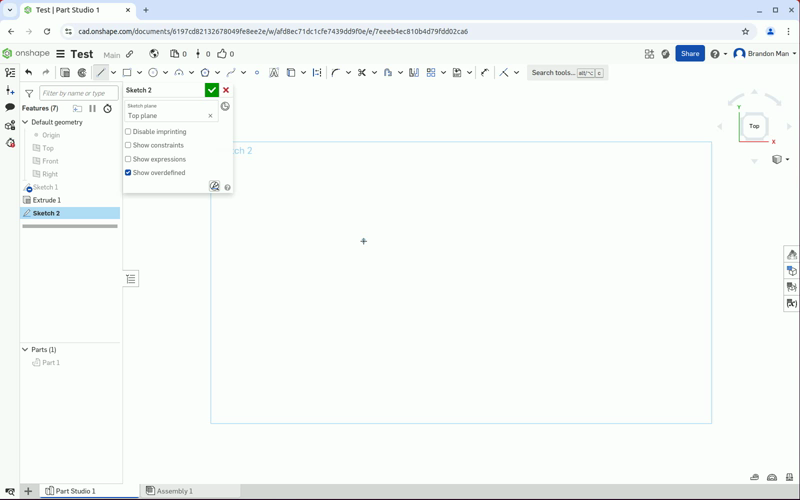
key_down(shift)
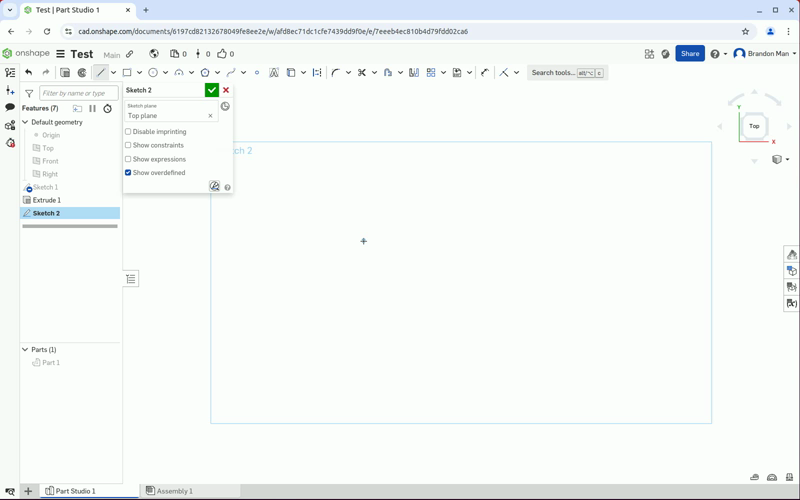
mouse_move(393, 240)
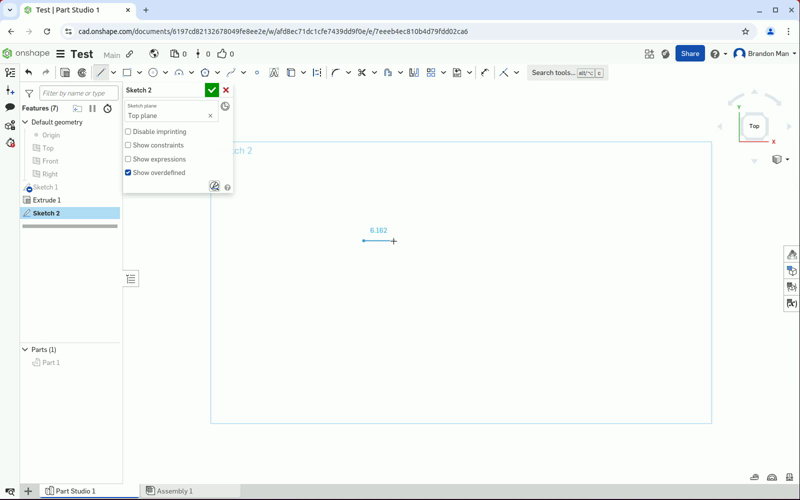
mouse_move(371, 250)
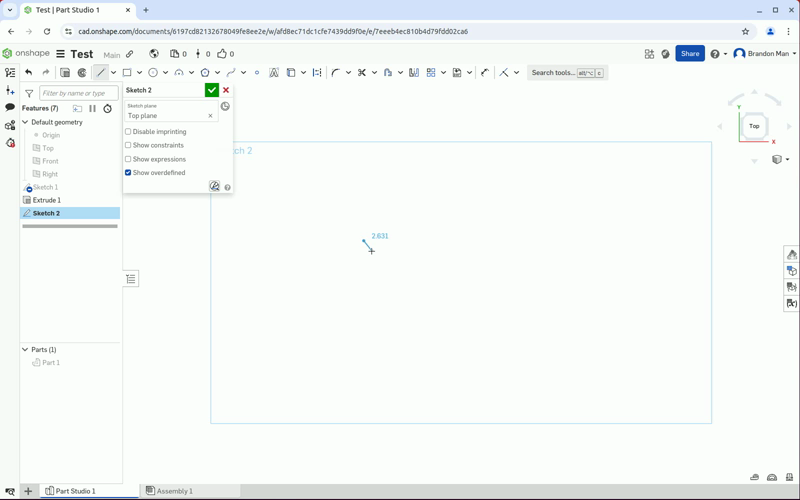
click(371, 250)
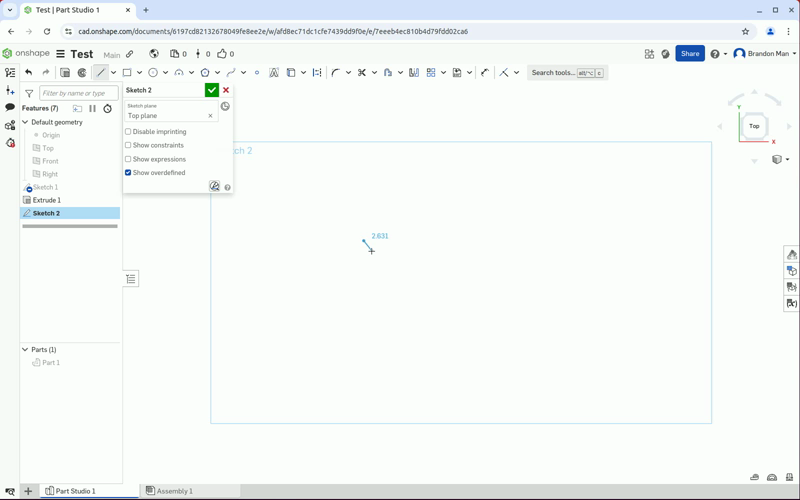
key_up(shift)
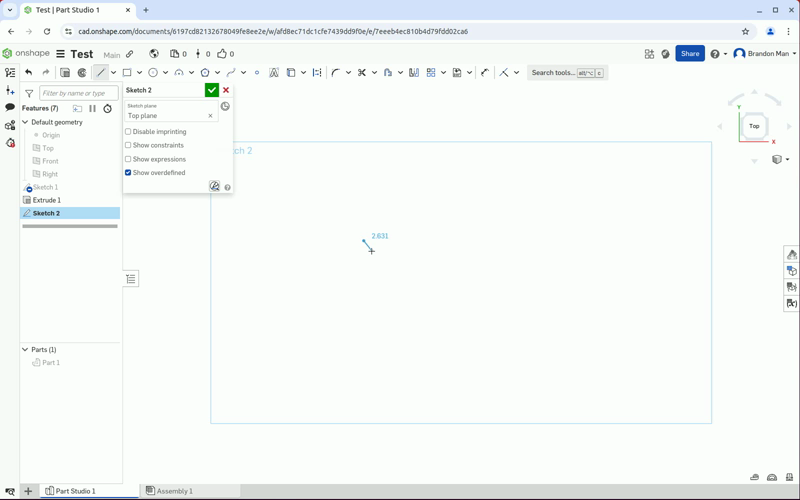
key_down(shift)
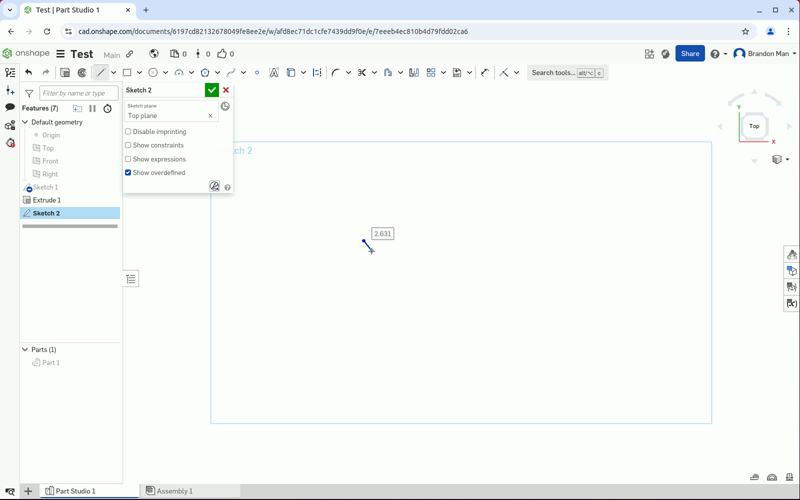
mouse_move(401, 250)
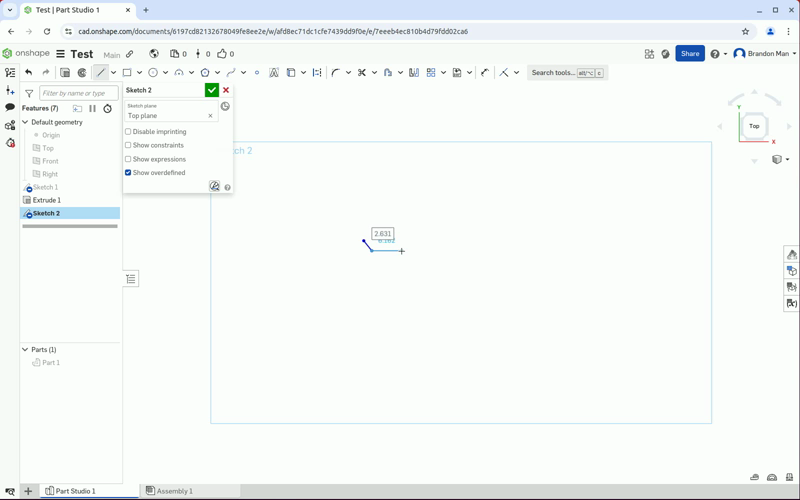
mouse_move(379, 240)
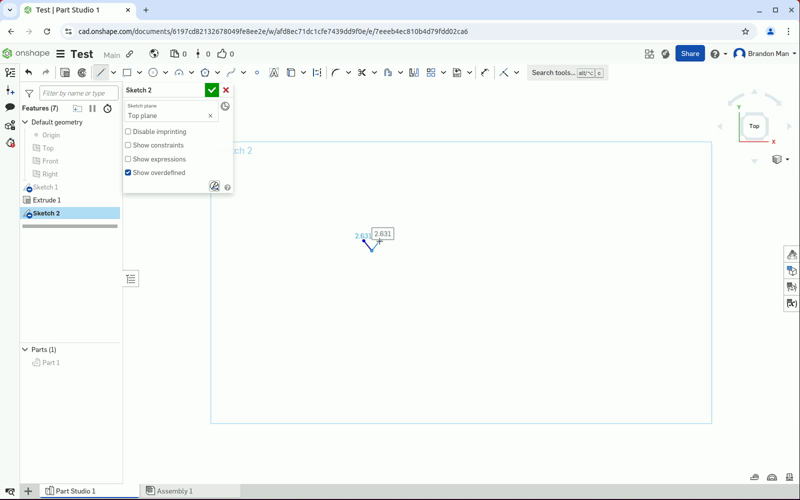
click(379, 240)
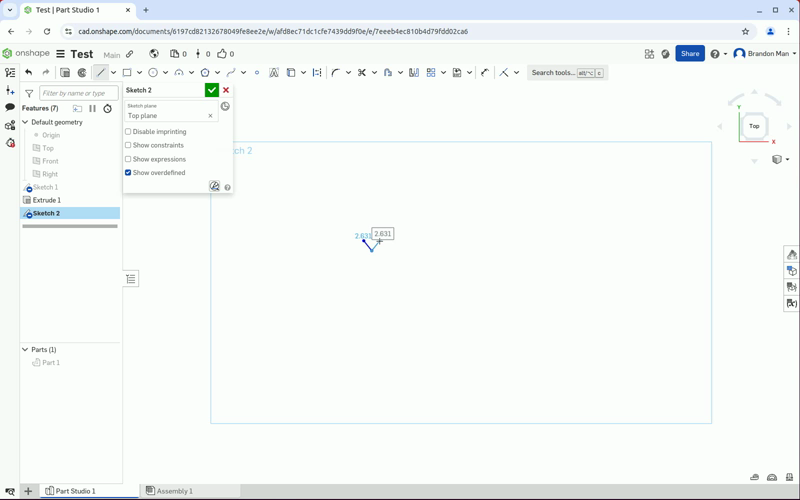
key_up(shift)
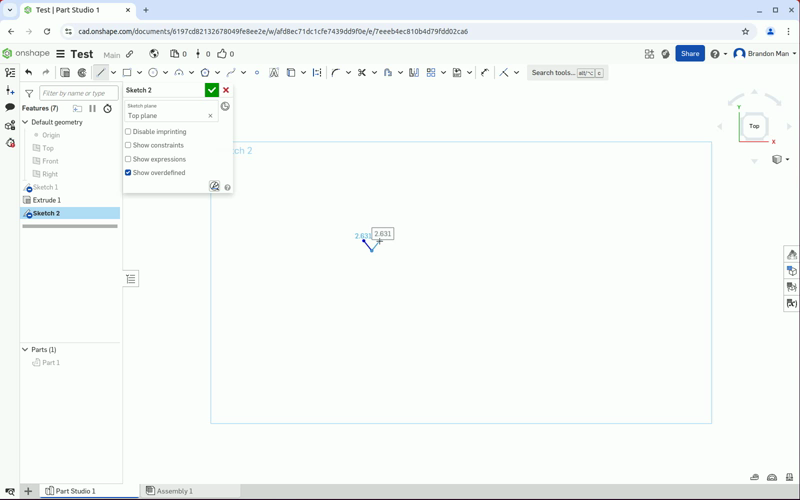
key(esc)
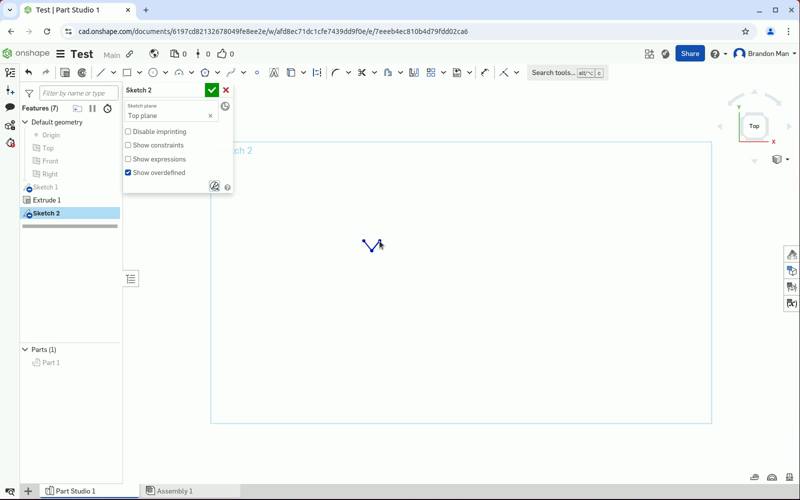
key(a)
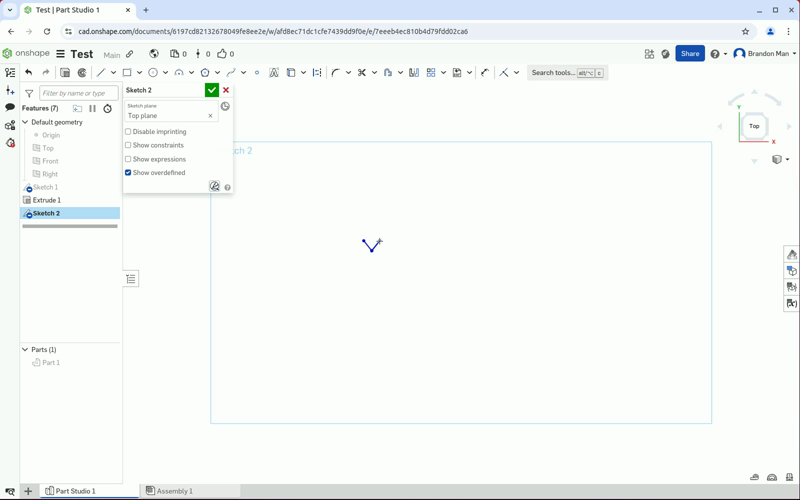
mouse_move(379, 240)
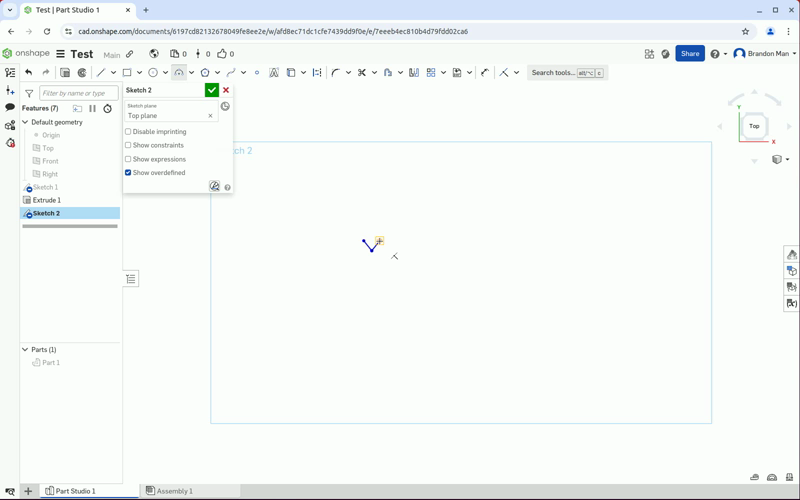
click(379, 240)
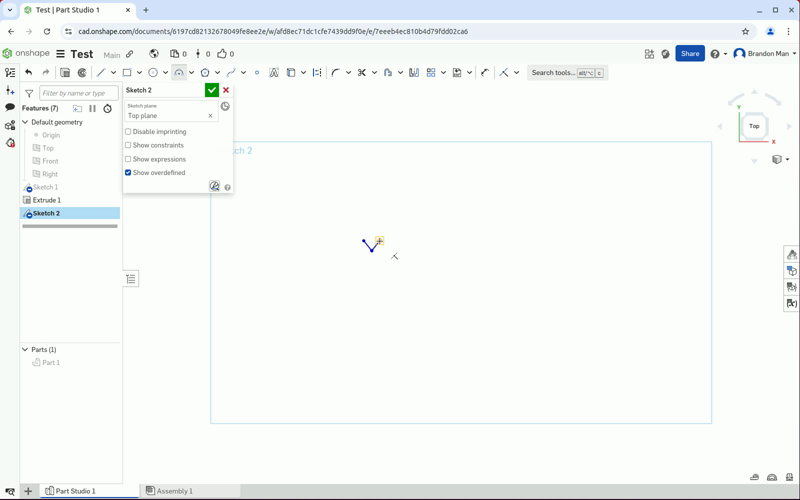
mouse_move(363, 240)
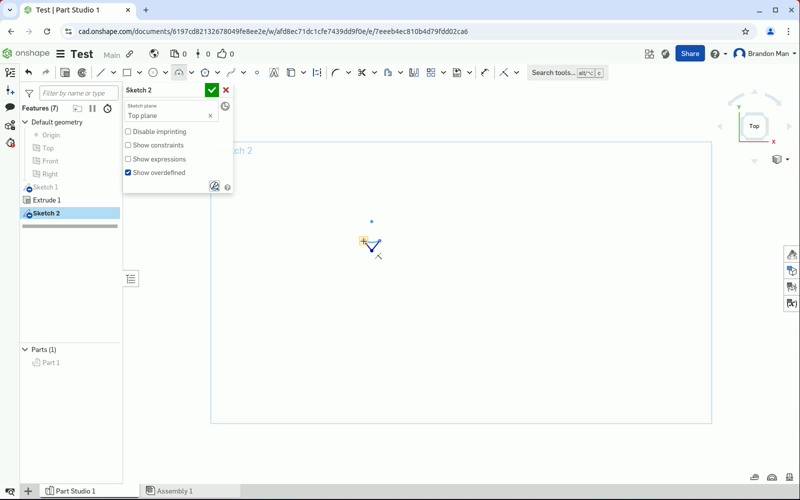
click(363, 240)
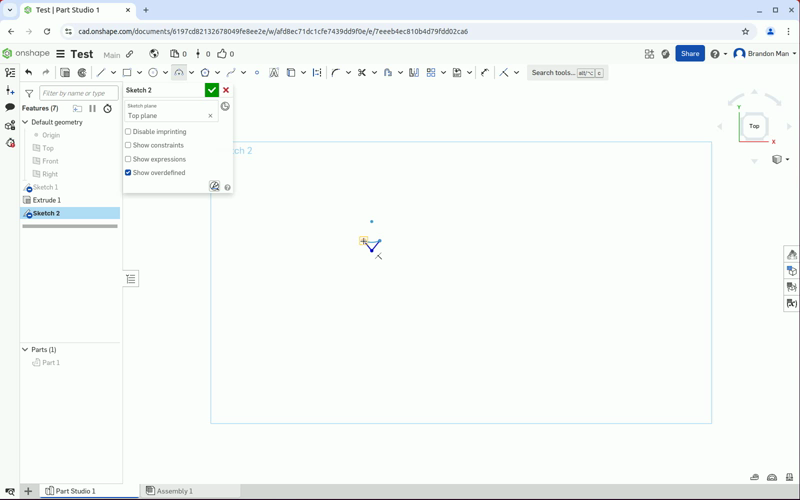
key_down(shift)
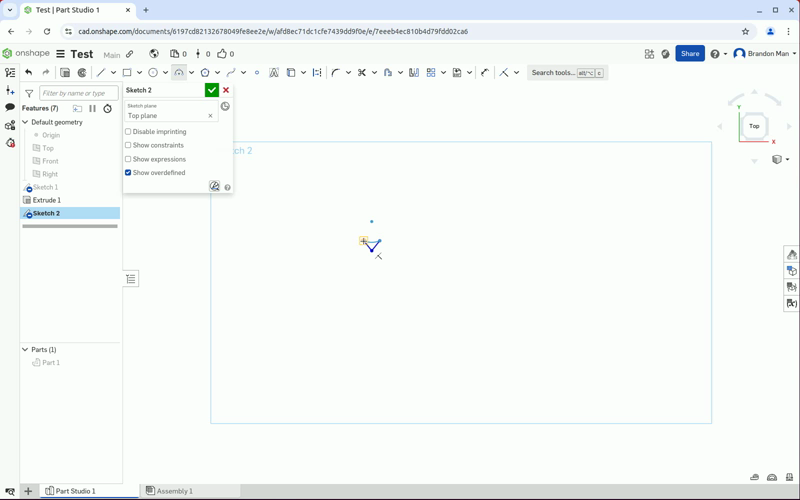
mouse_move(371, 239)
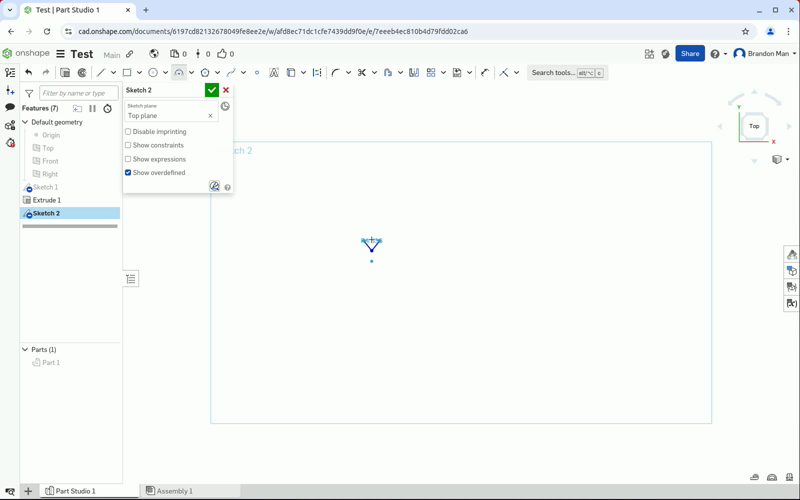
click(371, 239)
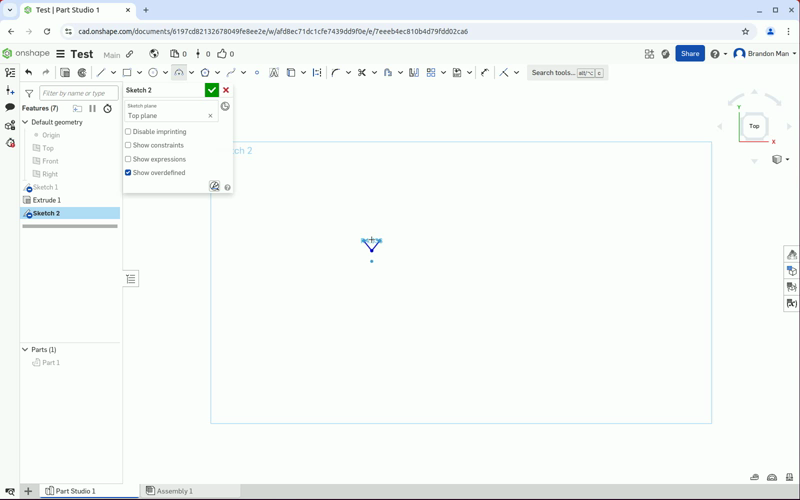
key_up(shift)
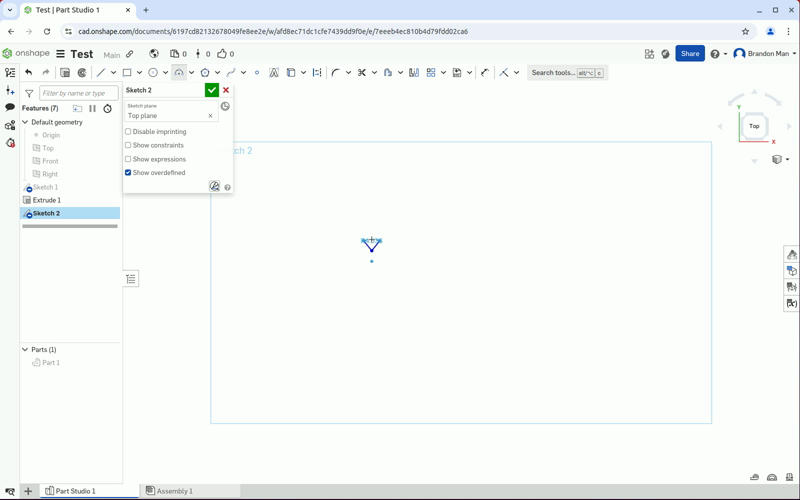
key(esc)
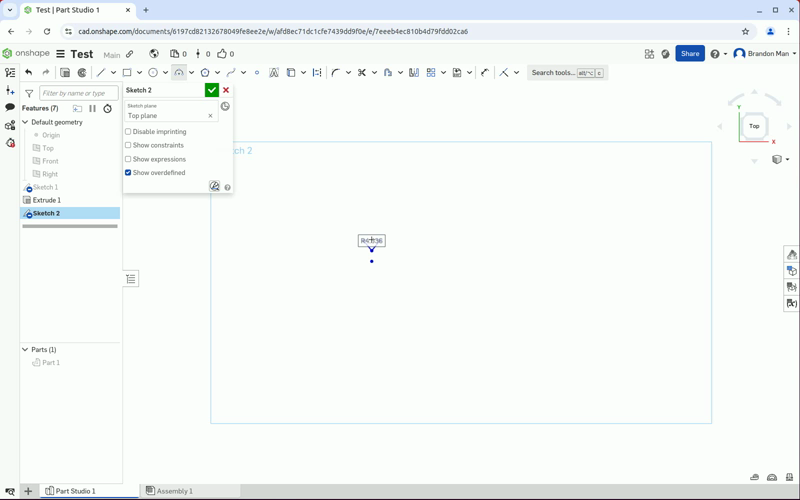
mouse_move(364, 240)
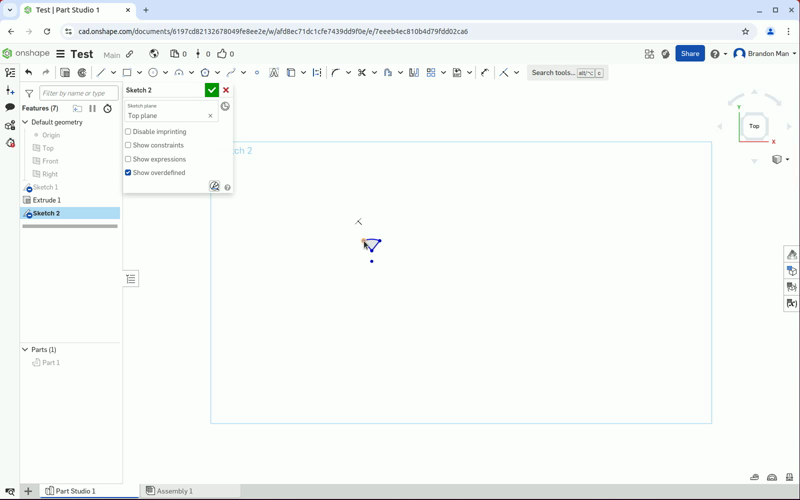
scroll(6)
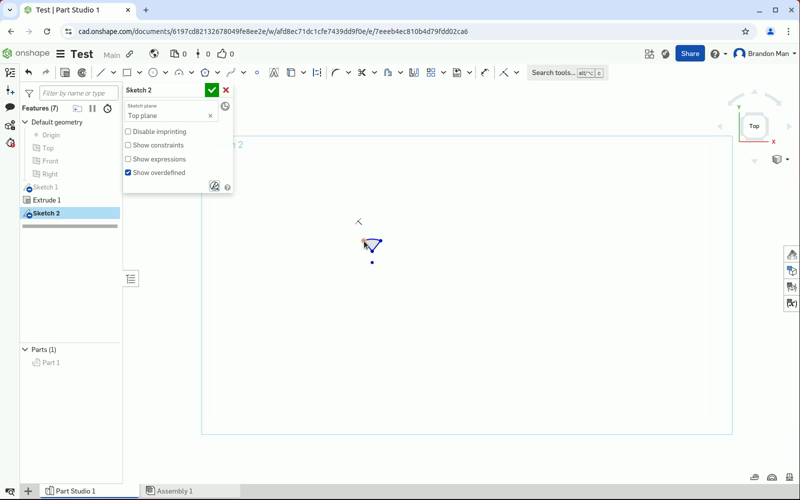
scroll(6)
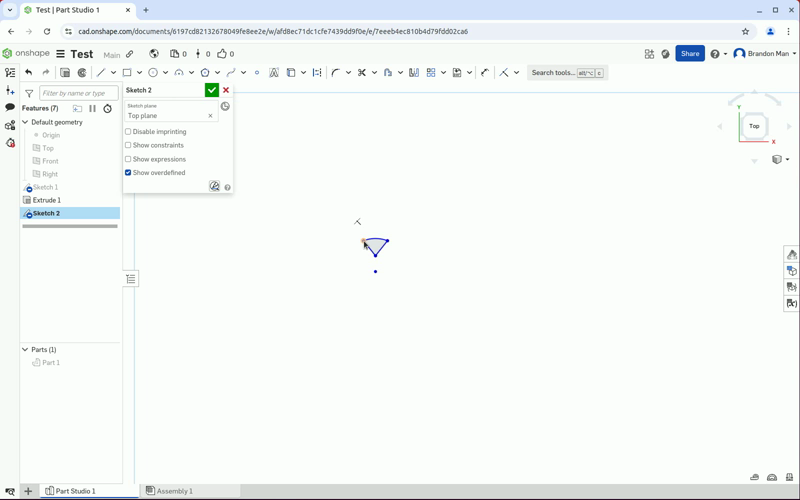
scroll(6)
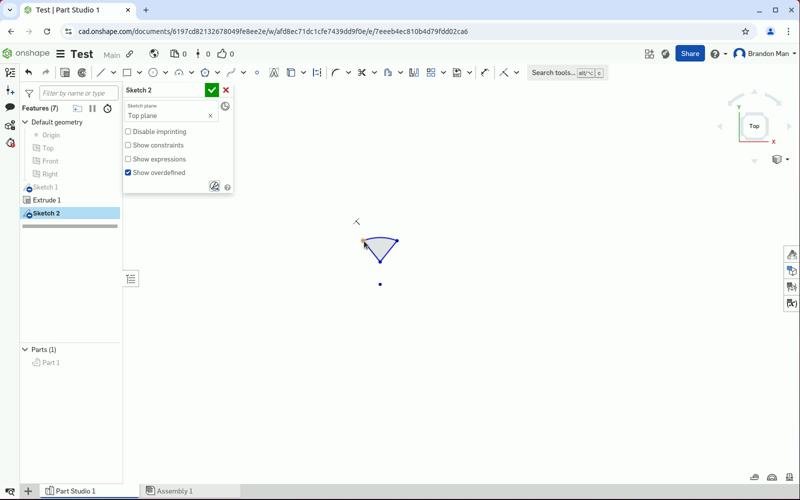
scroll(6)
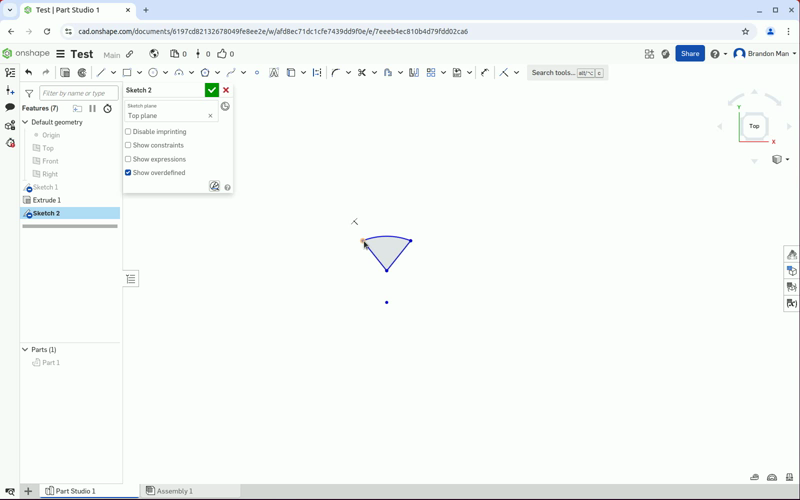
scroll(6)
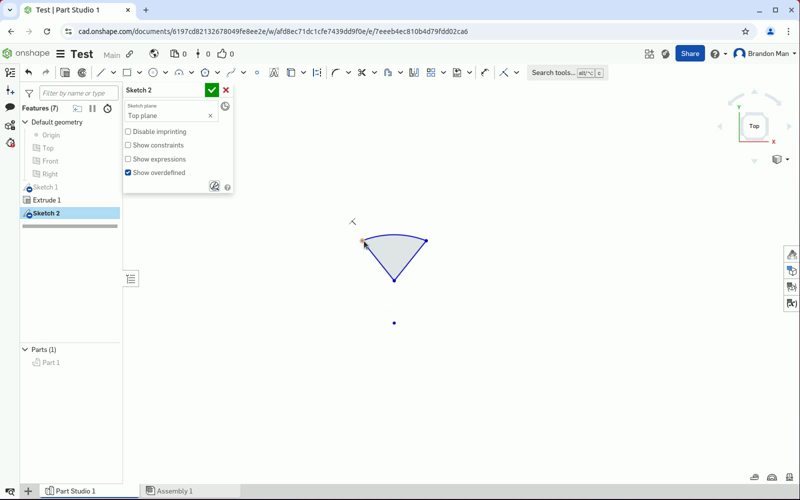
scroll(6)
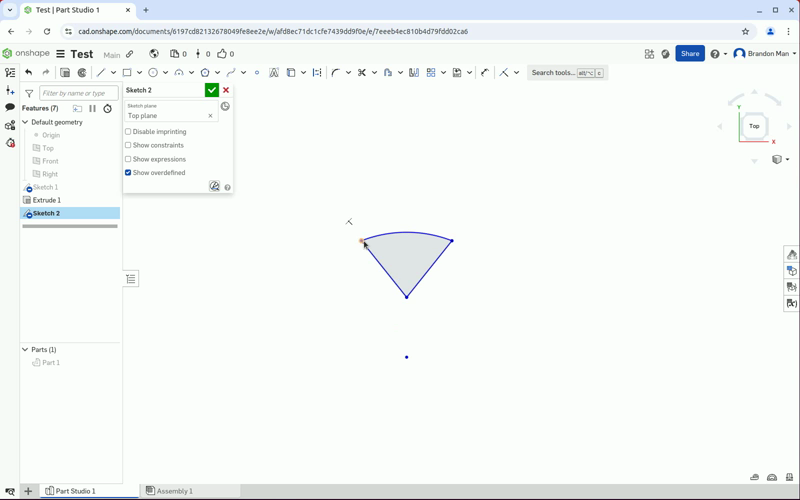
scroll(6)
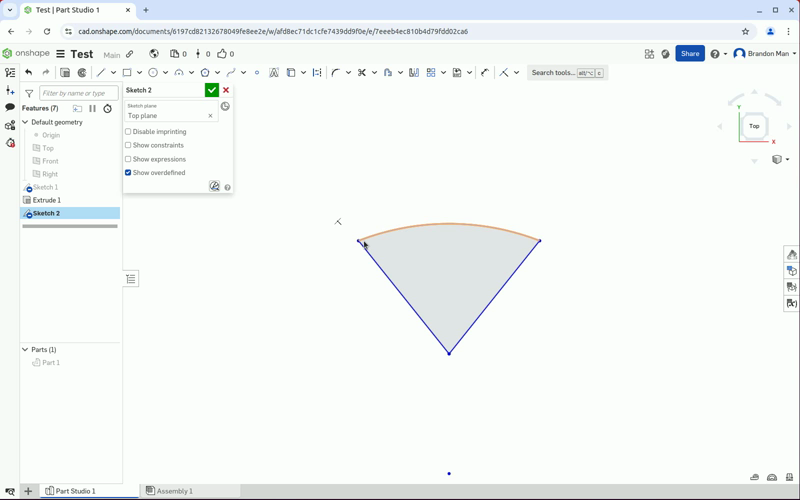
click(364, 240)
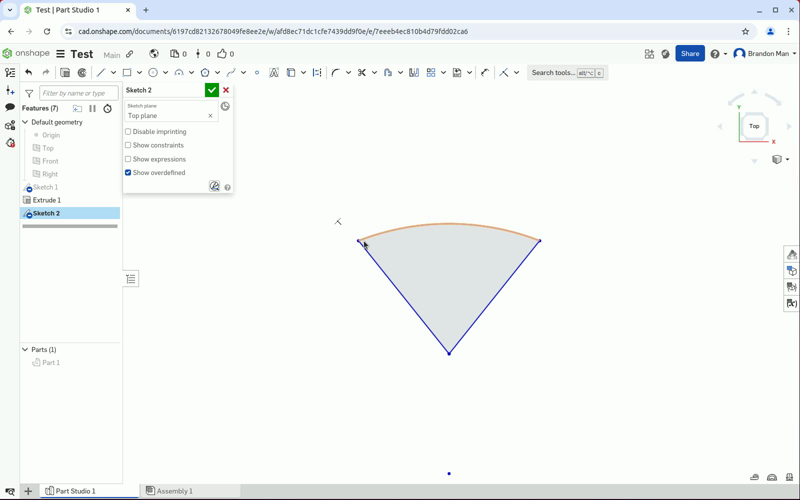
scroll(-6)
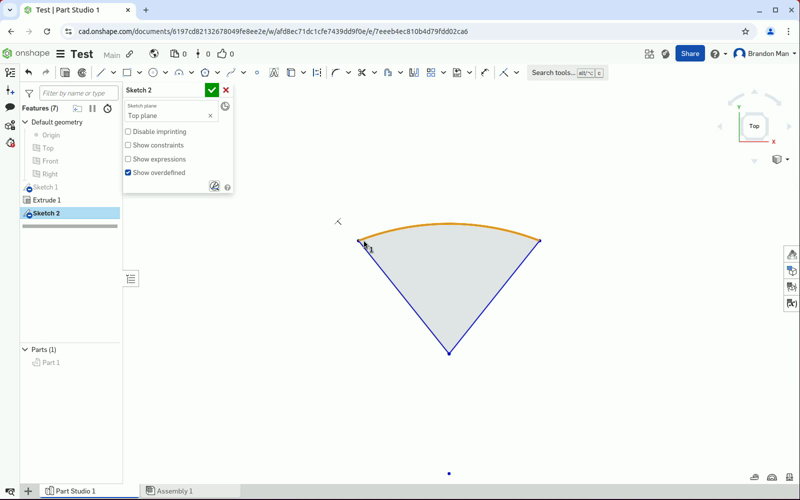
scroll(-6)
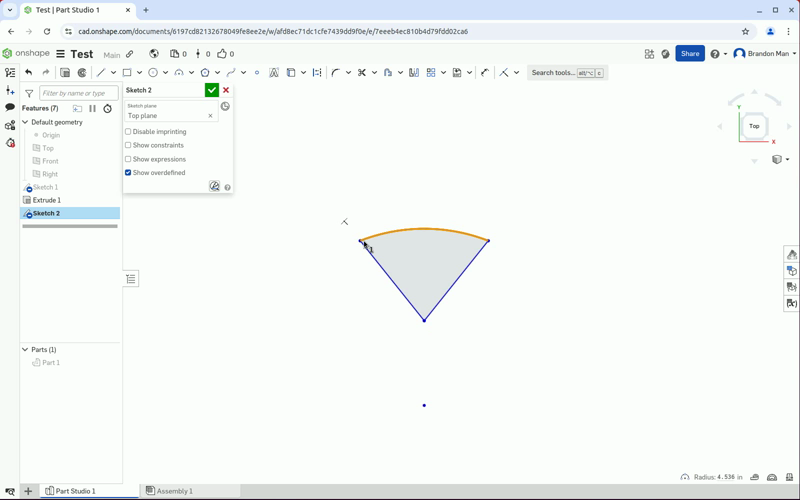
scroll(-6)
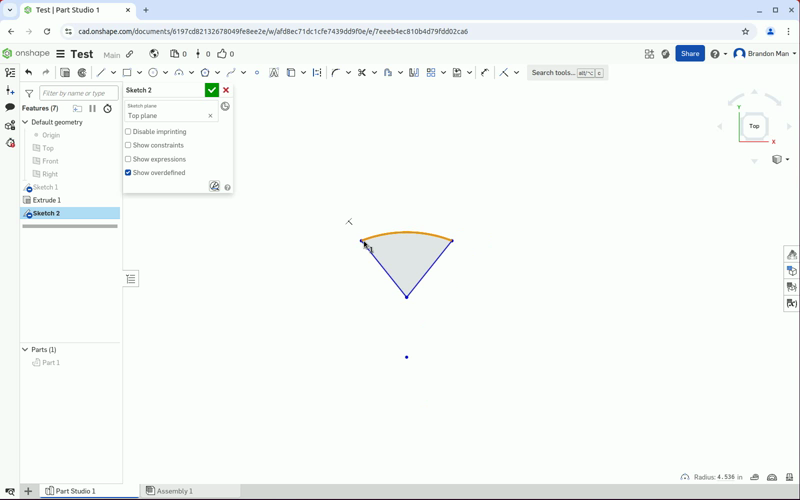
scroll(-6)
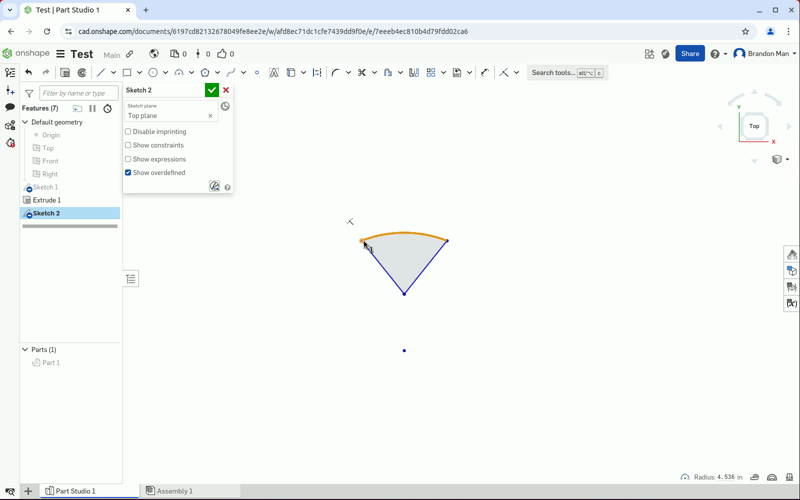
scroll(-6)
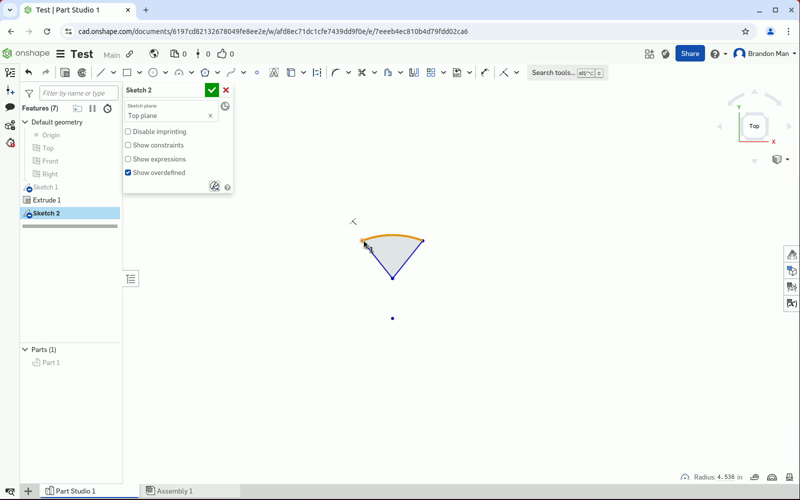
scroll(-6)
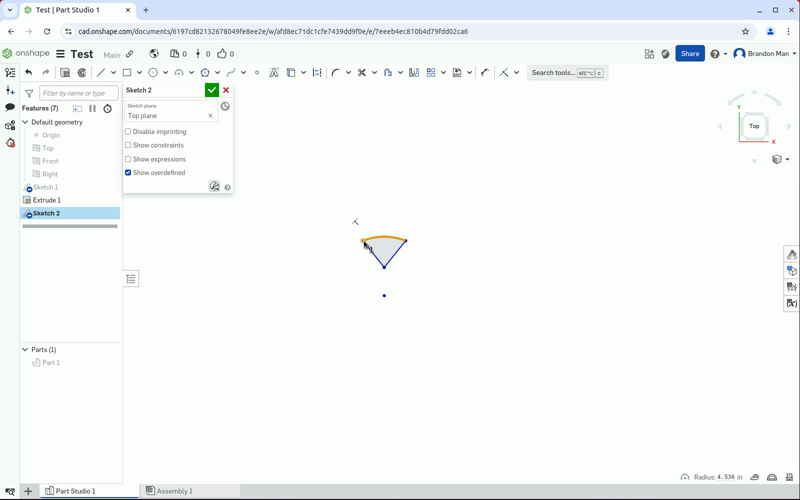
scroll(-6)
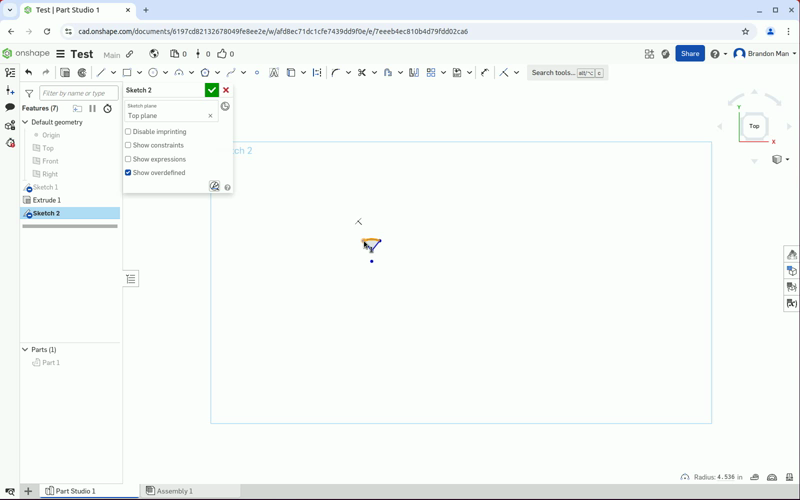
mouse_move(73, 352)
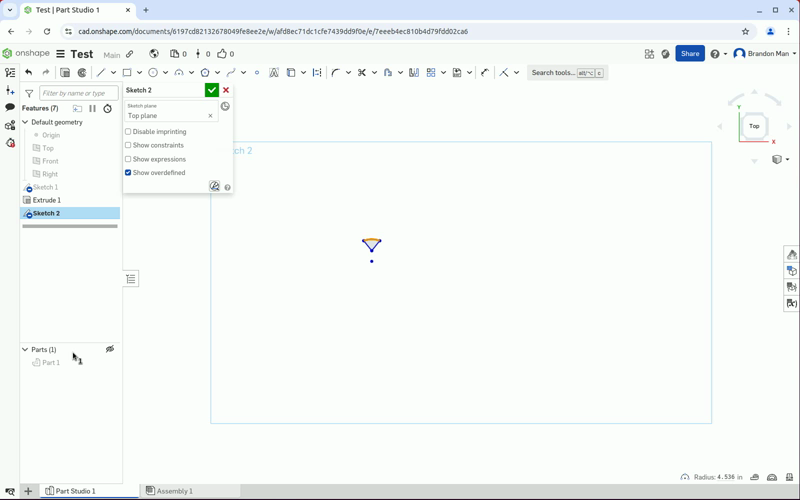
key(shift+y)
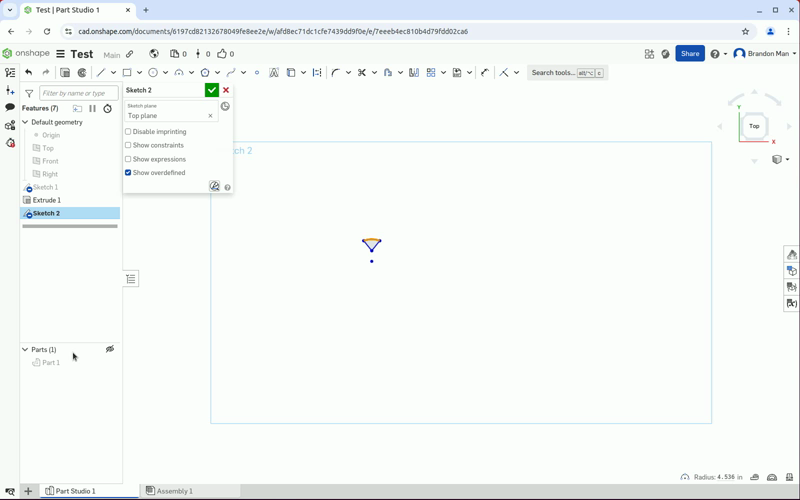
key(shift+e)
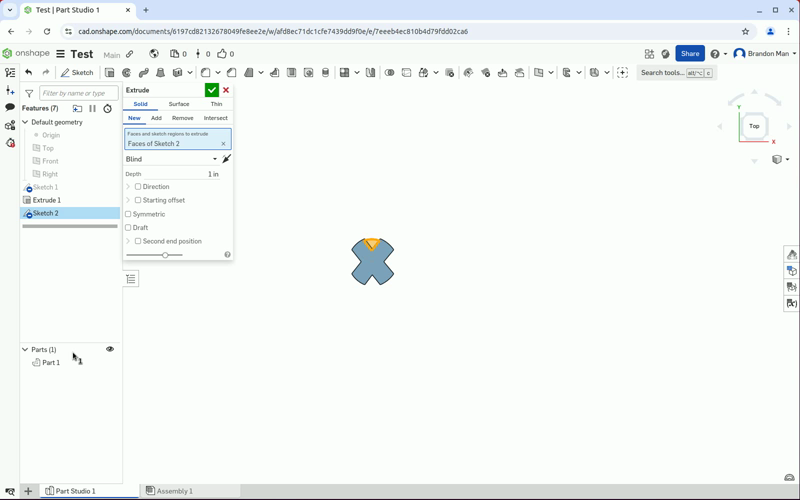
mouse_move(143, 106)
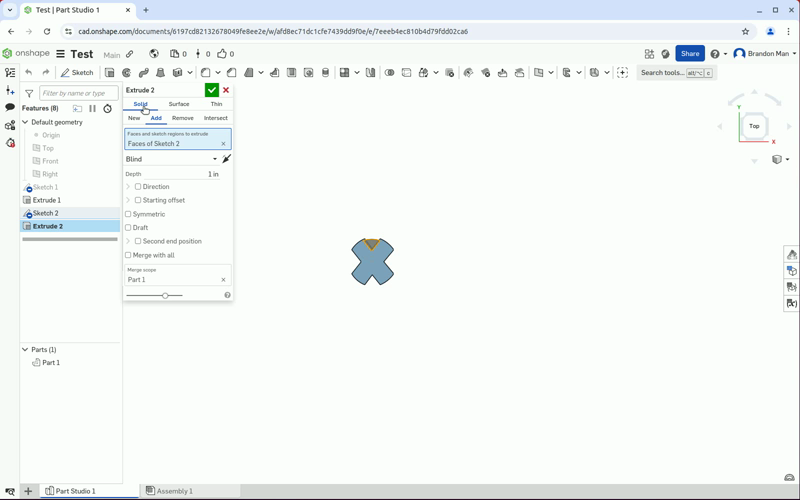
click(143, 106)
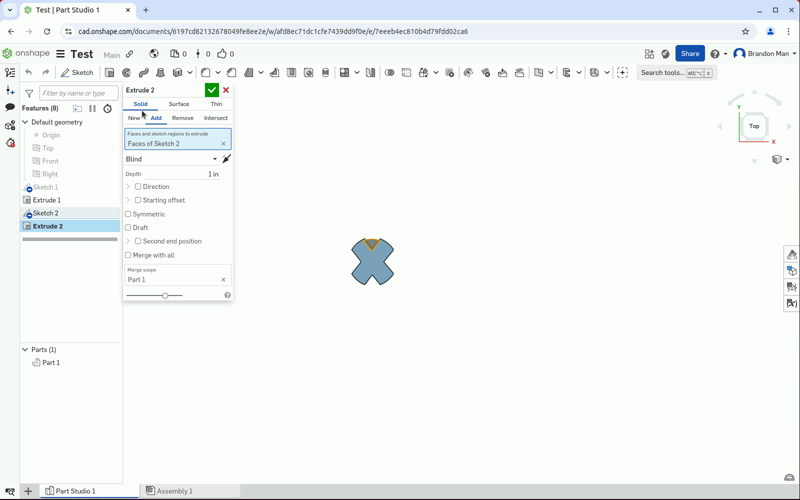
mouse_move(137, 120)
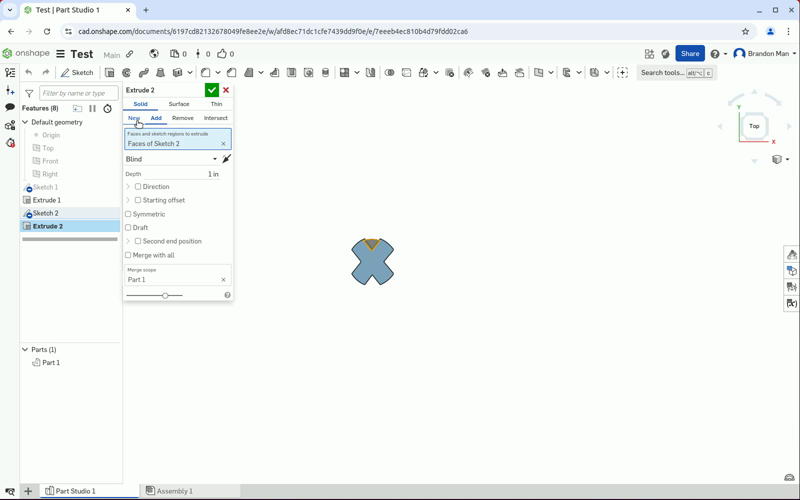
click(137, 120)
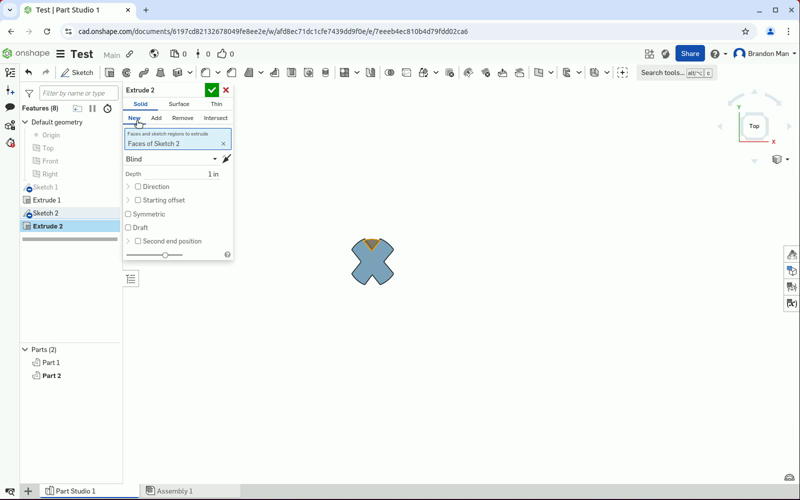
key(tab, 4)
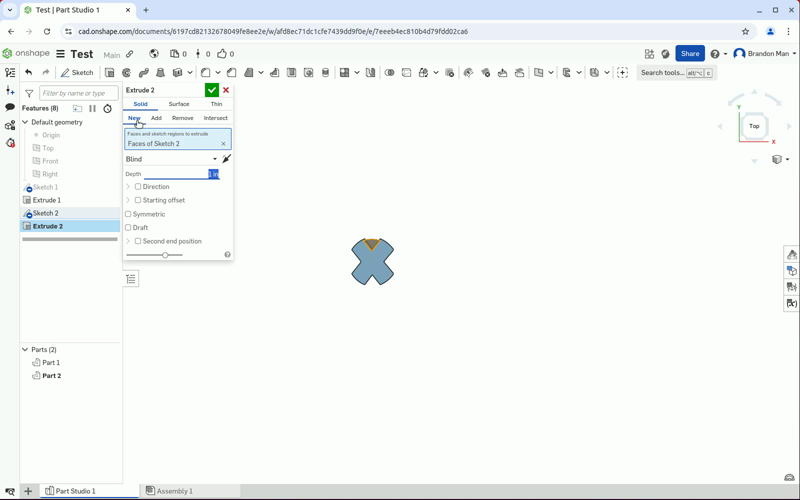
text(2.407)
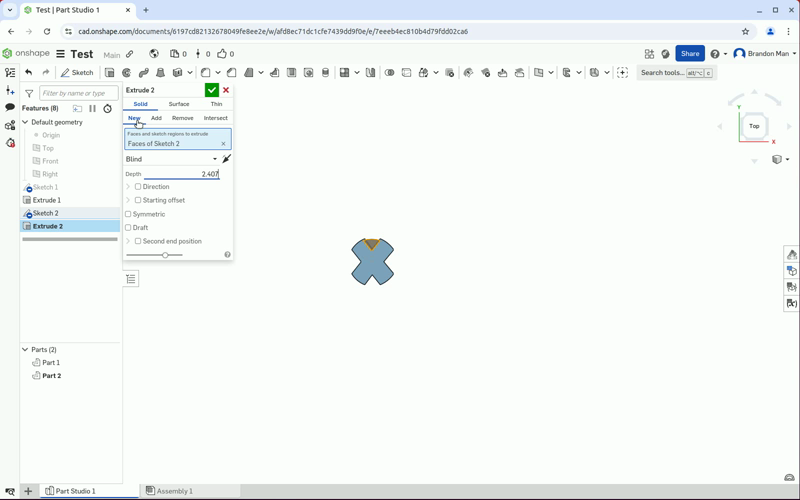
key(enter)
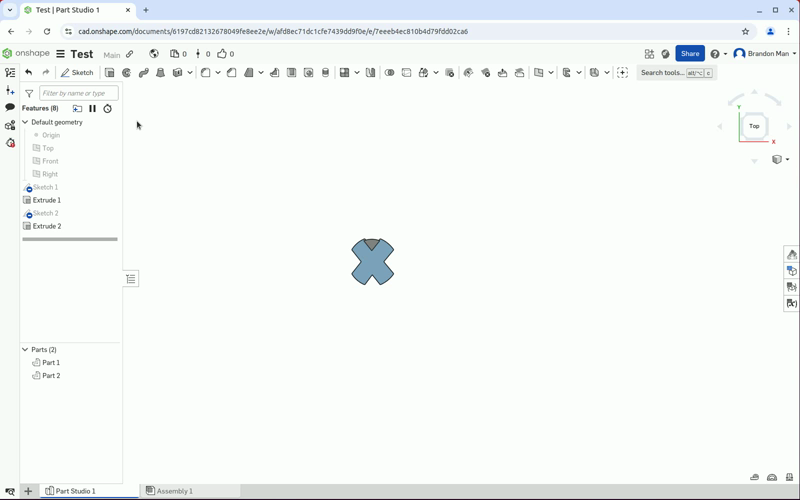
key(shift+h)
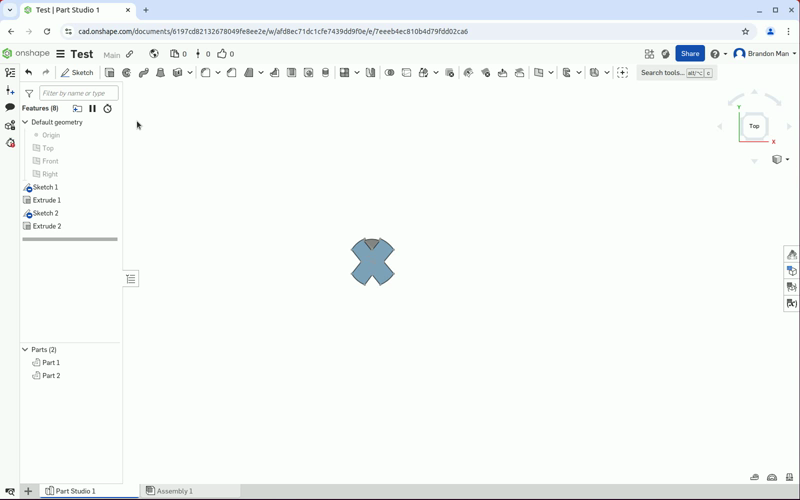
key(shift+h)
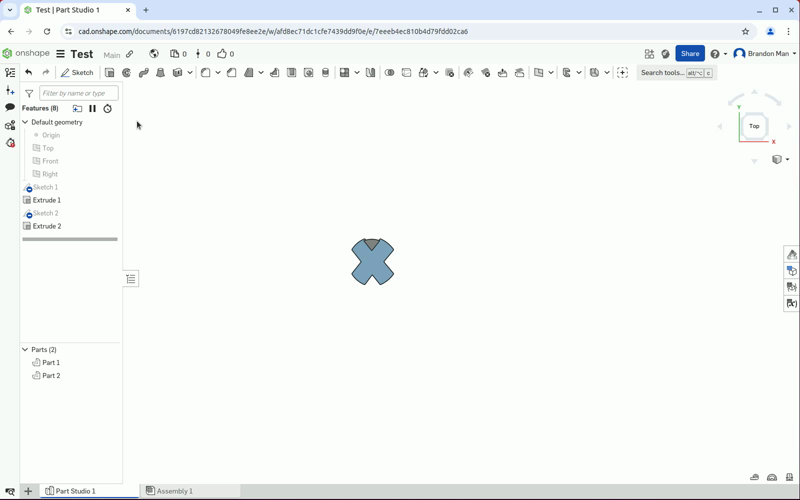
mouse_move(73, 189)
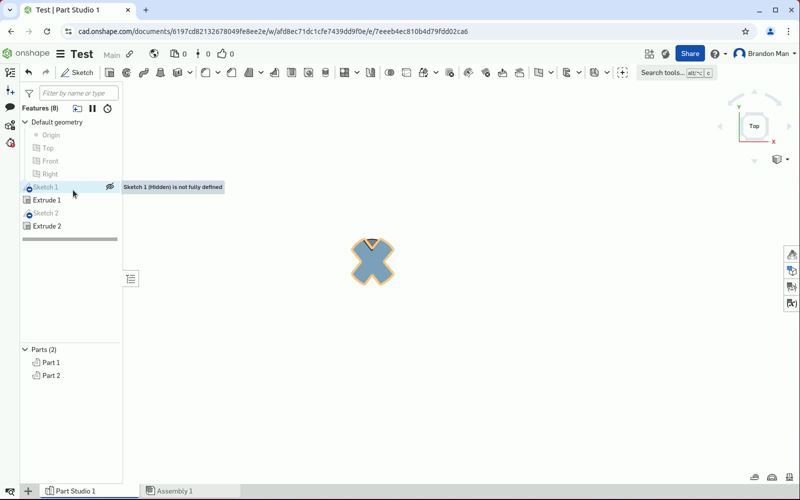
click(73, 189)
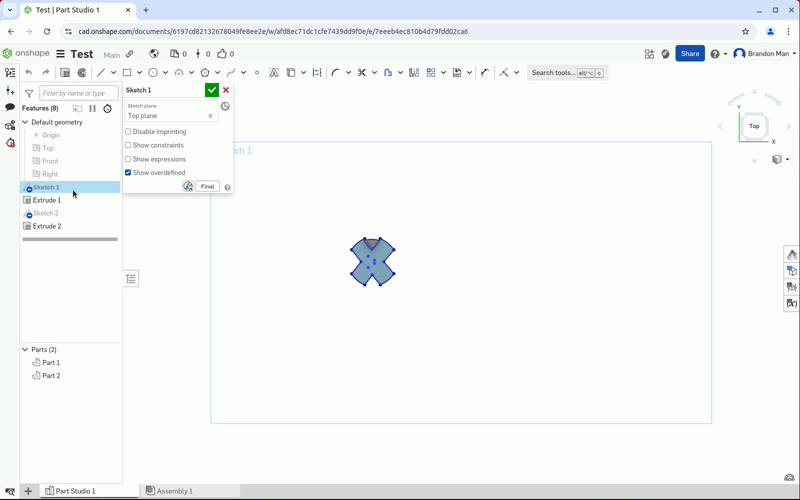
mouse_move(229, 92)
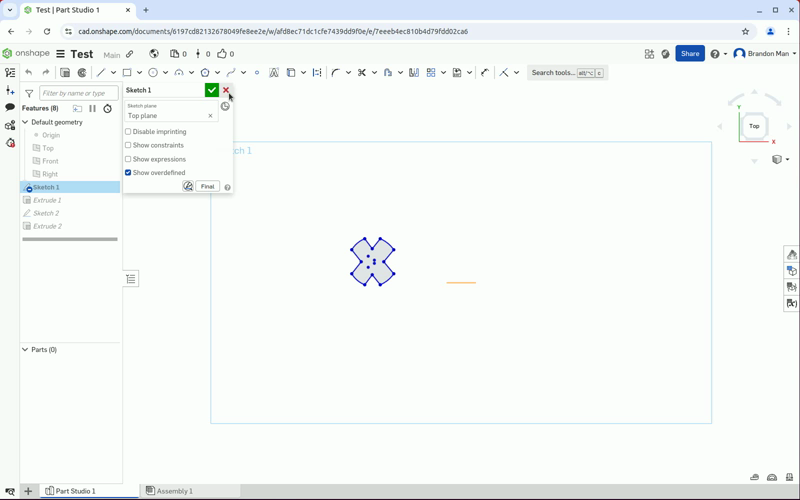
click(229, 92)
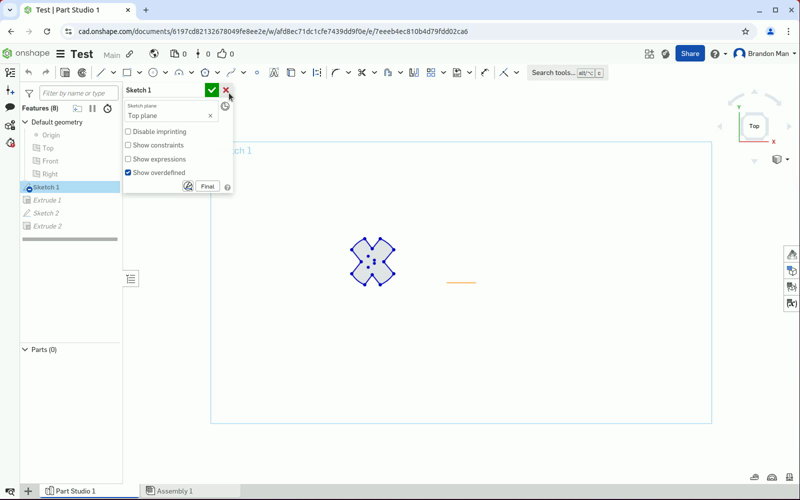
key(shift+s)
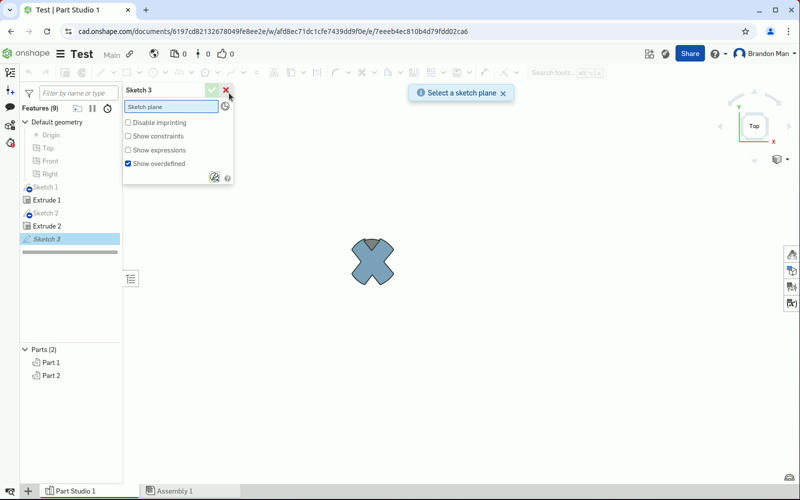
mouse_move(73, 150)
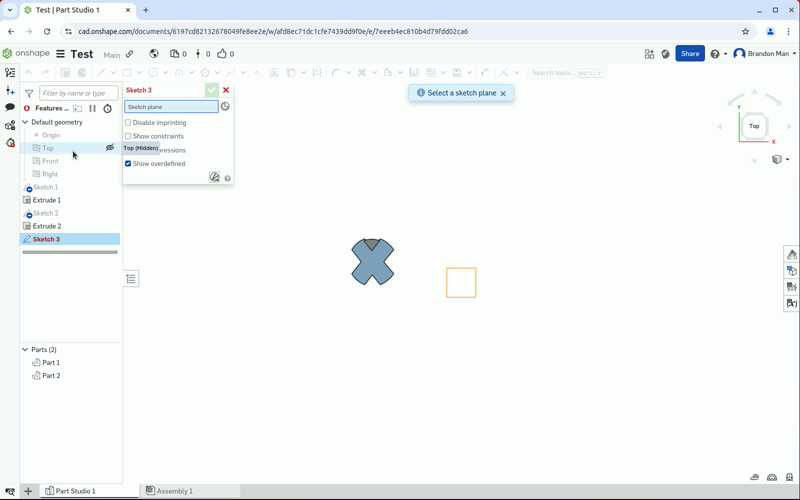
click(73, 150)
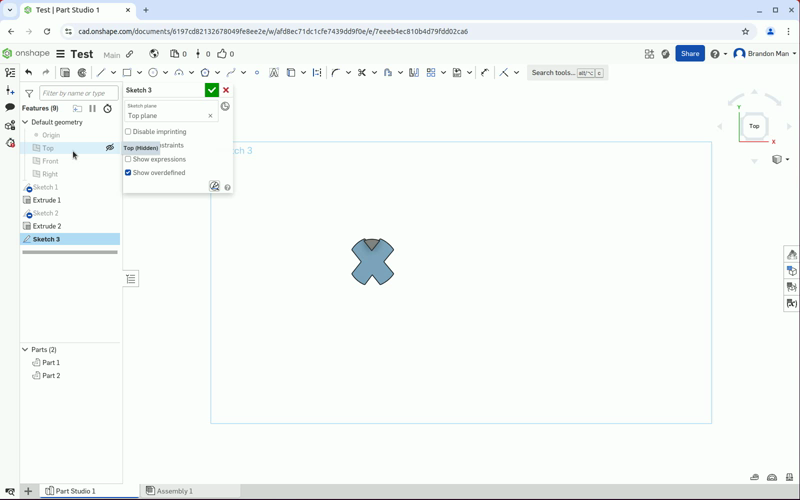
mouse_move(73, 352)
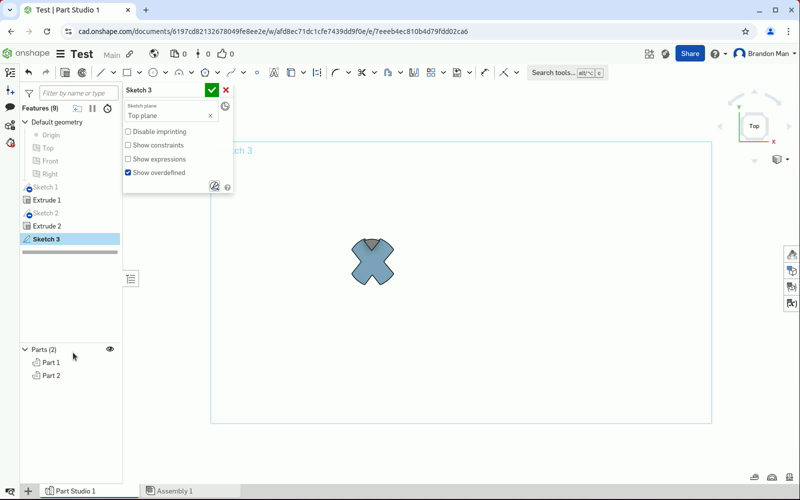
key(y)
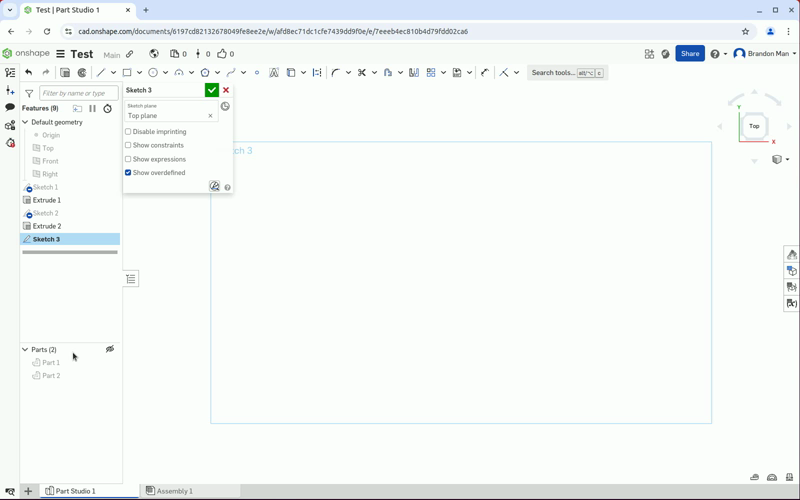
key(l)
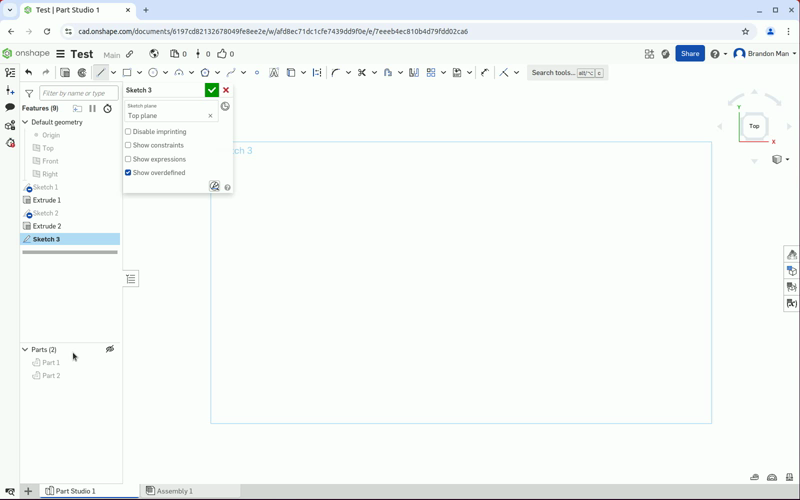
key_down(shift)
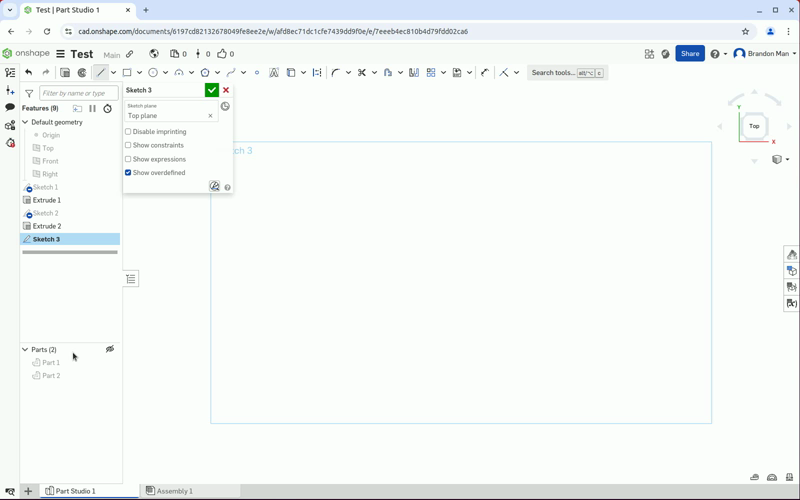
mouse_move(382, 261)
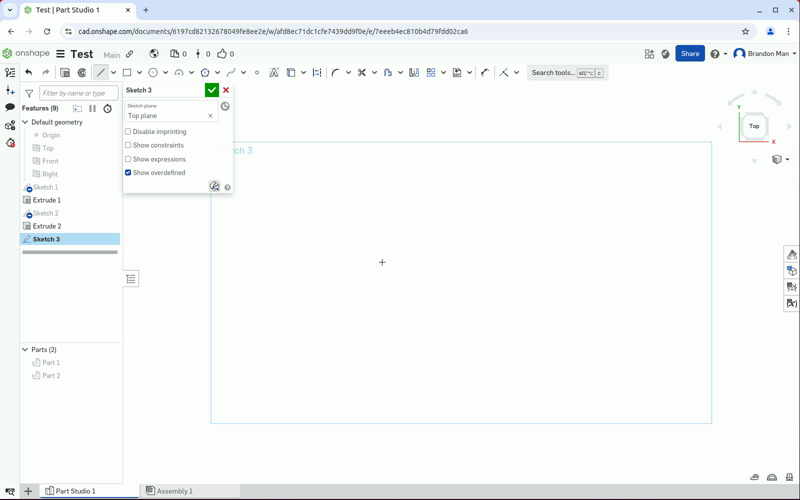
click(382, 261)
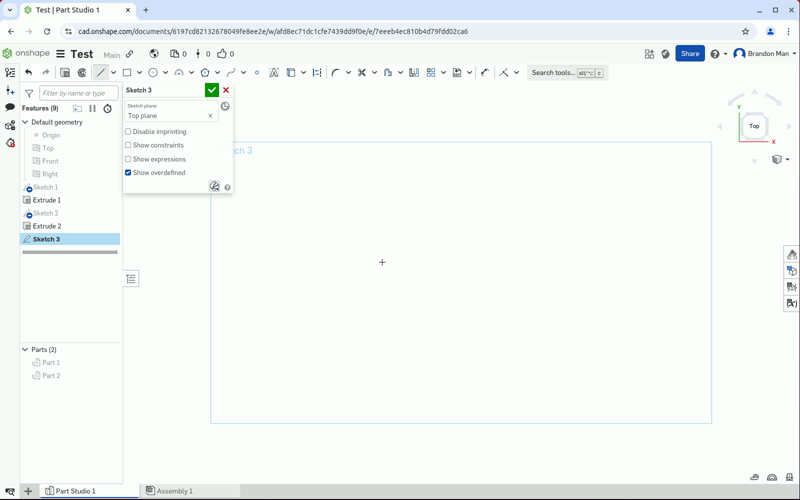
key_up(shift)
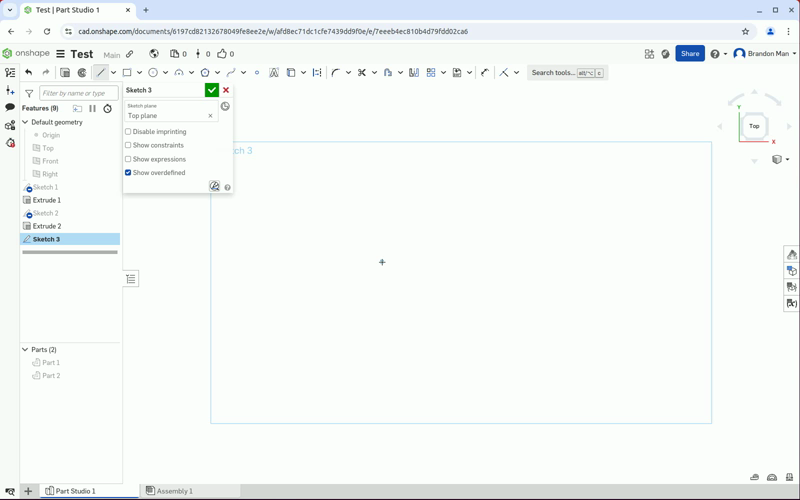
key_down(shift)
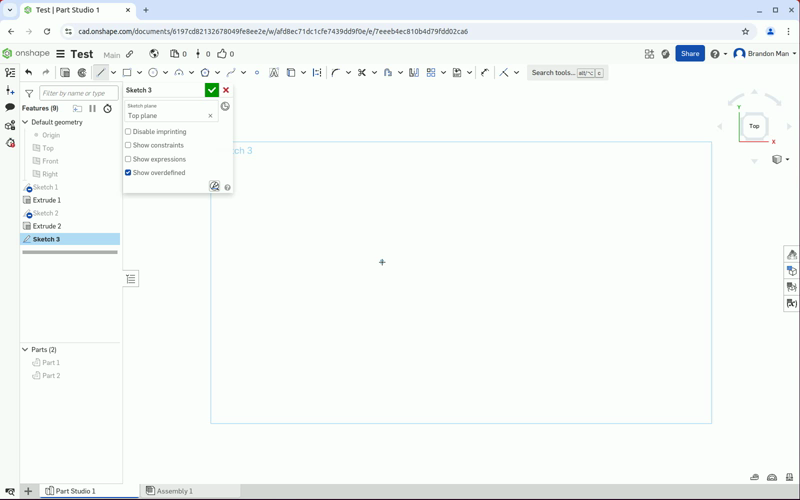
mouse_move(412, 261)
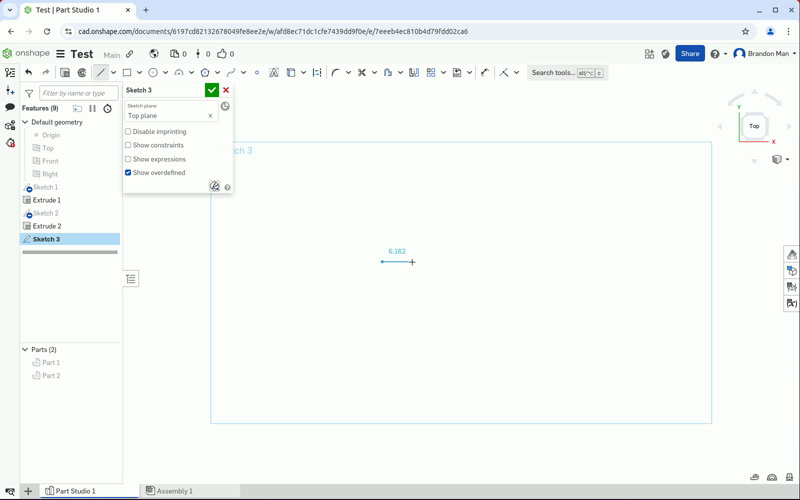
mouse_move(392, 274)
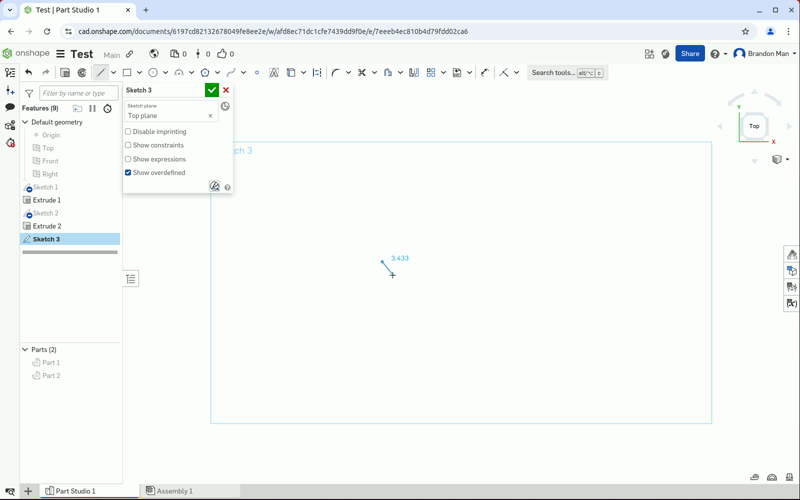
click(392, 274)
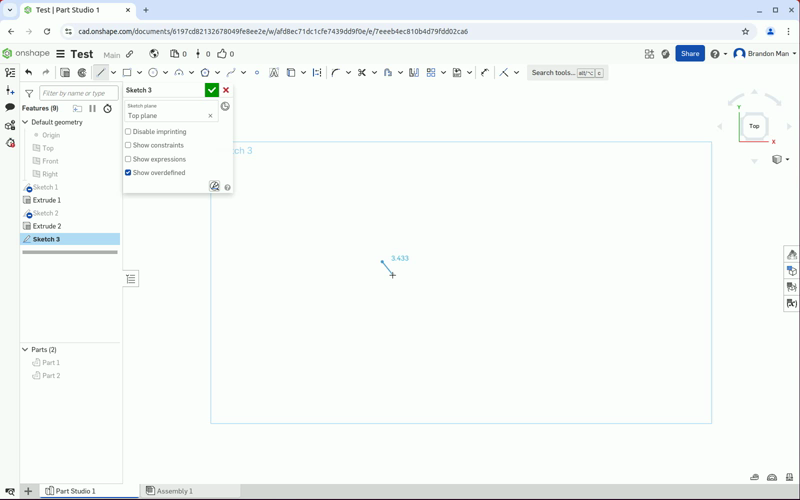
key_up(shift)
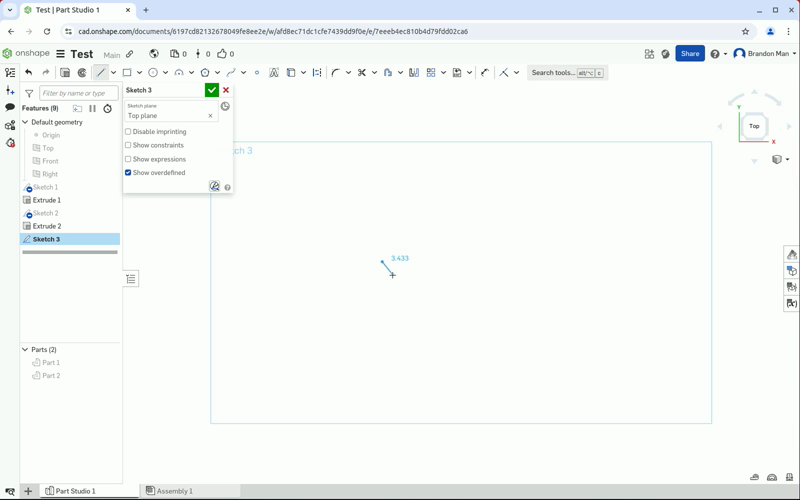
key(esc)
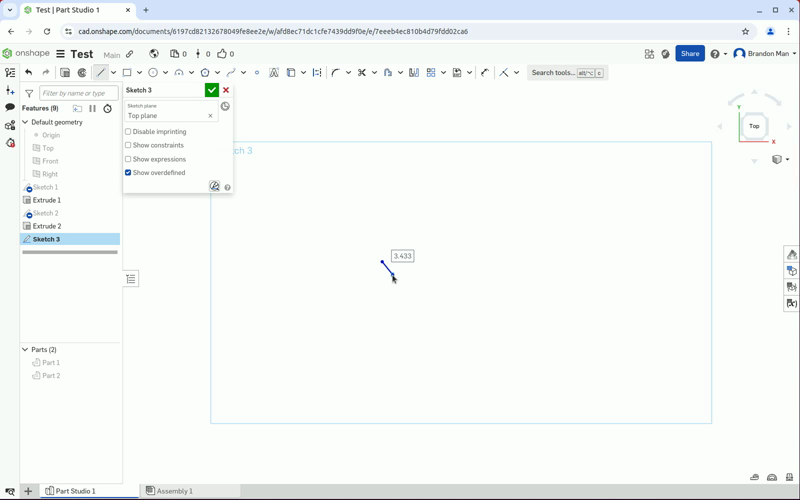
key(a)
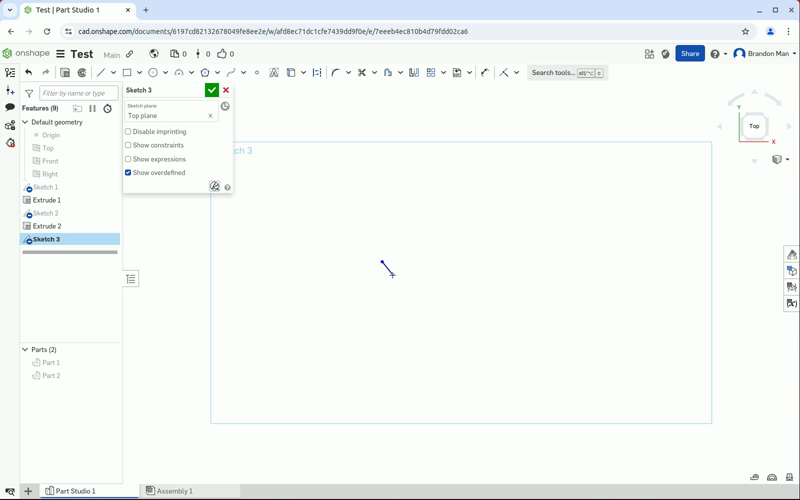
mouse_move(392, 274)
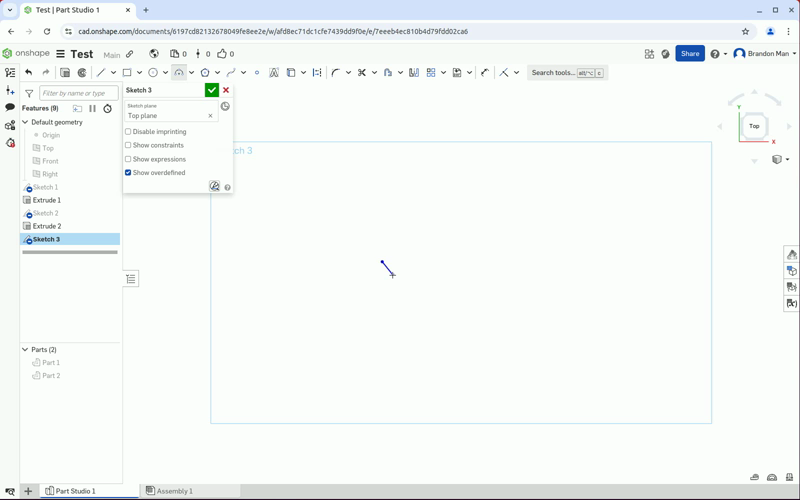
click(392, 274)
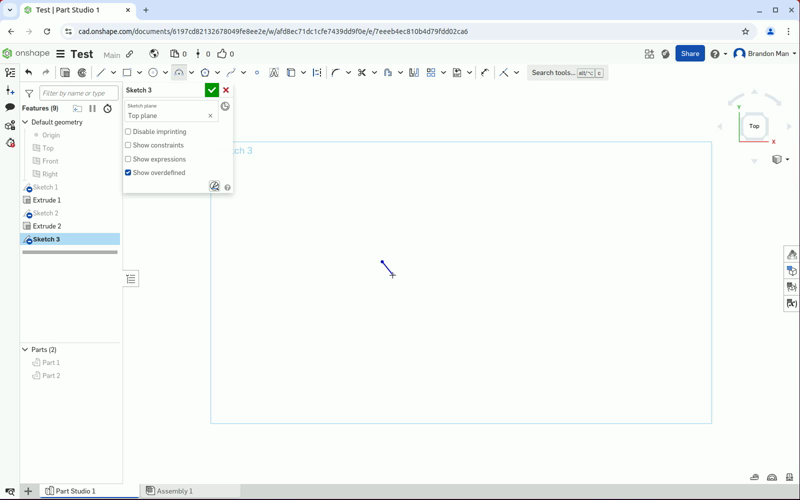
key_down(shift)
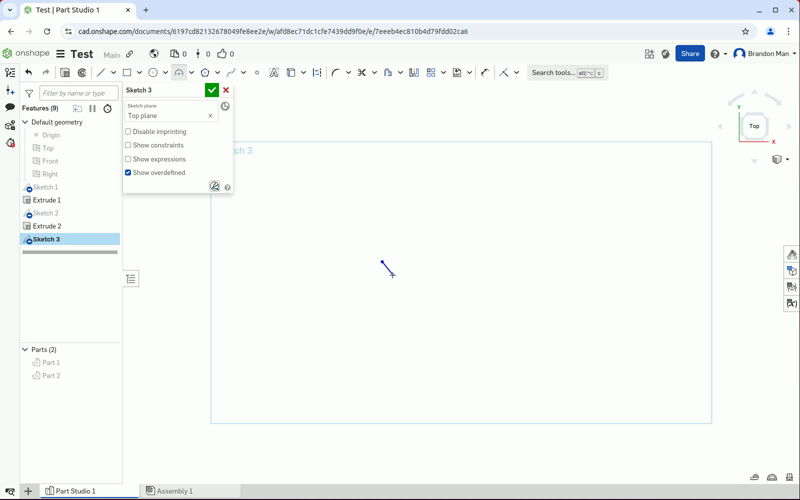
mouse_move(392, 249)
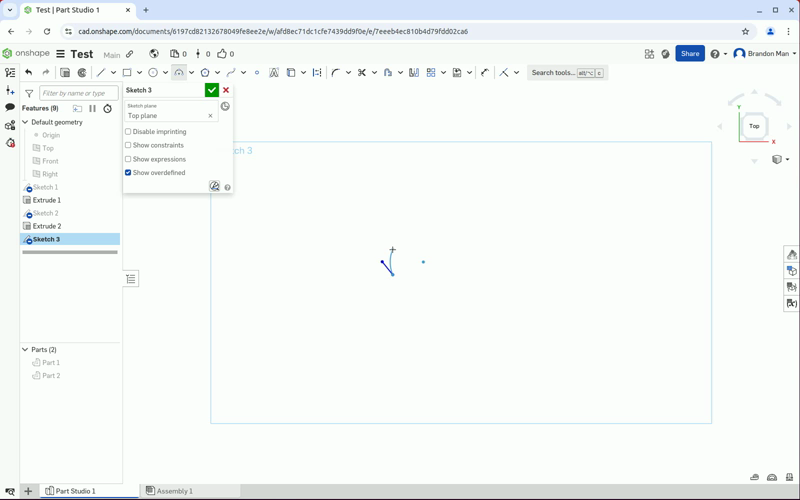
click(392, 249)
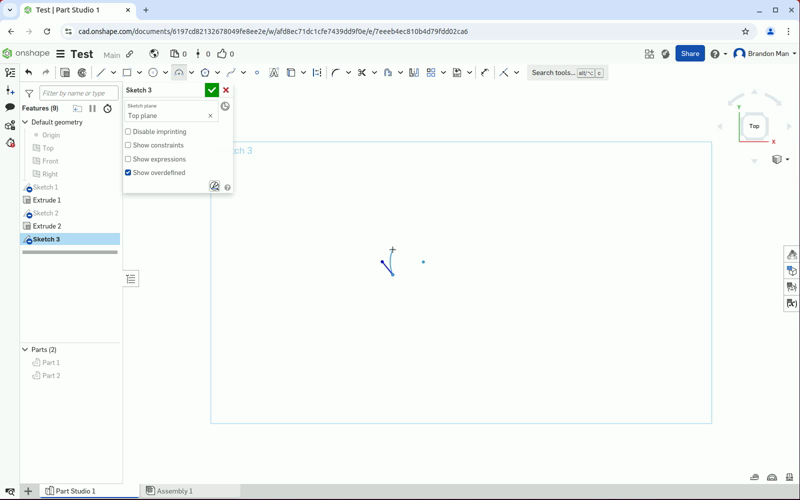
mouse_move(396, 261)
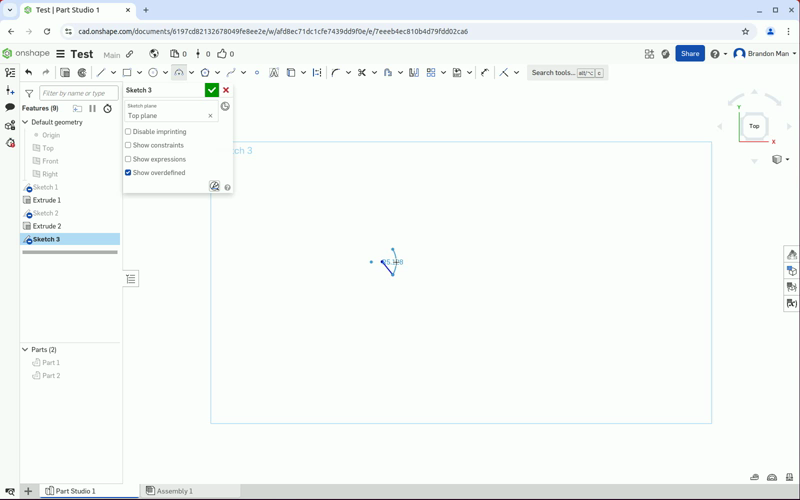
click(396, 261)
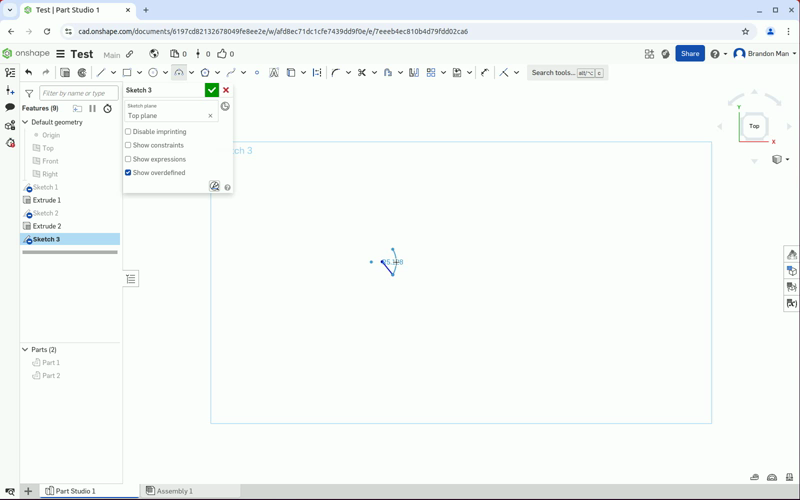
key_up(shift)
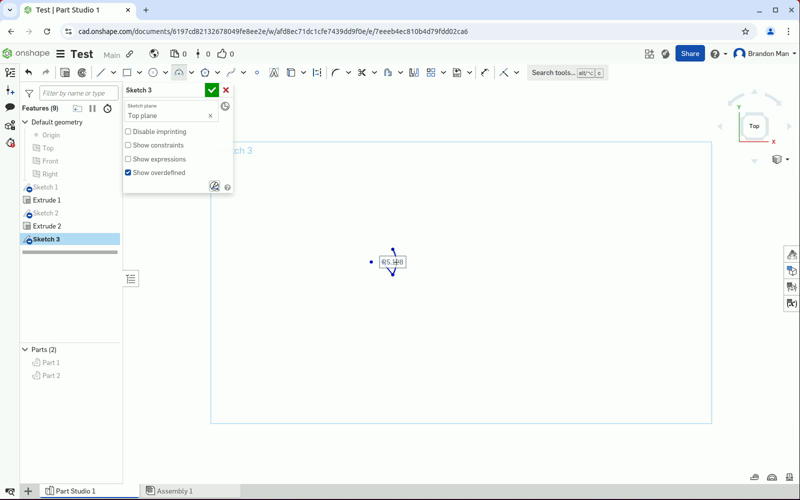
key(esc)
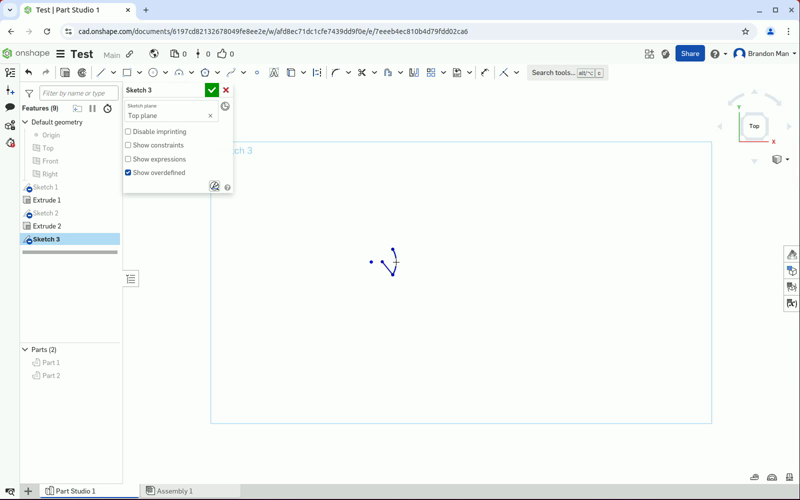
key(l)
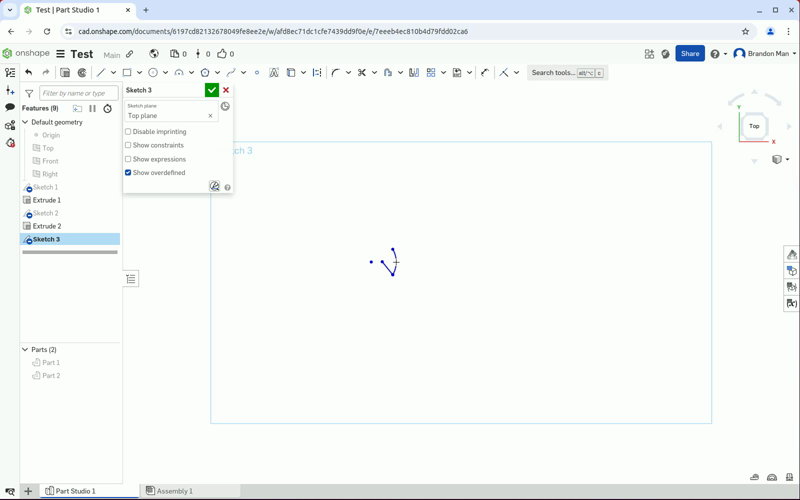
mouse_move(392, 249)
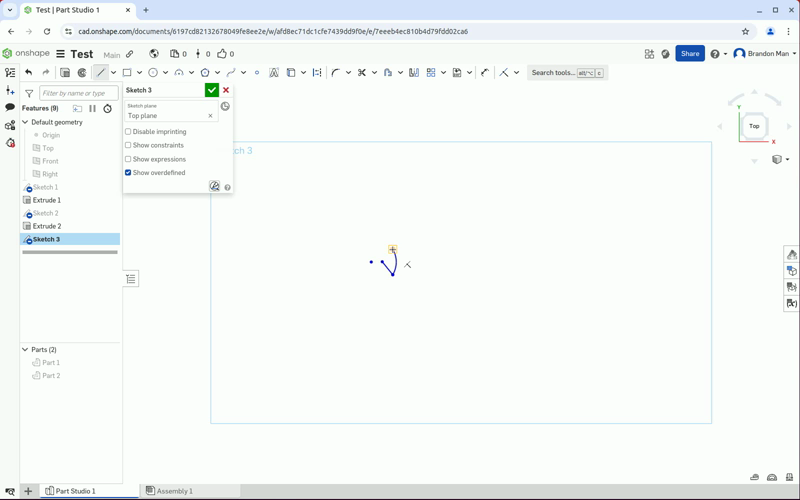
click(392, 249)
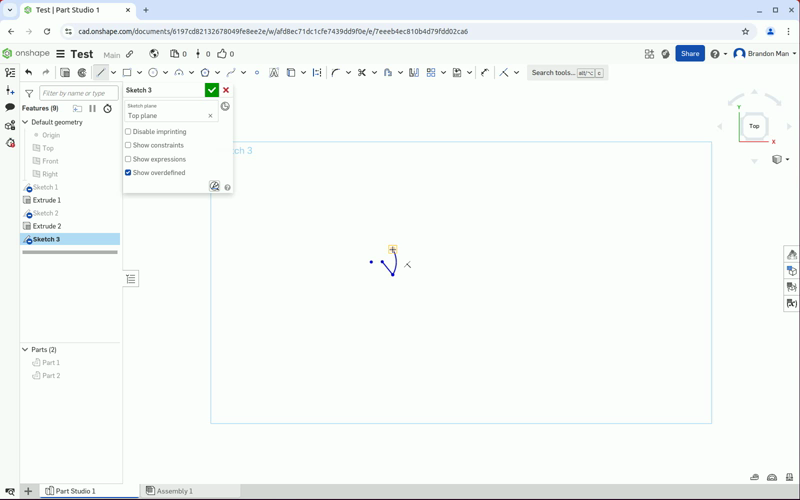
mouse_move(422, 249)
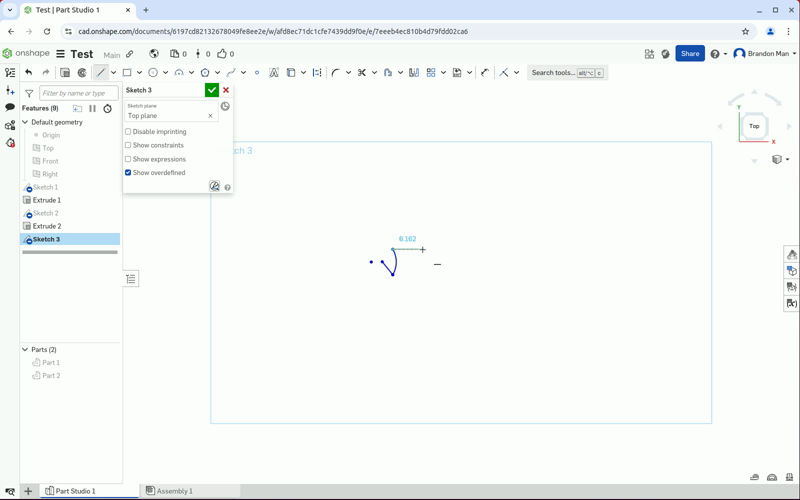
key_down(shift)
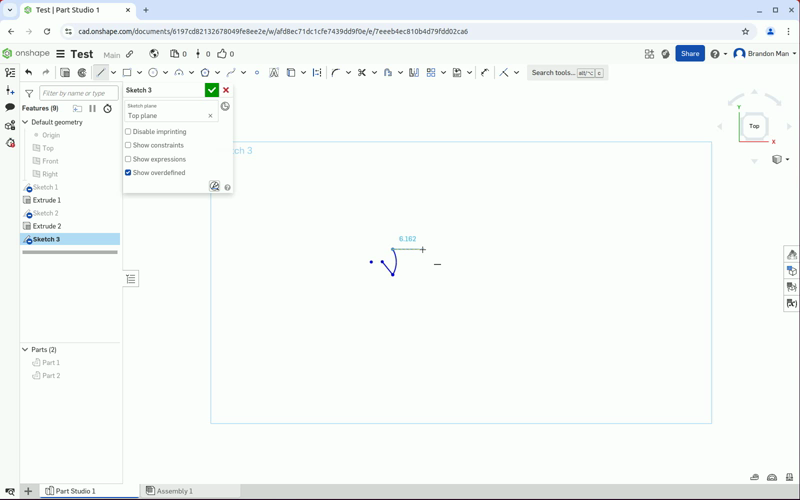
mouse_move(382, 261)
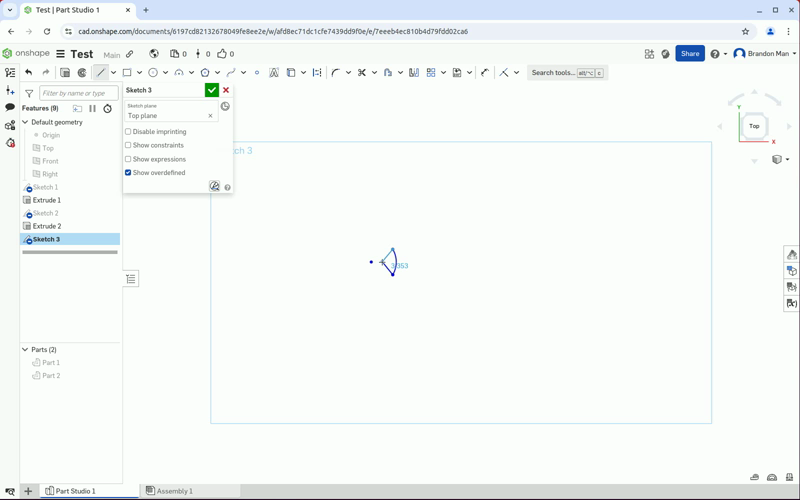
key_up(shift)
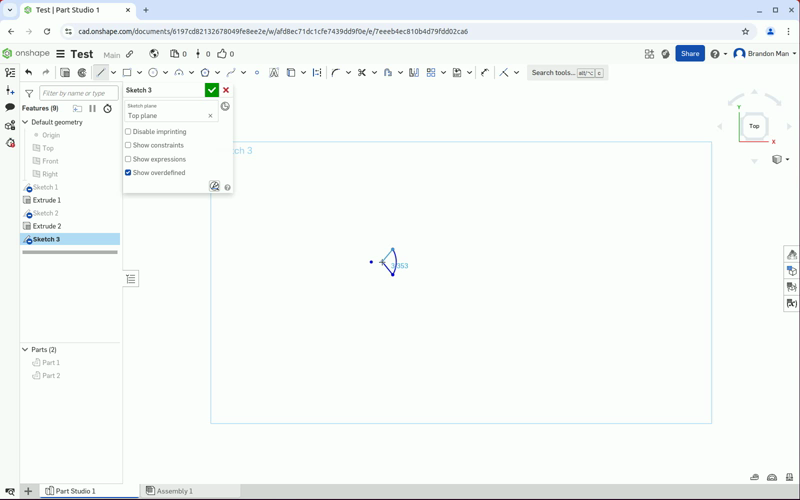
click(382, 261)
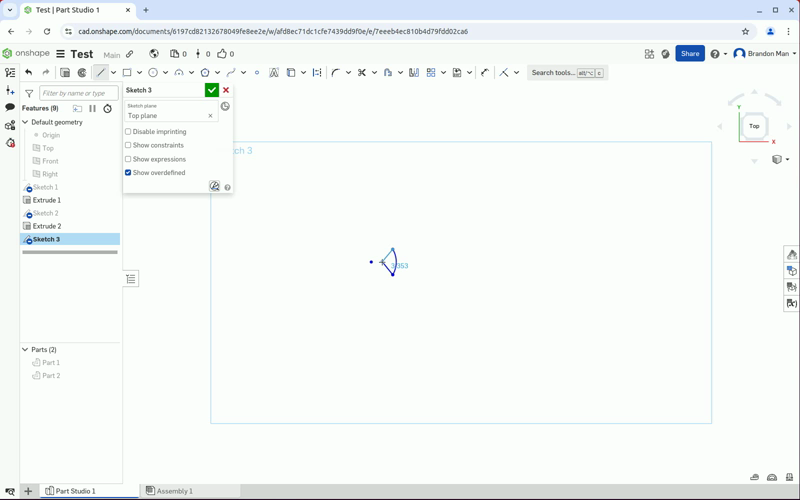
key(esc)
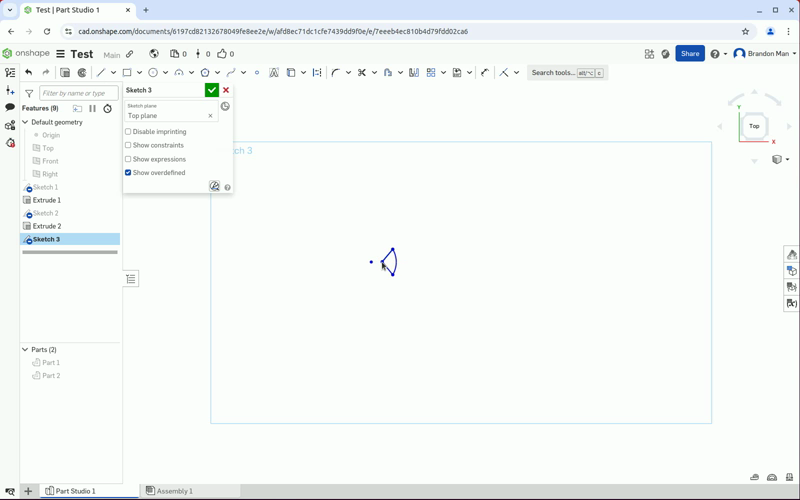
mouse_move(389, 259)
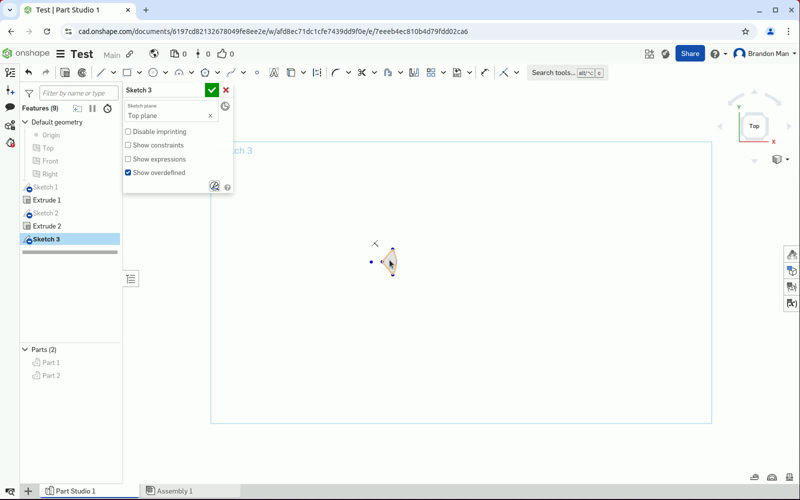
scroll(6)
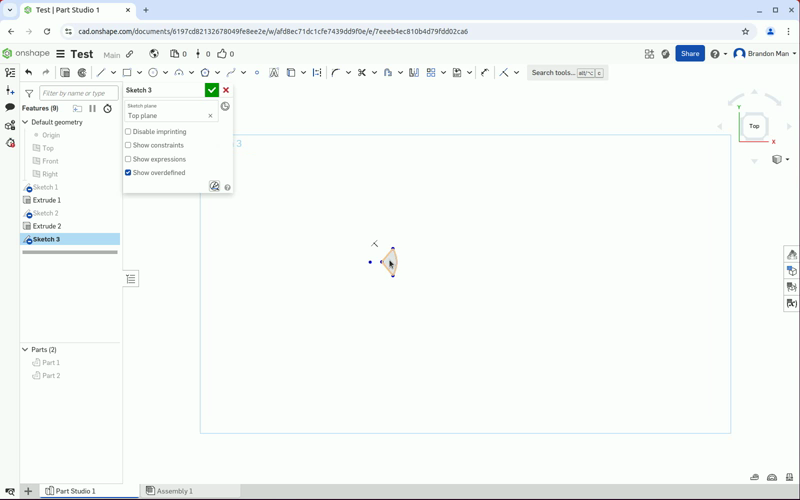
scroll(6)
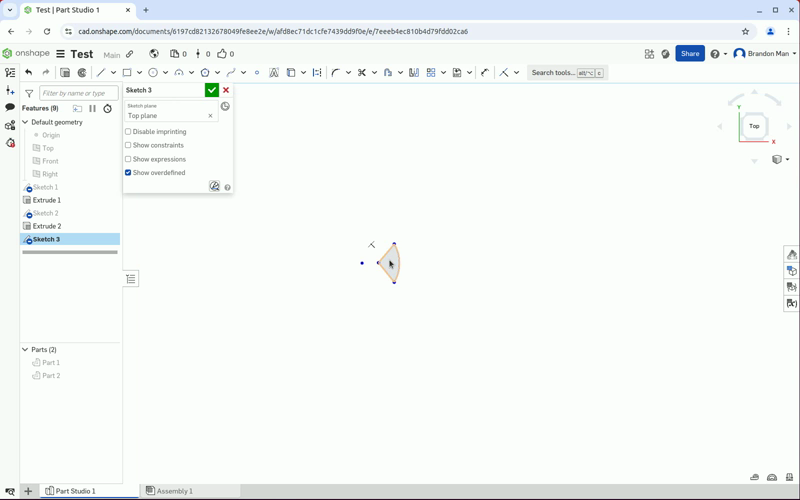
scroll(6)
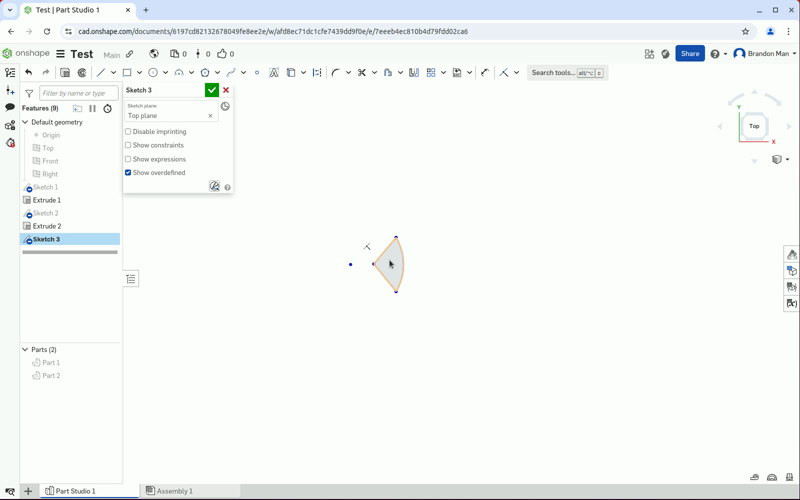
scroll(6)
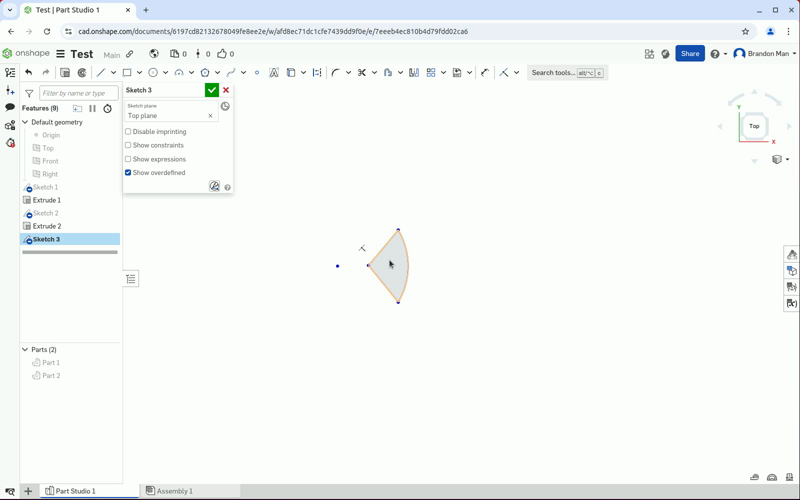
scroll(6)
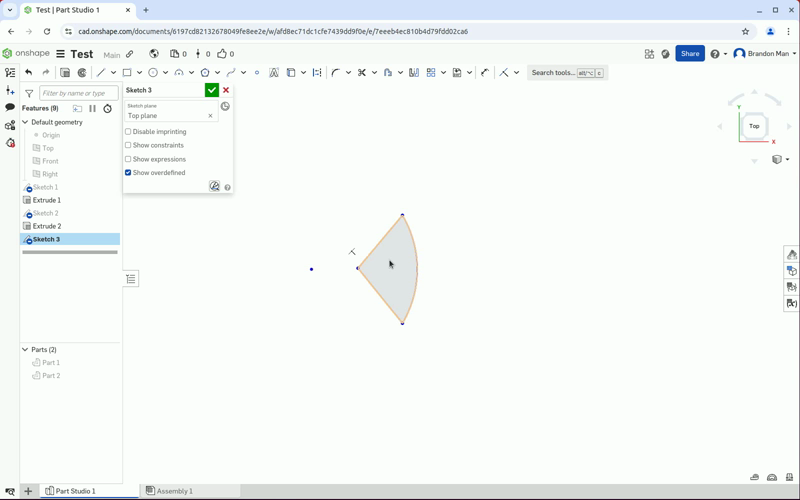
scroll(6)
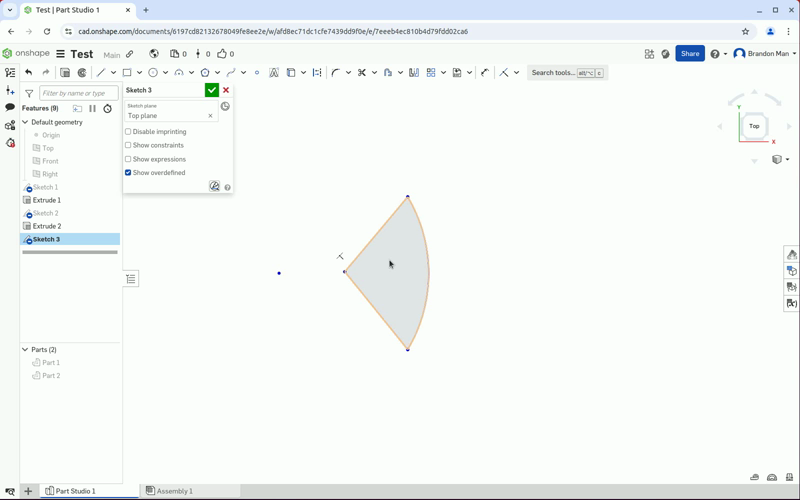
scroll(6)
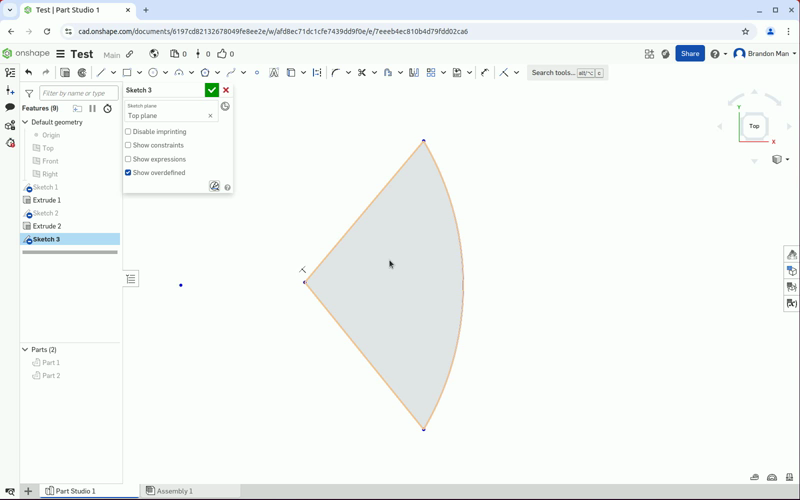
click(389, 259)
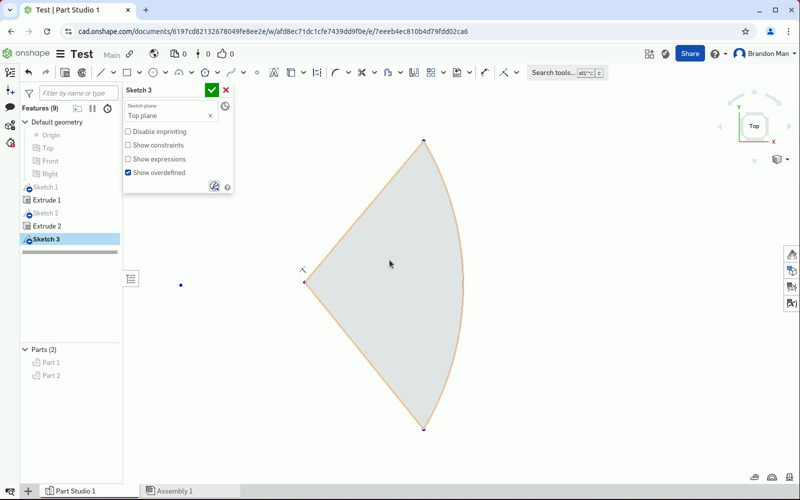
scroll(-6)
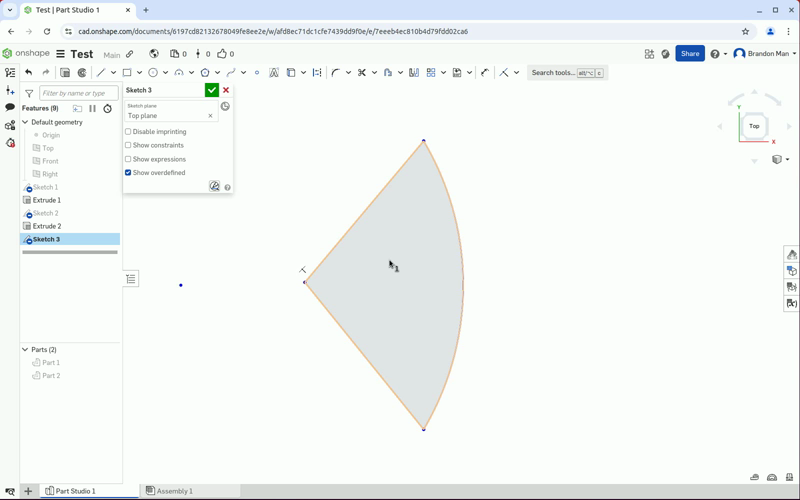
scroll(-6)
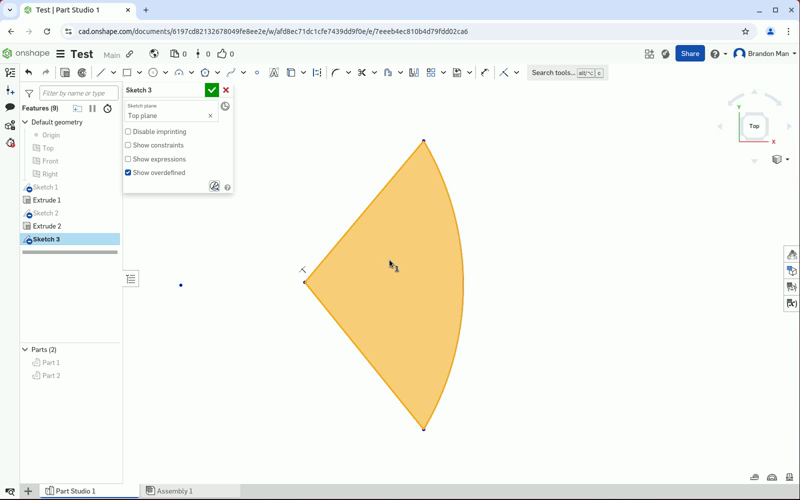
scroll(-6)
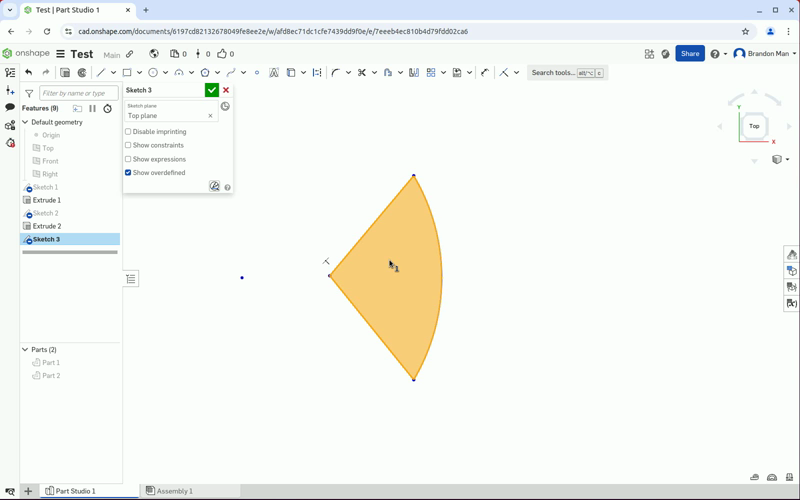
scroll(-6)
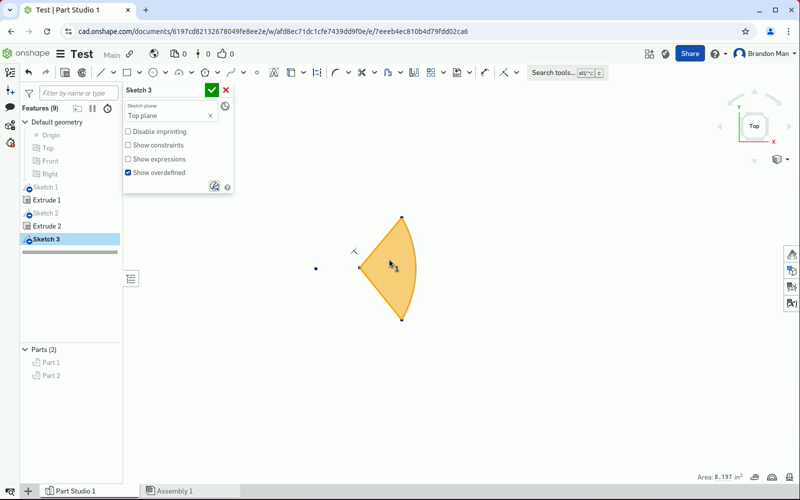
scroll(-6)
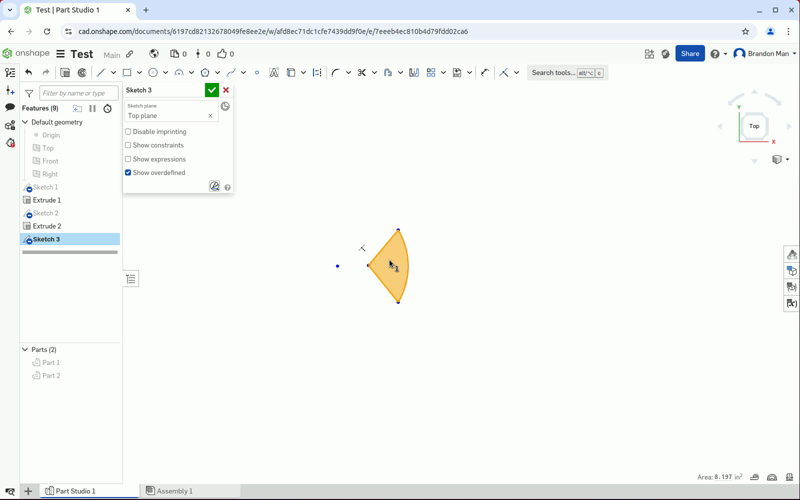
scroll(-6)
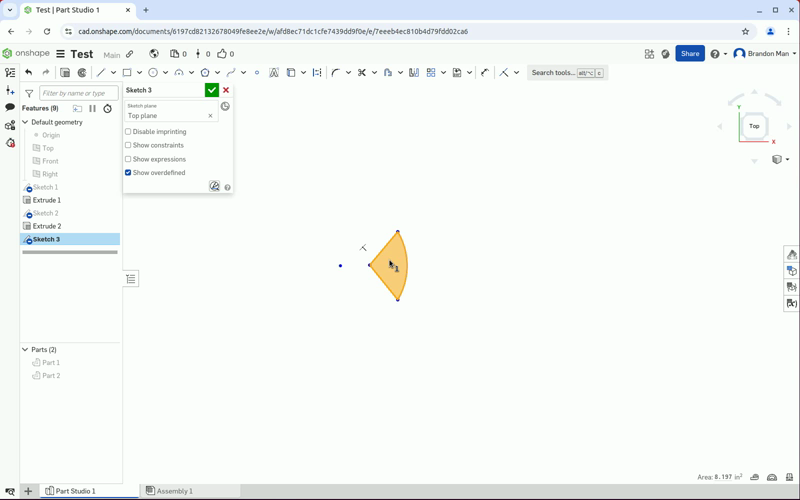
scroll(-6)
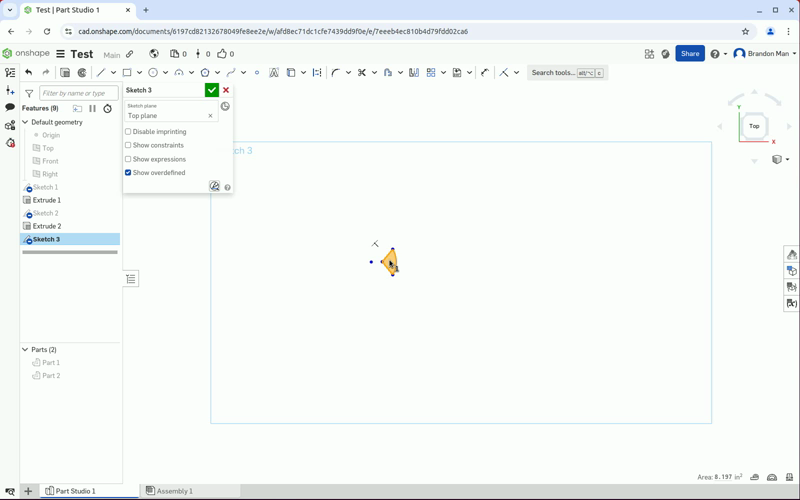
mouse_move(73, 352)
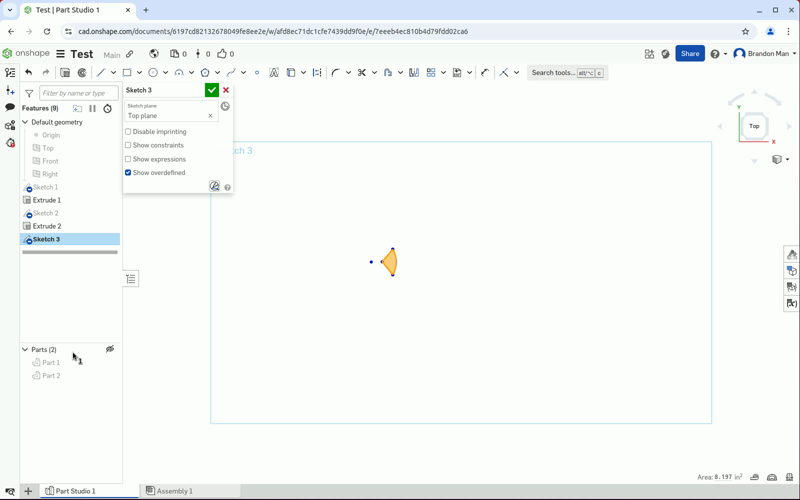
key(shift+y)
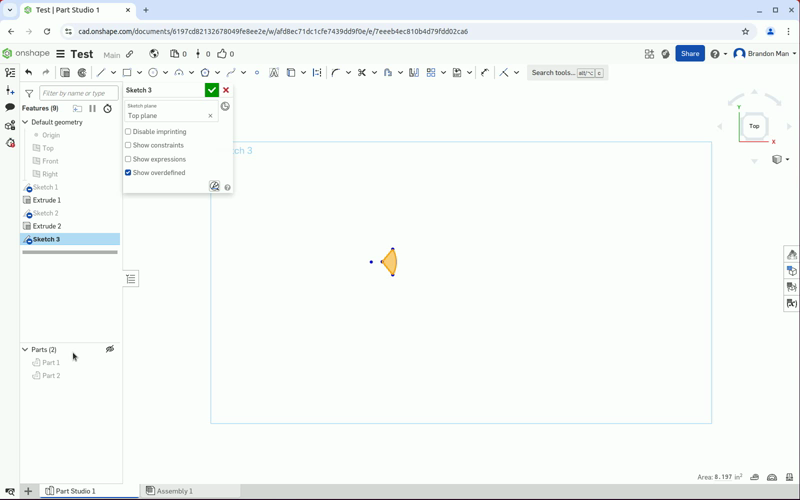
key(shift+e)
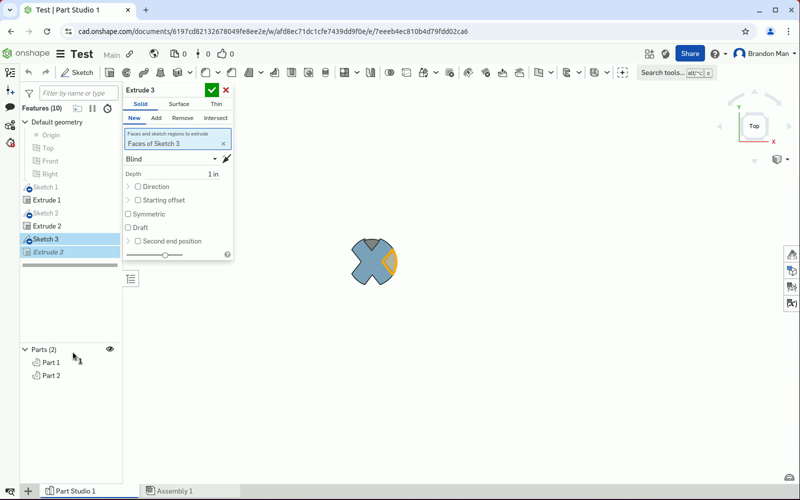
mouse_move(143, 106)
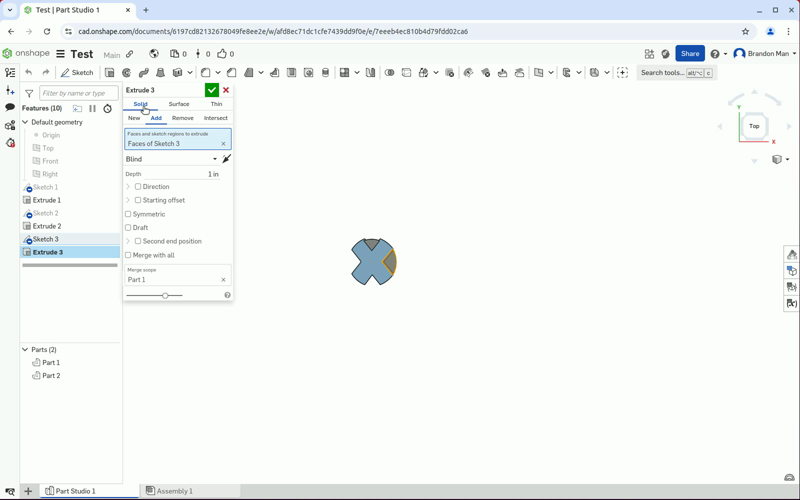
click(143, 106)
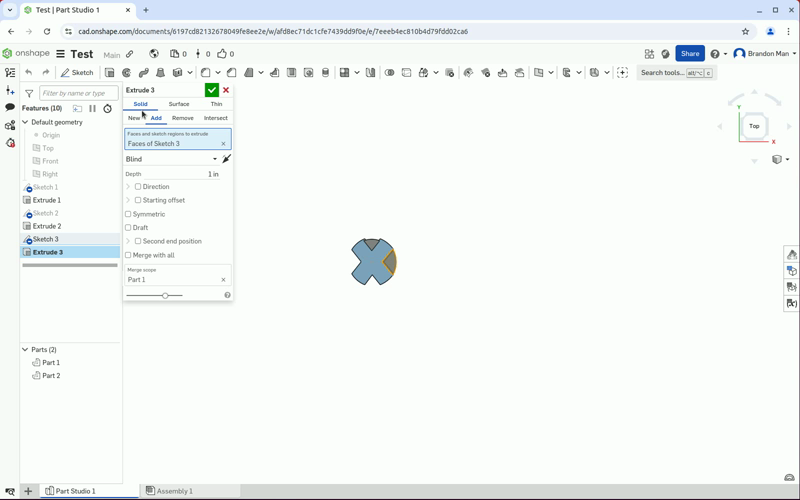
mouse_move(137, 120)
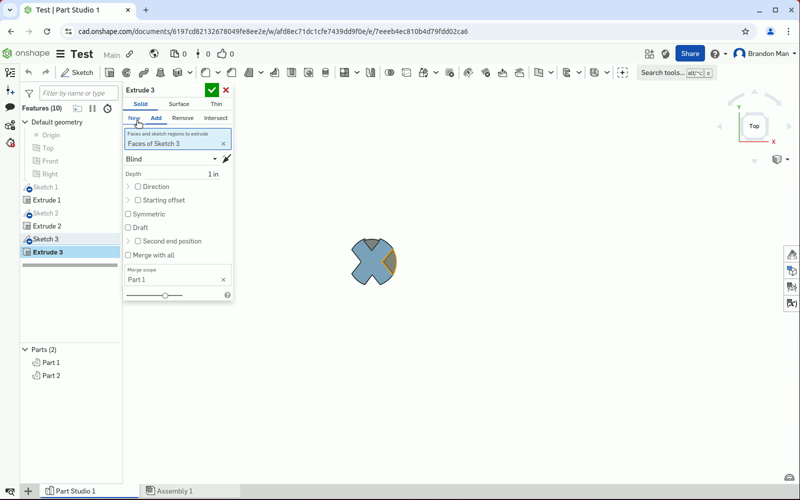
click(137, 120)
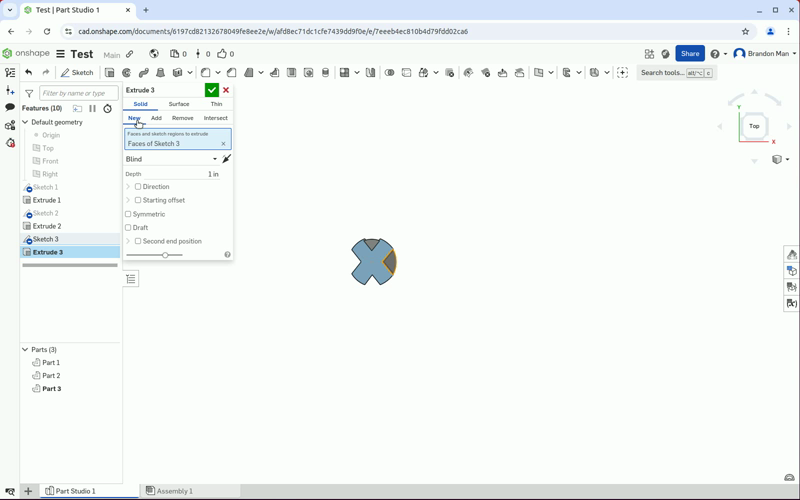
key(tab, 4)
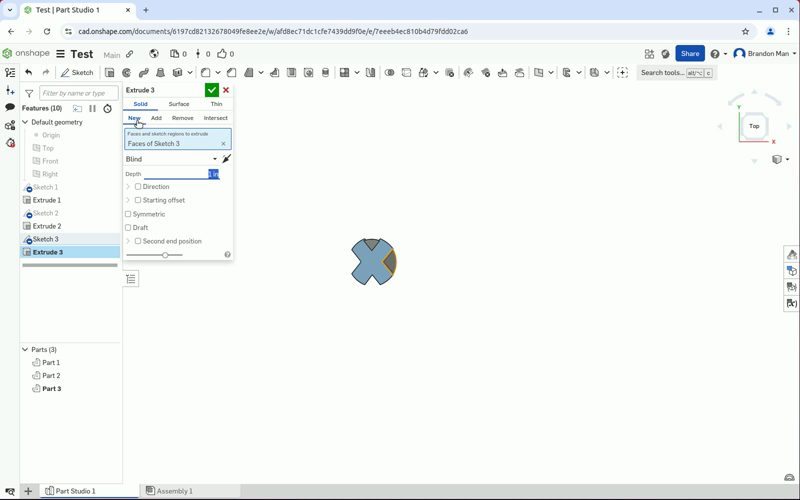
text(2.407)
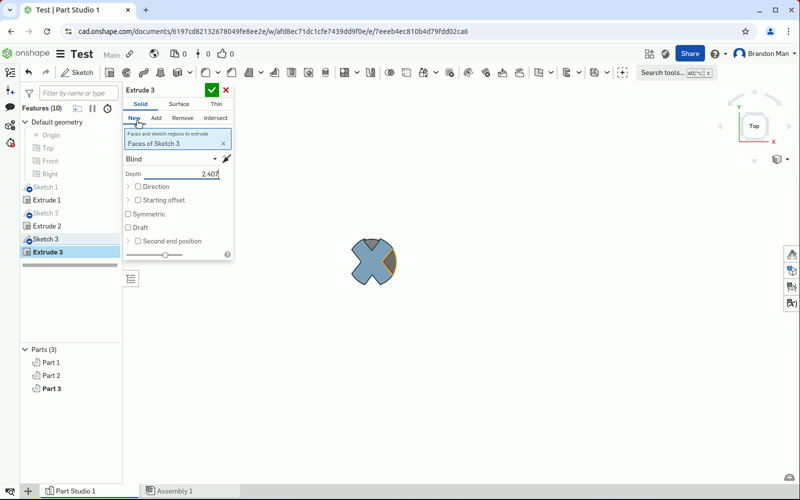
key(enter)
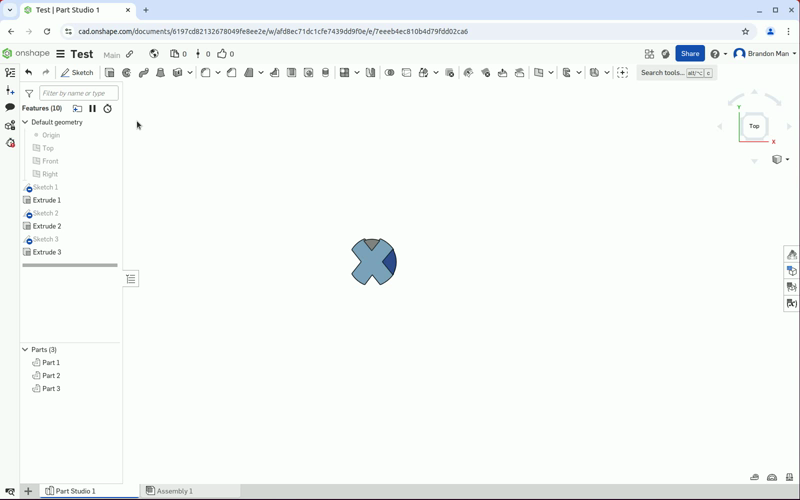
key(shift+h)
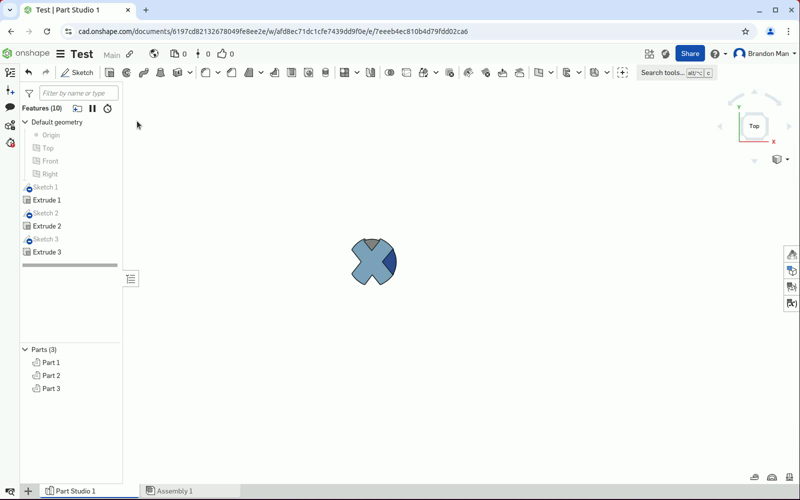
key(shift+h)
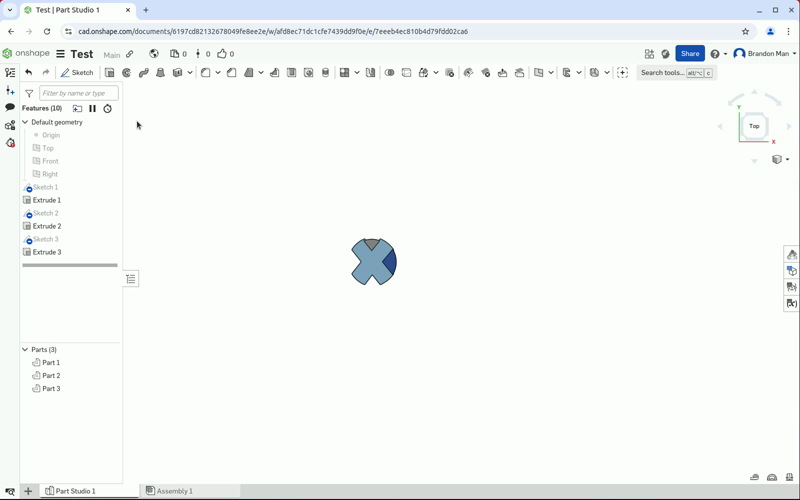
mouse_move(73, 189)
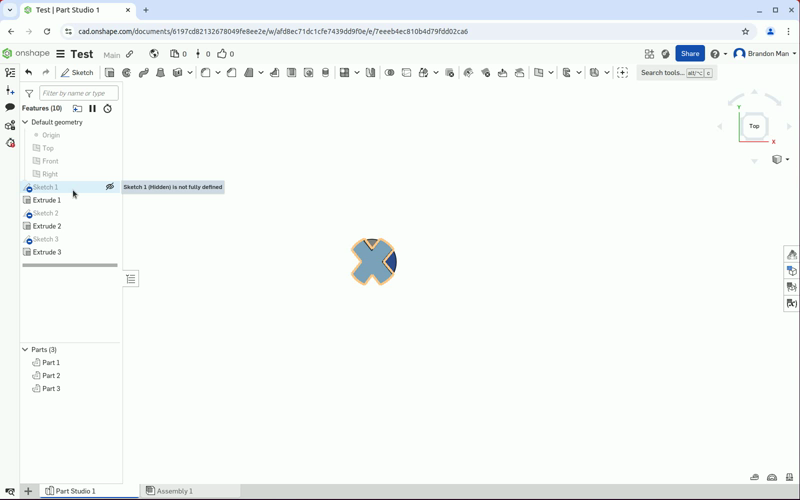
click(73, 189)
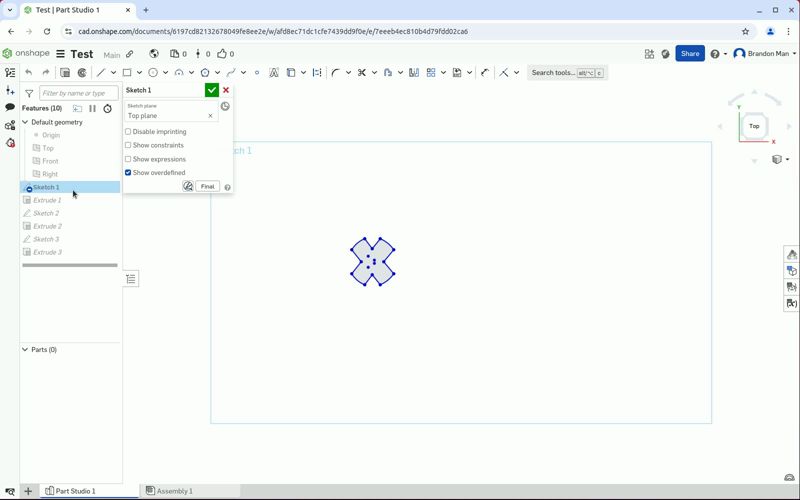
mouse_move(229, 92)
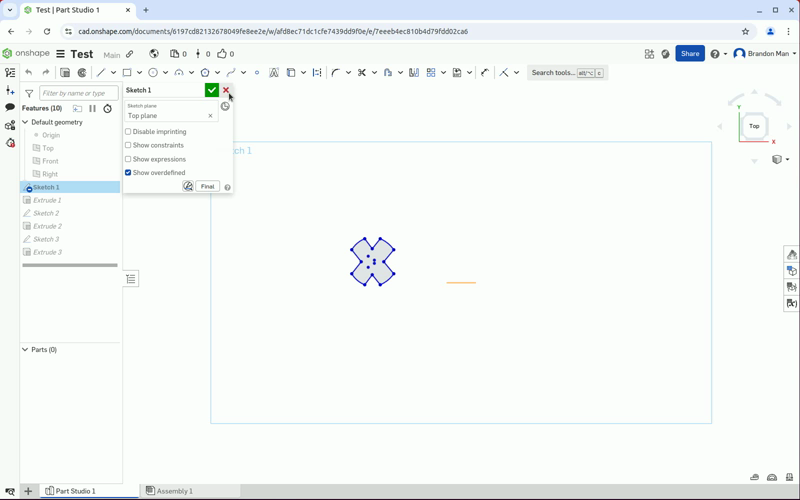
click(229, 92)
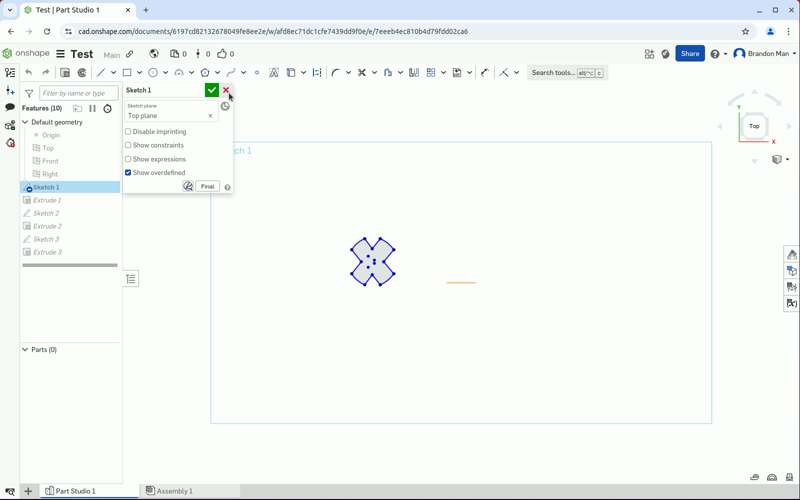
key(shift+s)
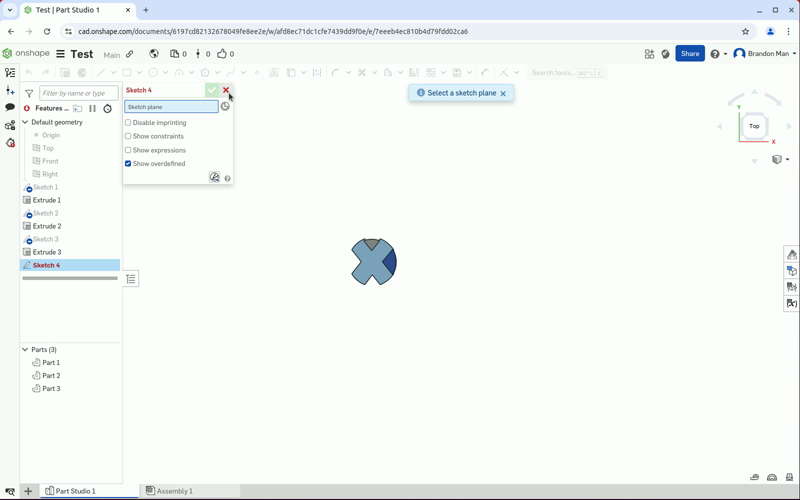
mouse_move(73, 150)
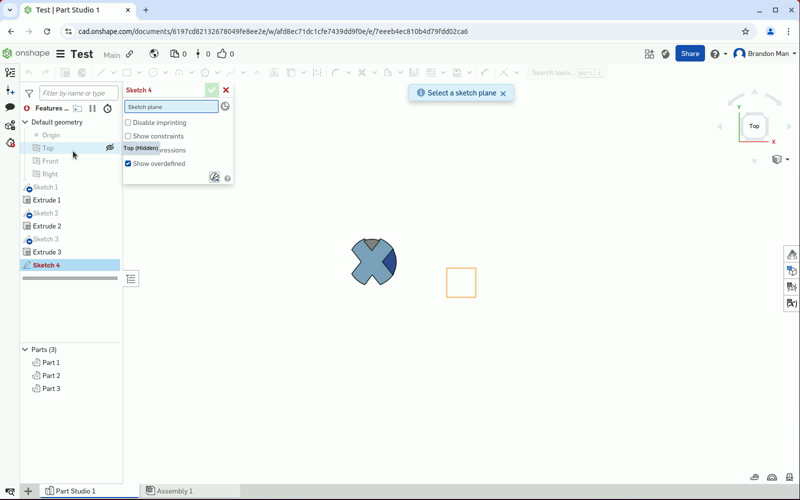
click(73, 150)
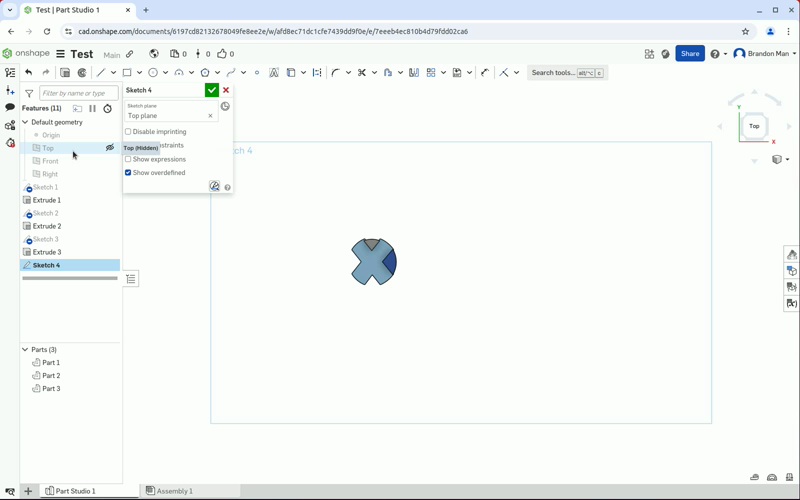
mouse_move(73, 352)
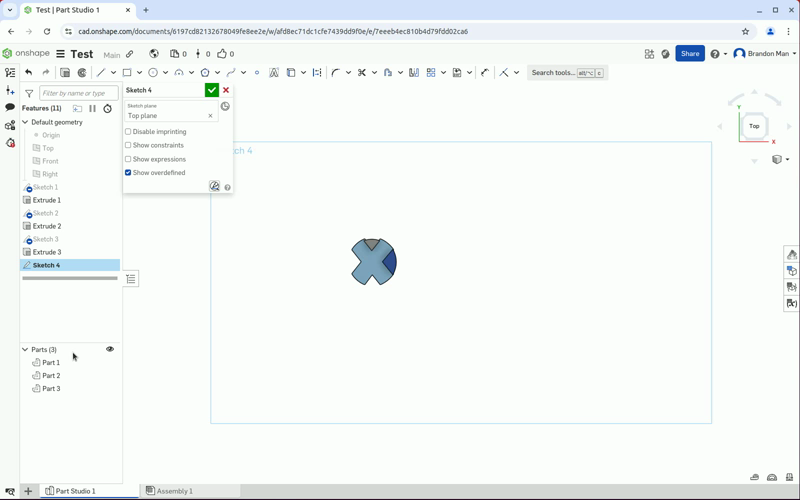
key(y)
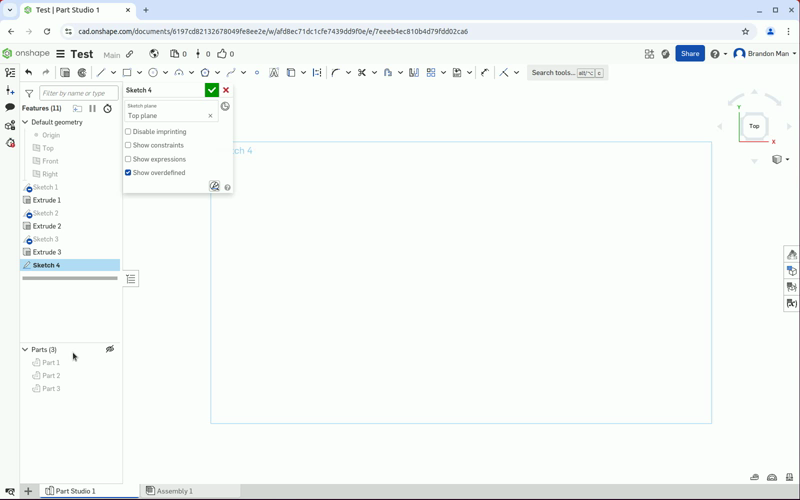
key(l)
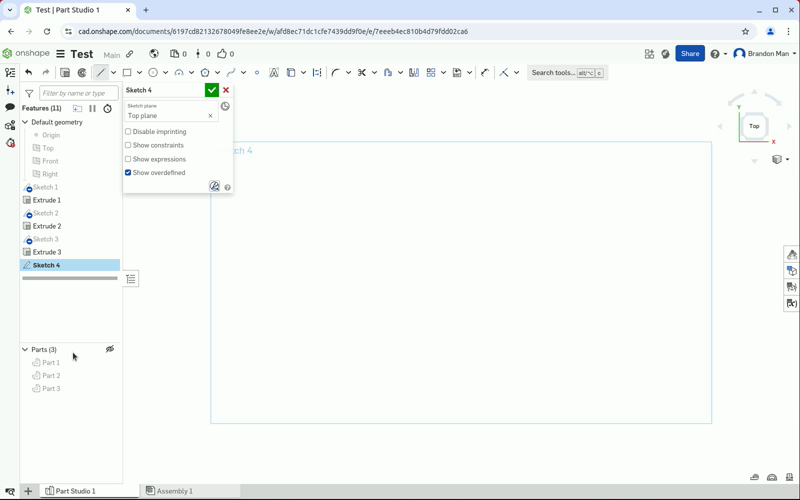
key_down(shift)
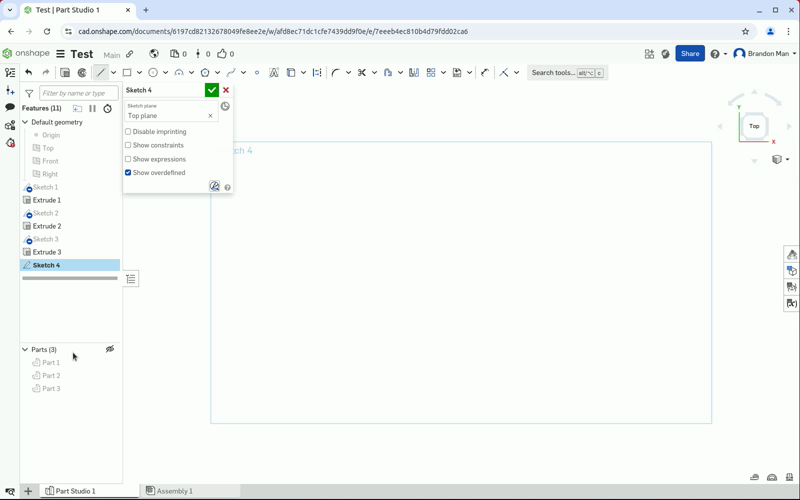
mouse_move(351, 273)
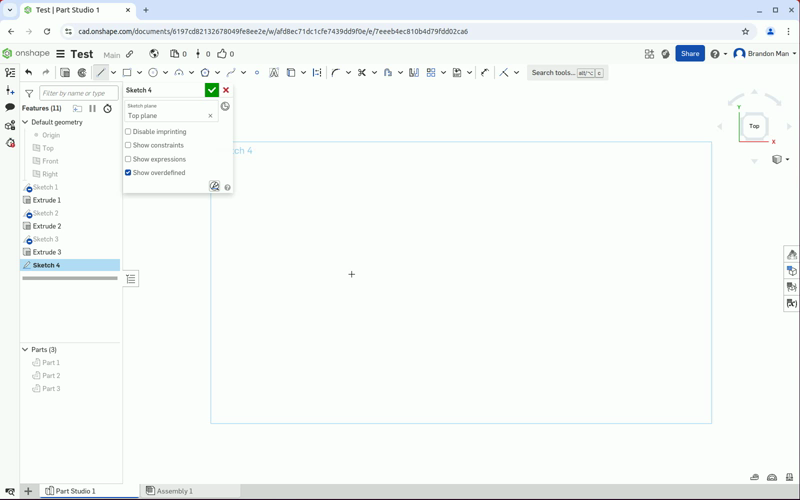
click(351, 273)
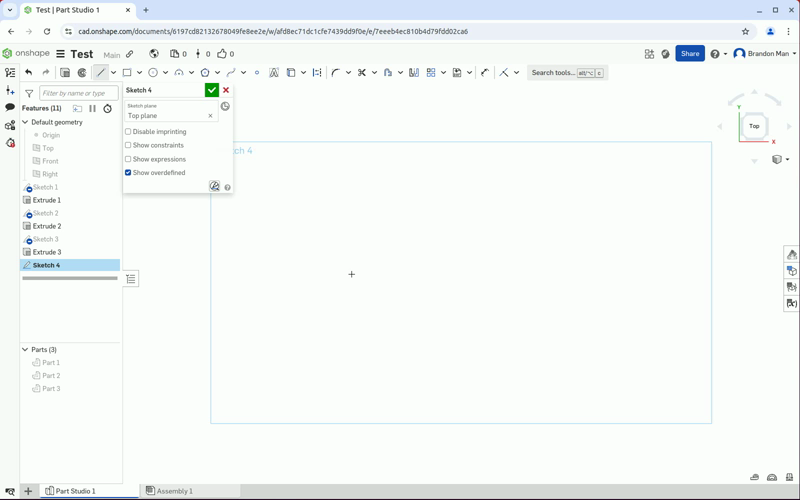
key_up(shift)
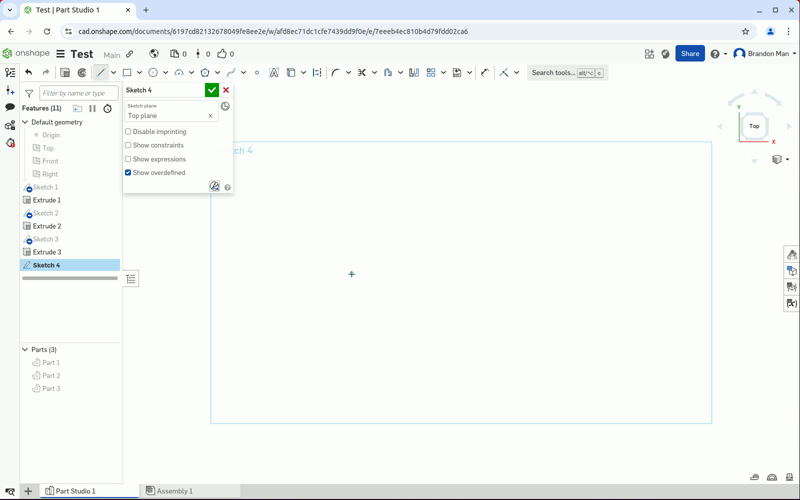
key_down(shift)
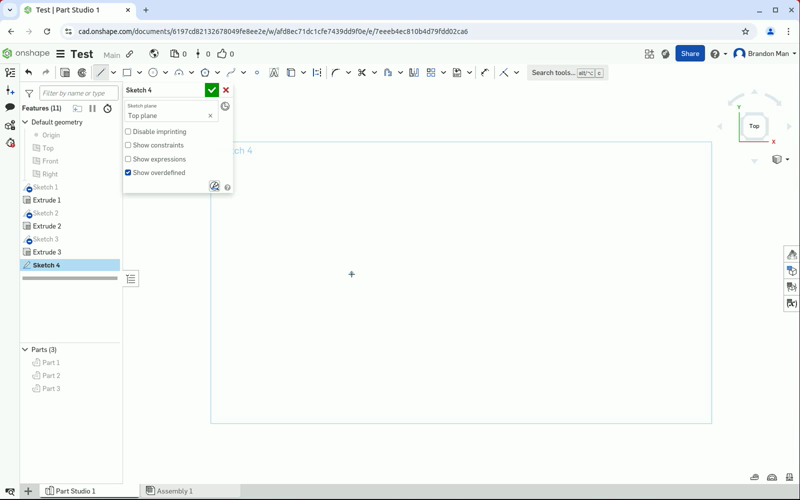
mouse_move(381, 273)
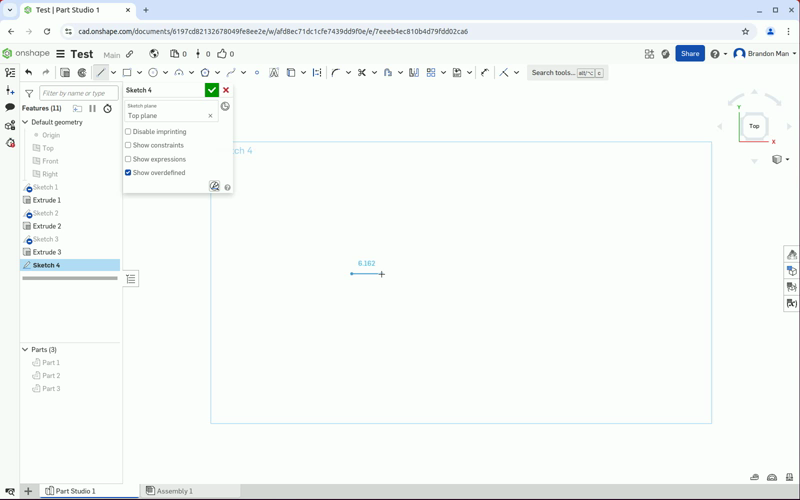
mouse_move(361, 261)
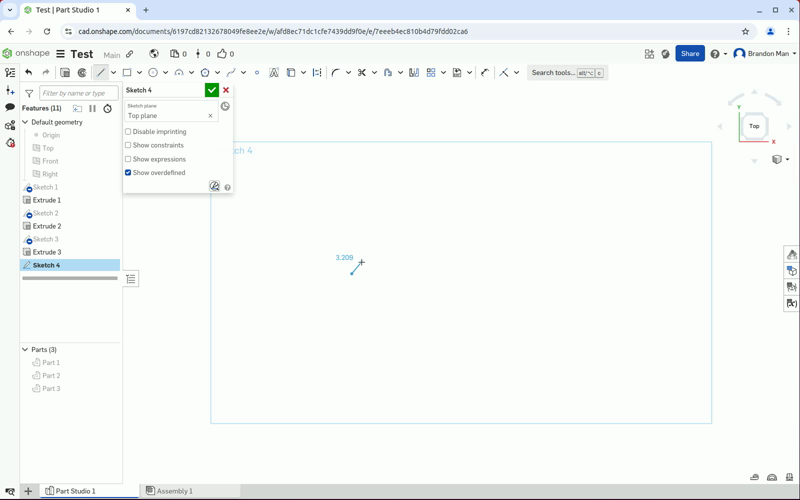
click(361, 261)
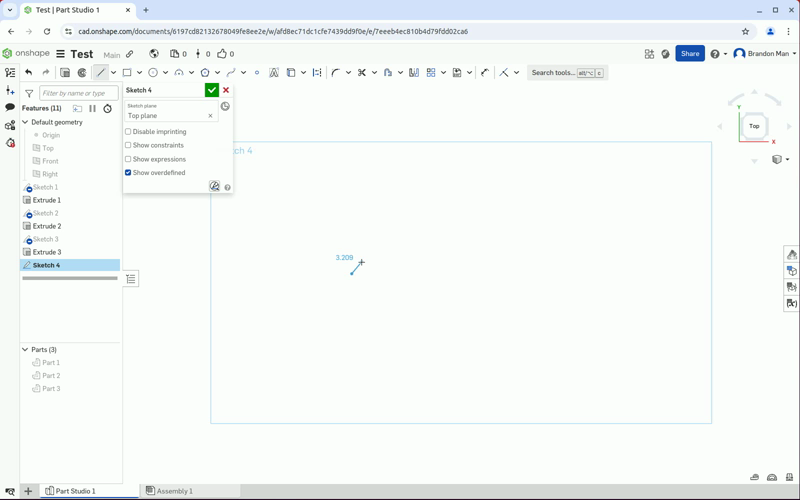
key_up(shift)
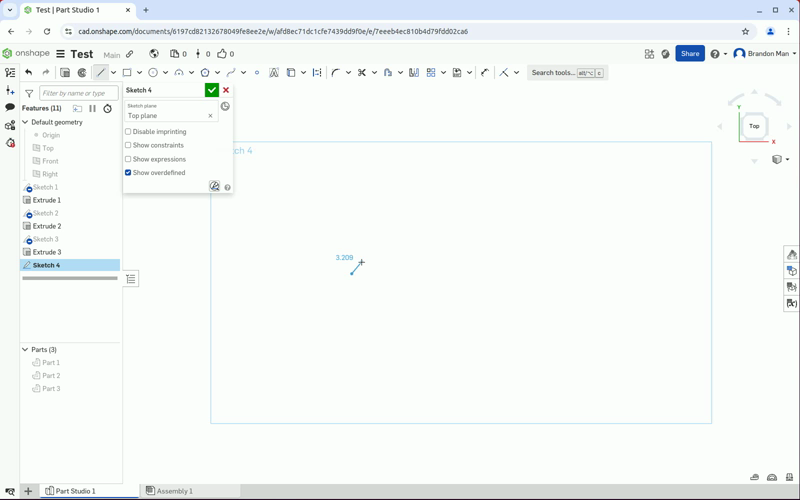
key_down(shift)
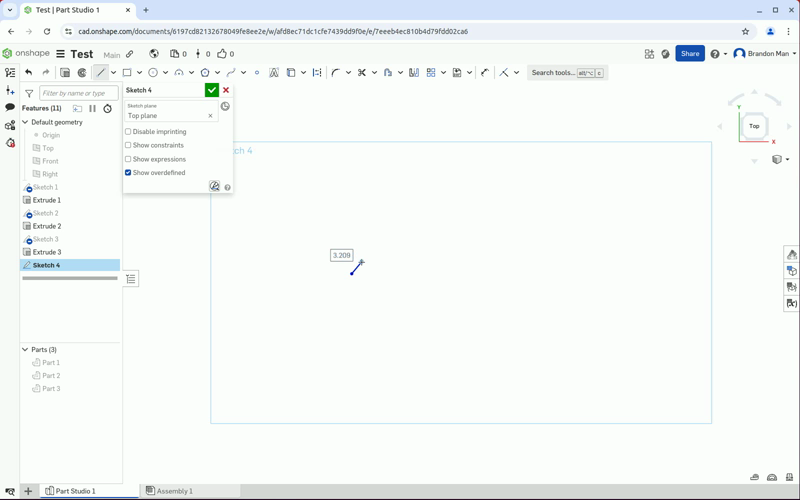
mouse_move(391, 261)
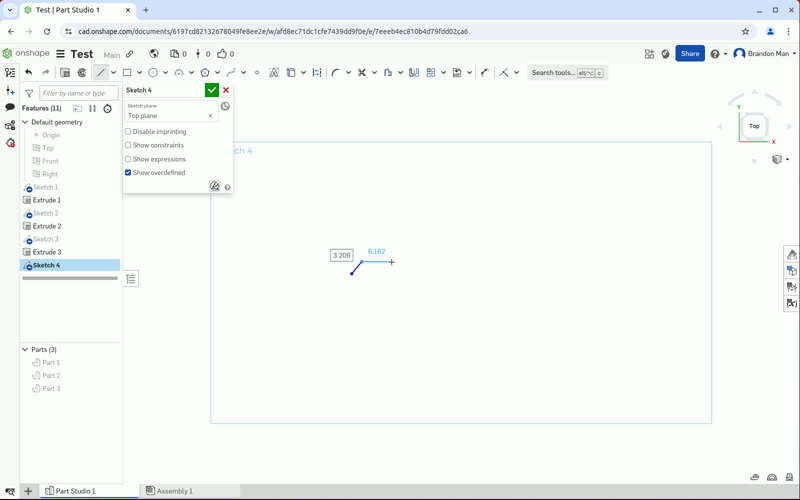
mouse_move(351, 249)
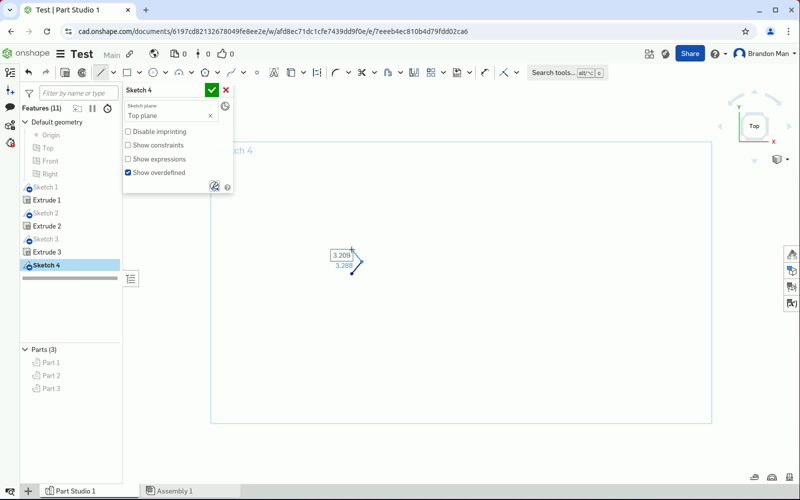
click(351, 249)
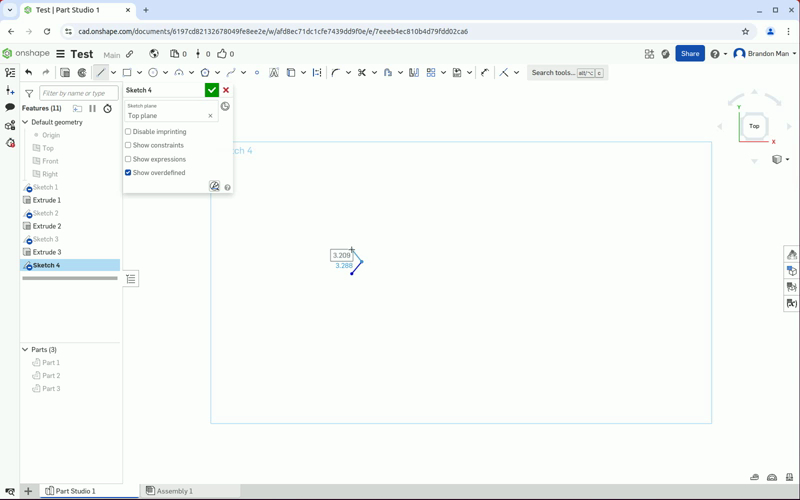
key_up(shift)
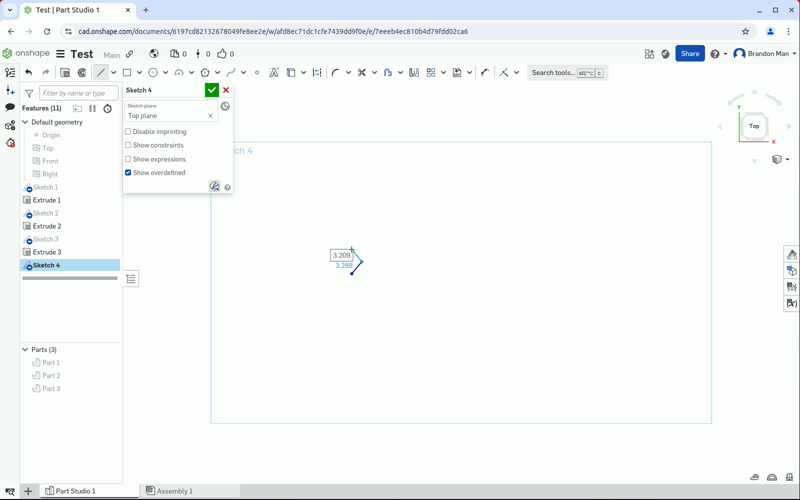
key(esc)
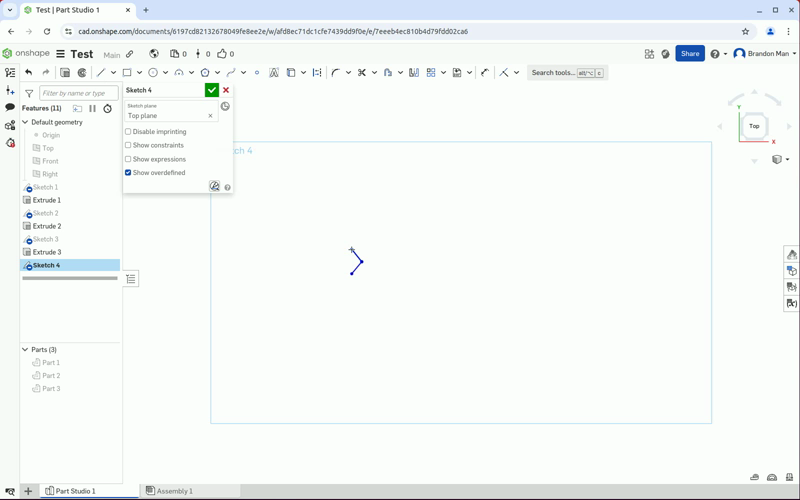
key(a)
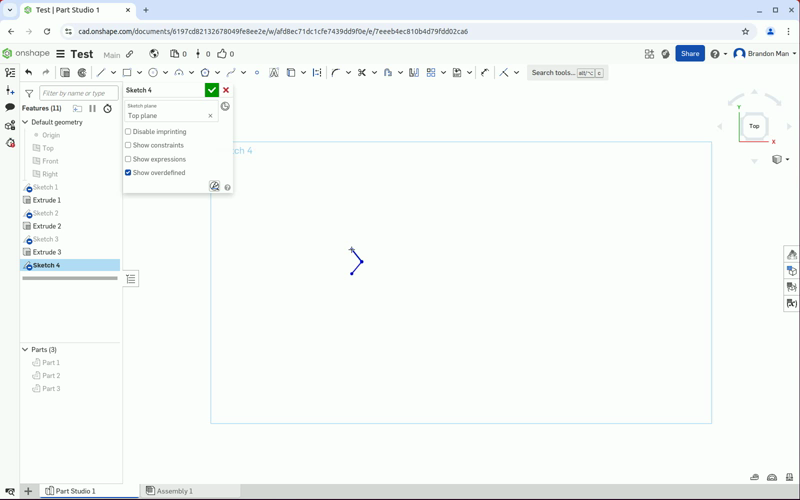
mouse_move(351, 249)
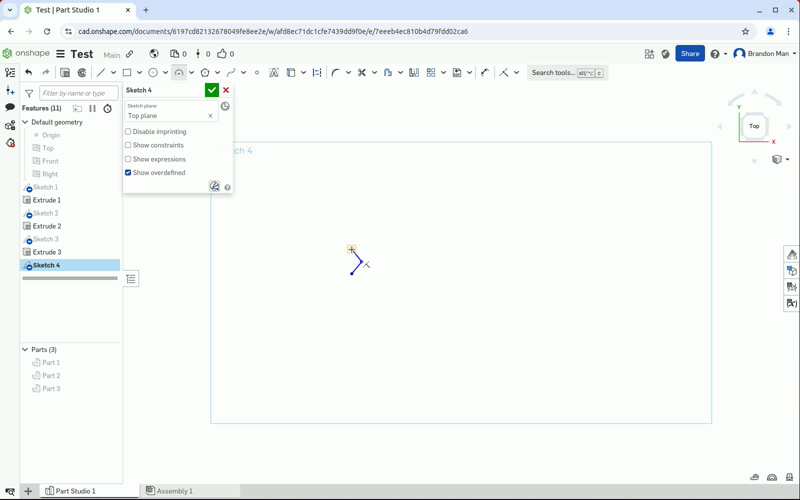
click(351, 249)
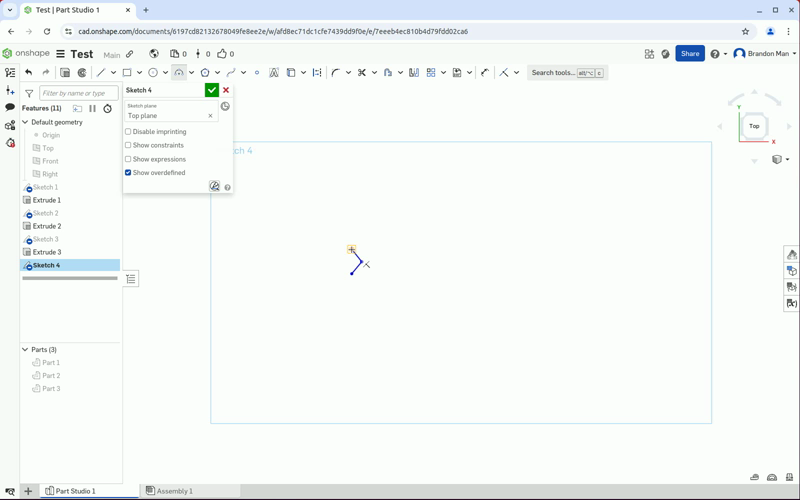
mouse_move(351, 273)
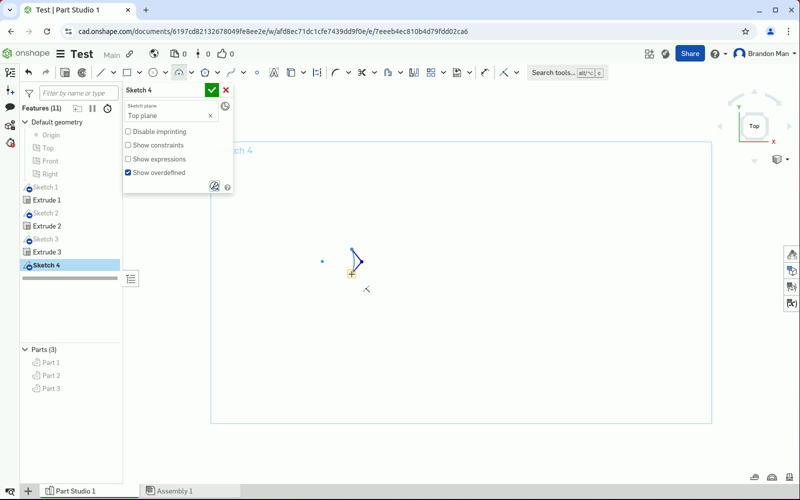
click(351, 273)
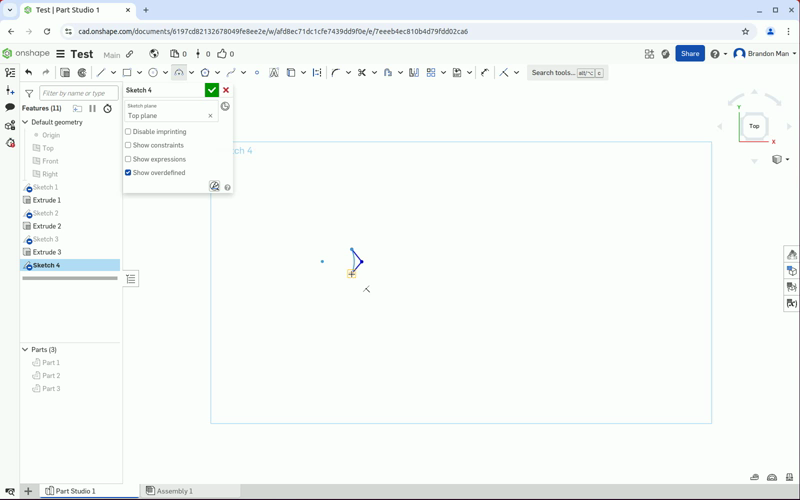
key_down(shift)
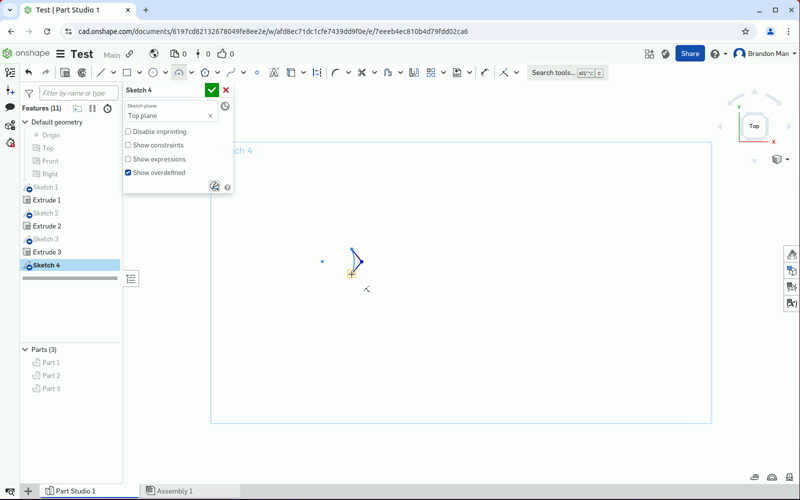
mouse_move(348, 261)
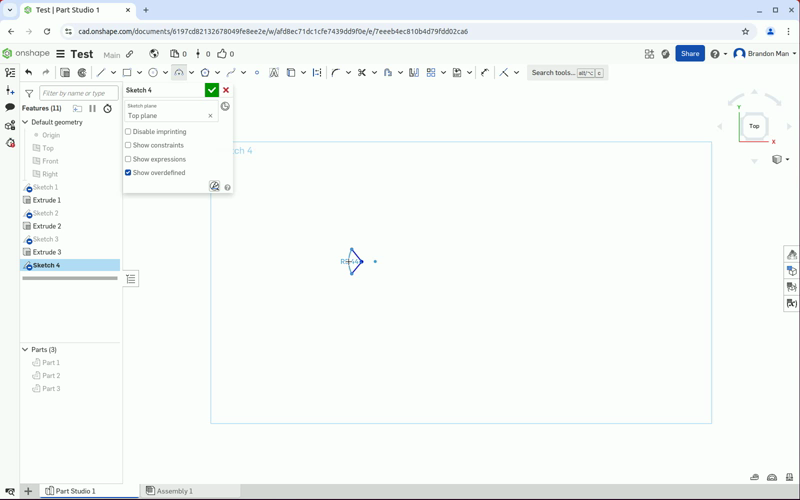
click(348, 261)
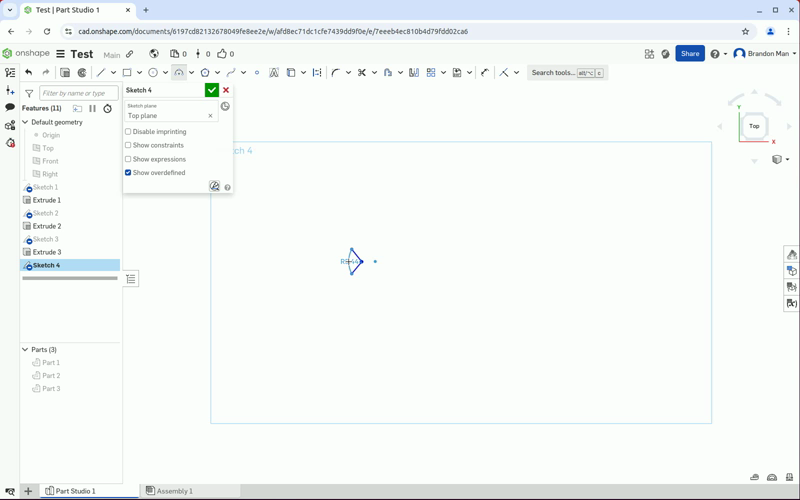
key_up(shift)
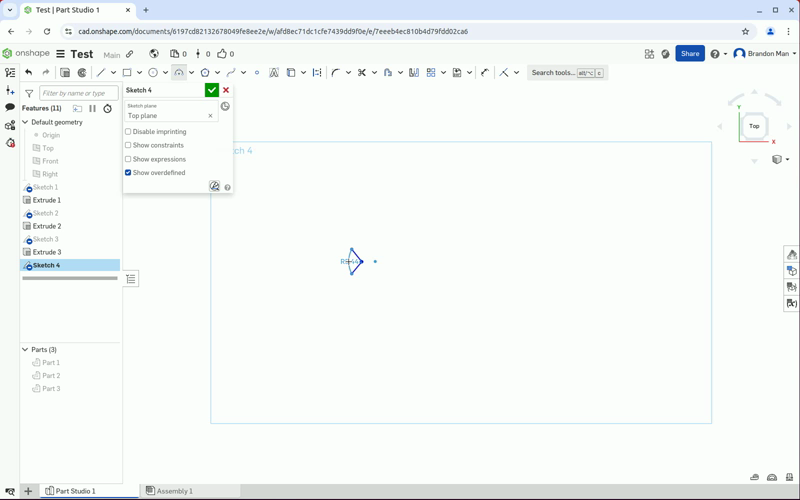
key(esc)
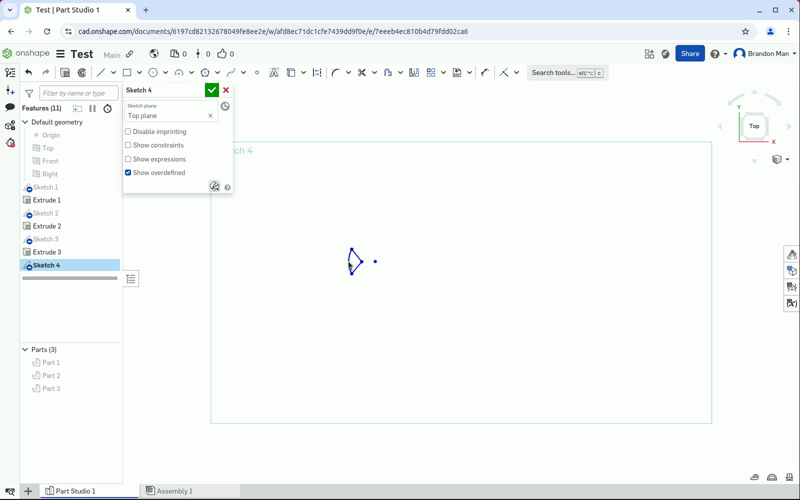
mouse_move(358, 259)
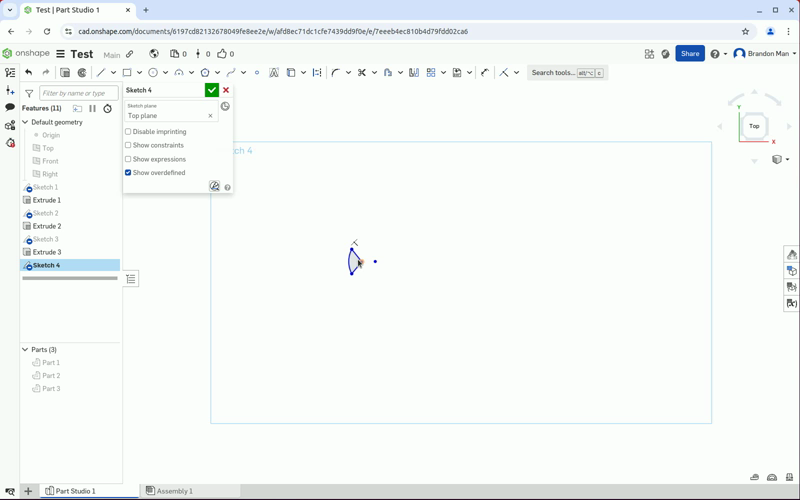
scroll(6)
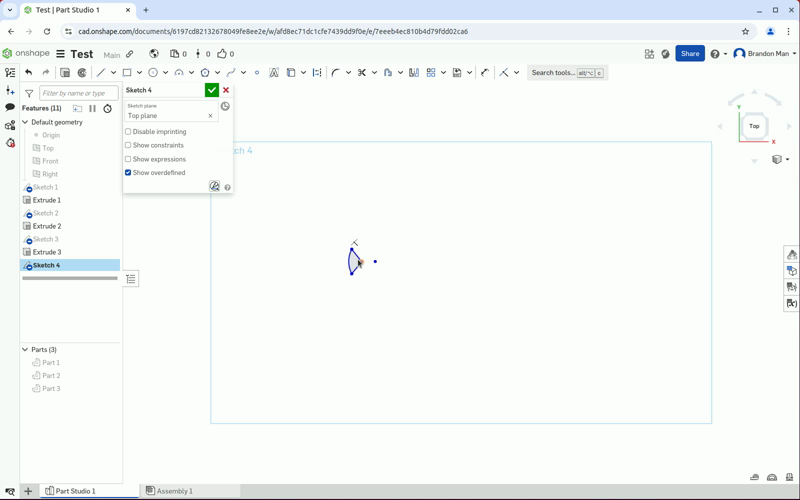
scroll(6)
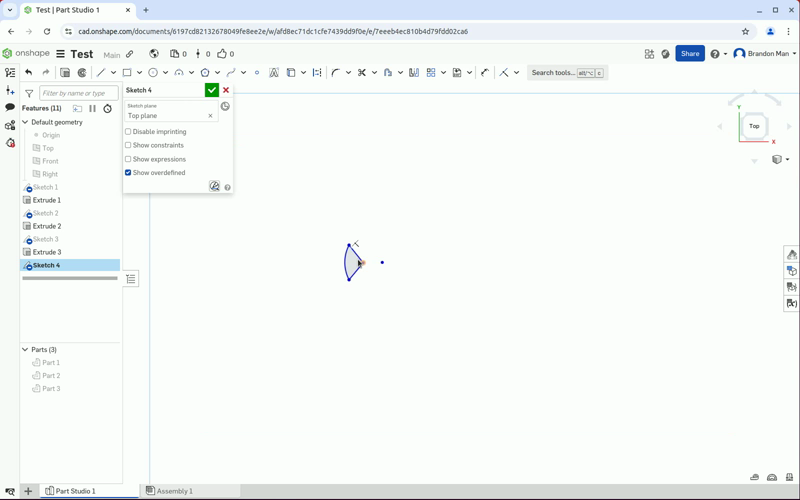
scroll(6)
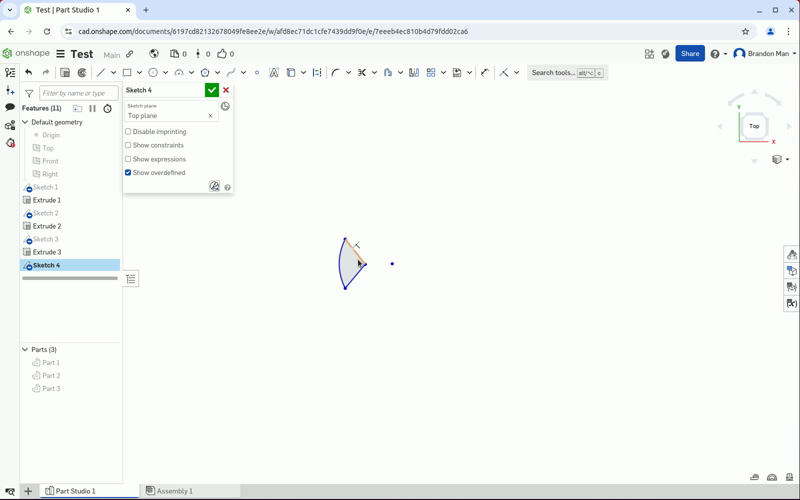
scroll(6)
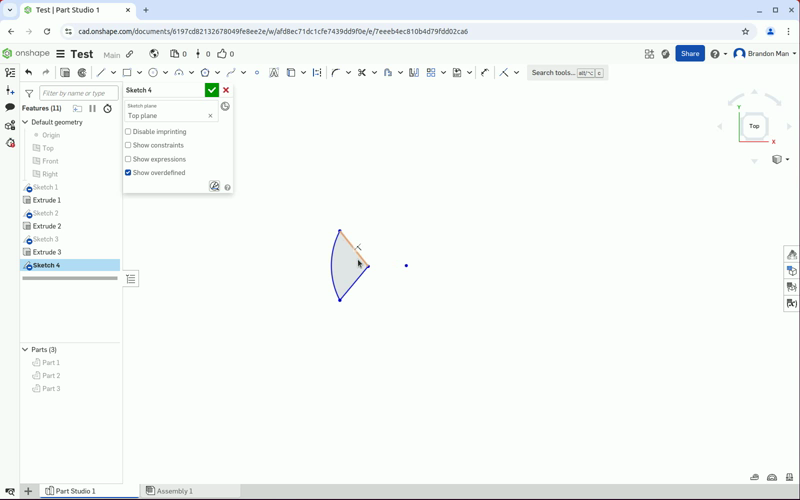
scroll(6)
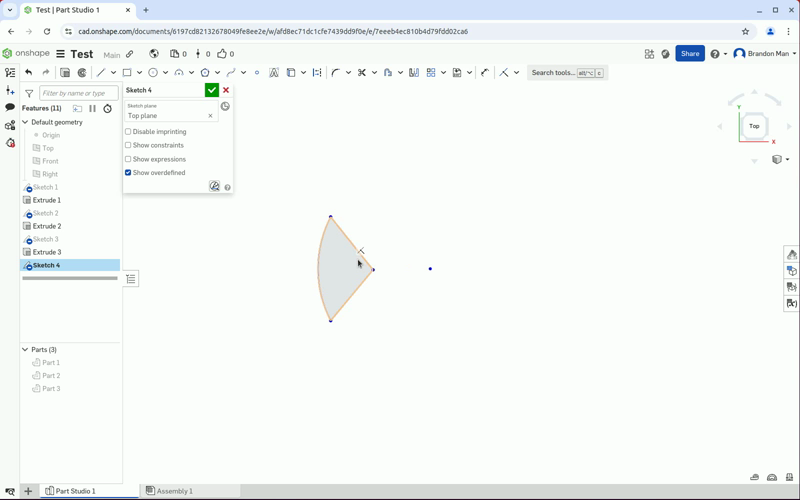
scroll(6)
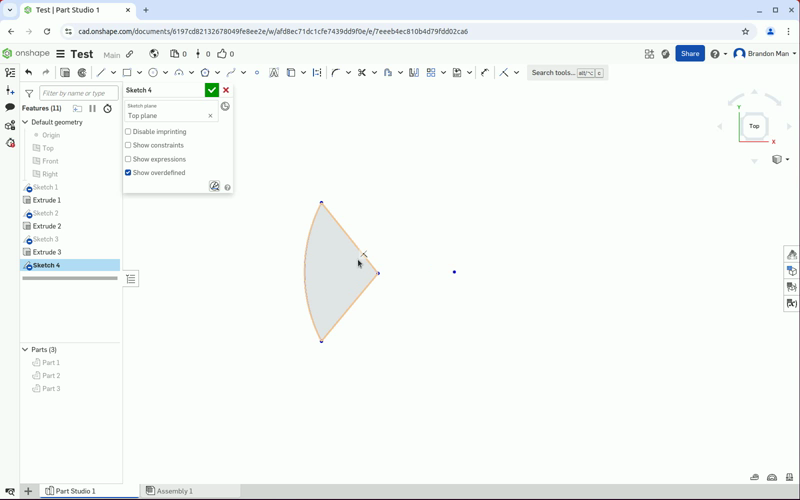
scroll(6)
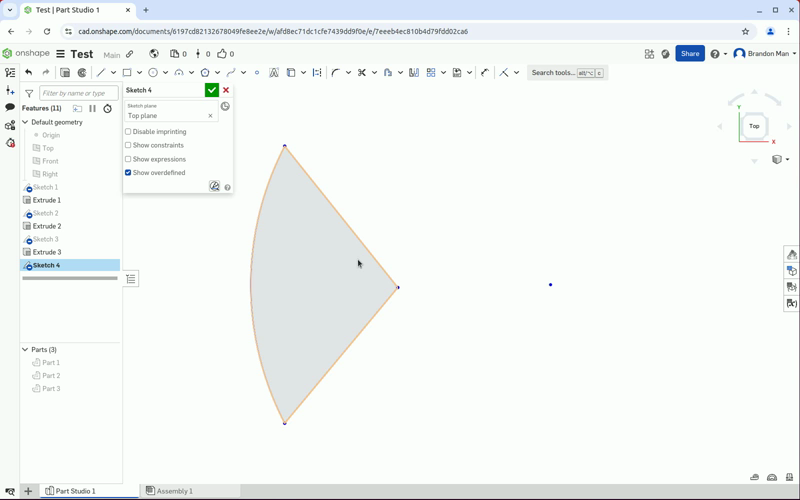
click(358, 259)
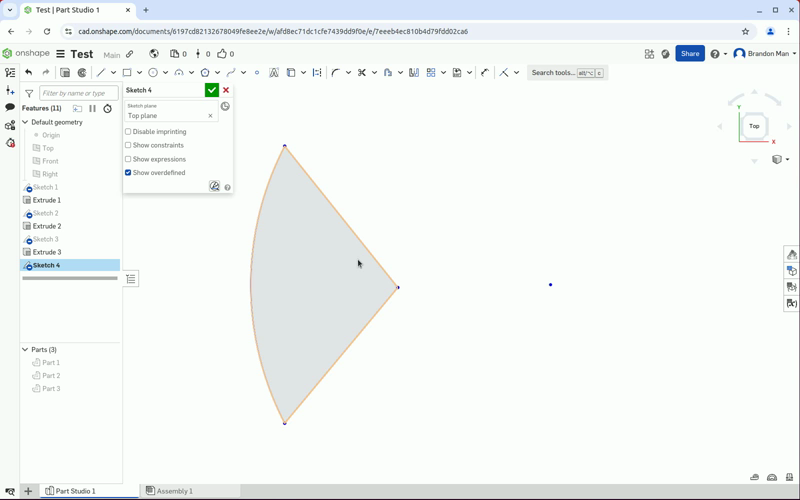
scroll(-6)
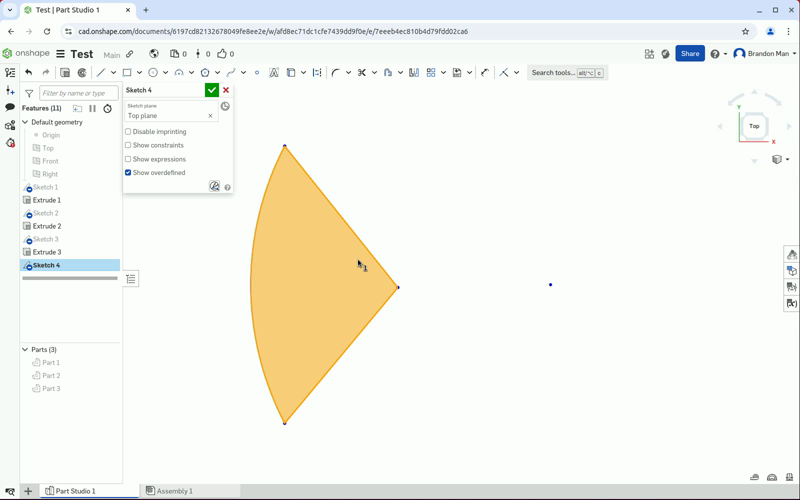
scroll(-6)
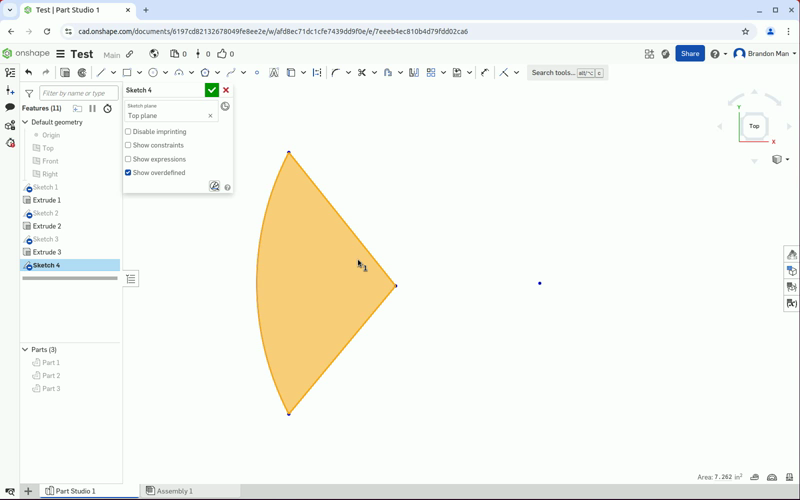
scroll(-6)
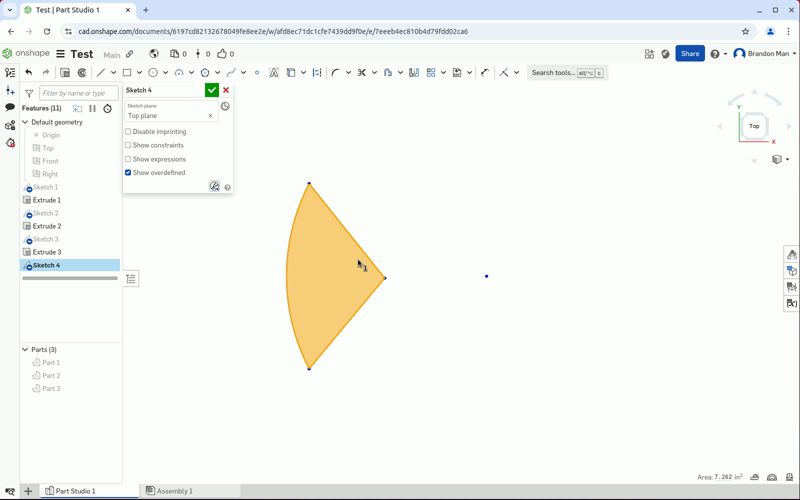
scroll(-6)
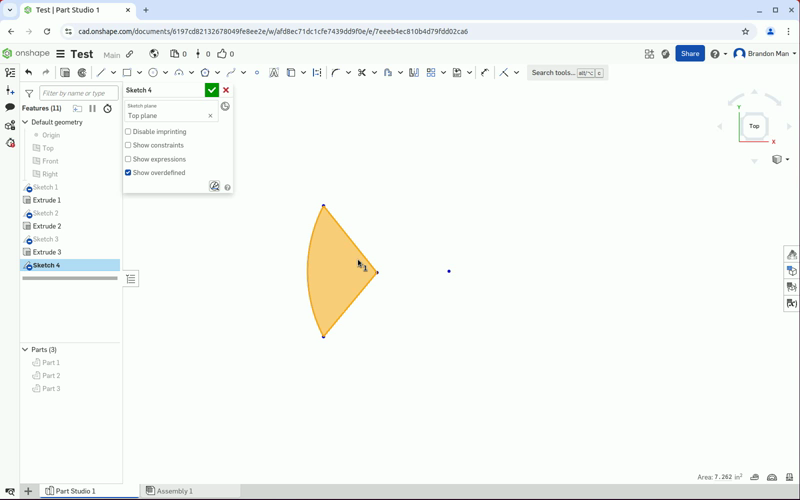
scroll(-6)
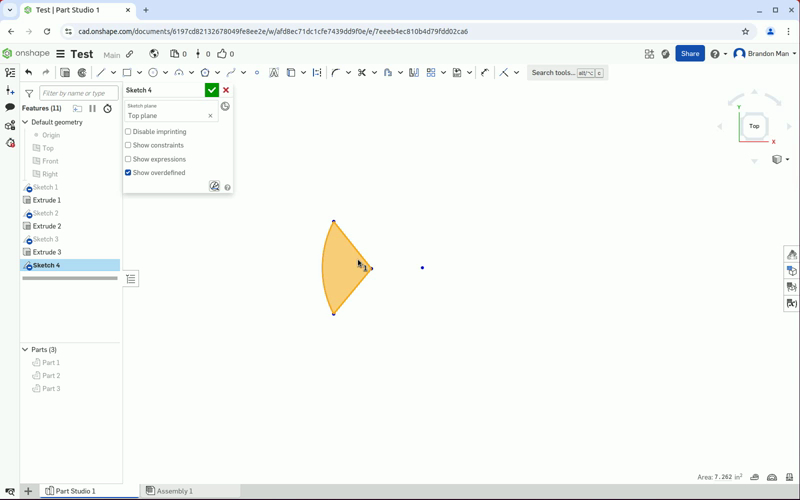
scroll(-6)
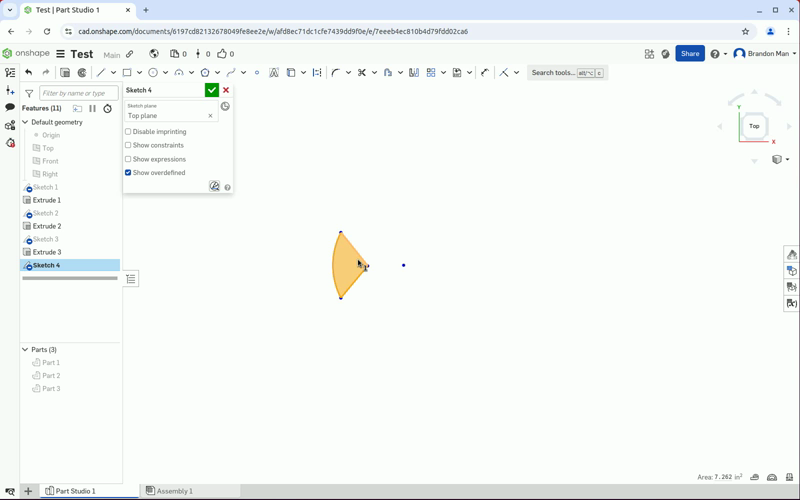
scroll(-6)
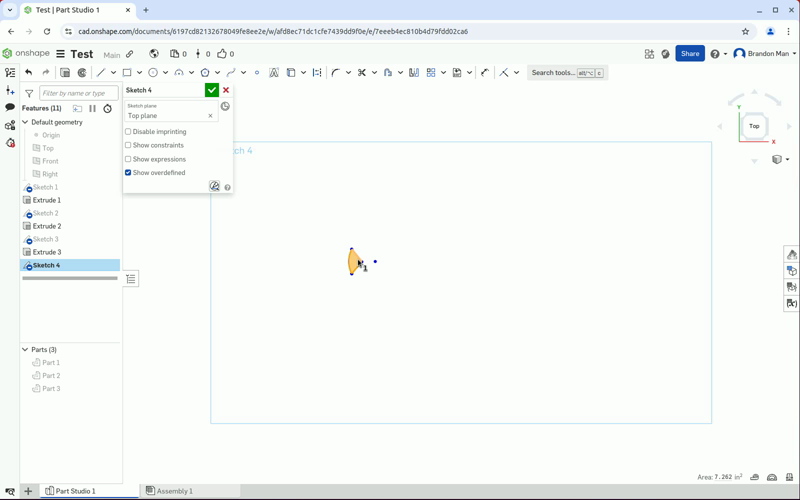
mouse_move(73, 352)
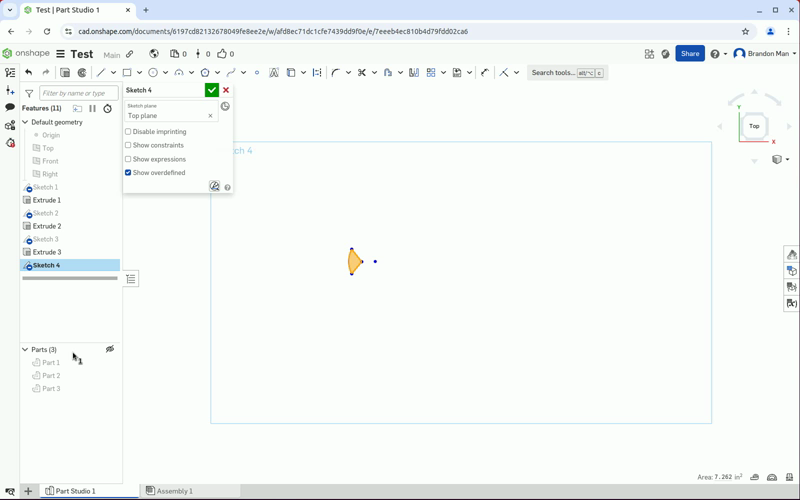
key(shift+y)
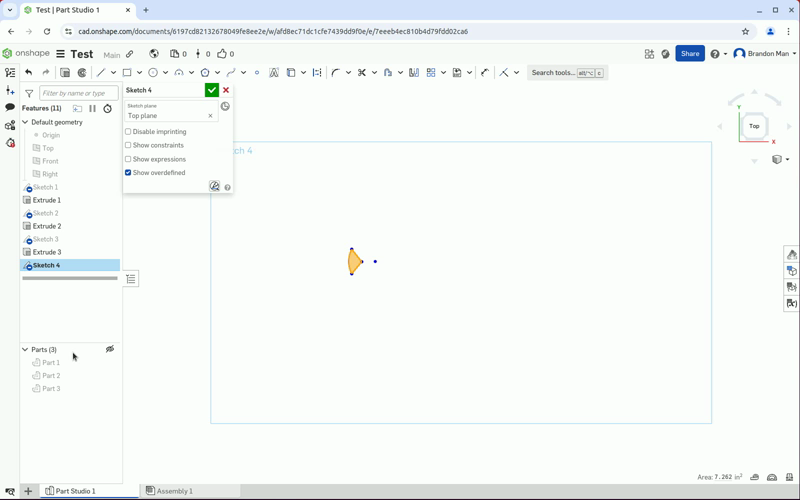
key(shift+e)
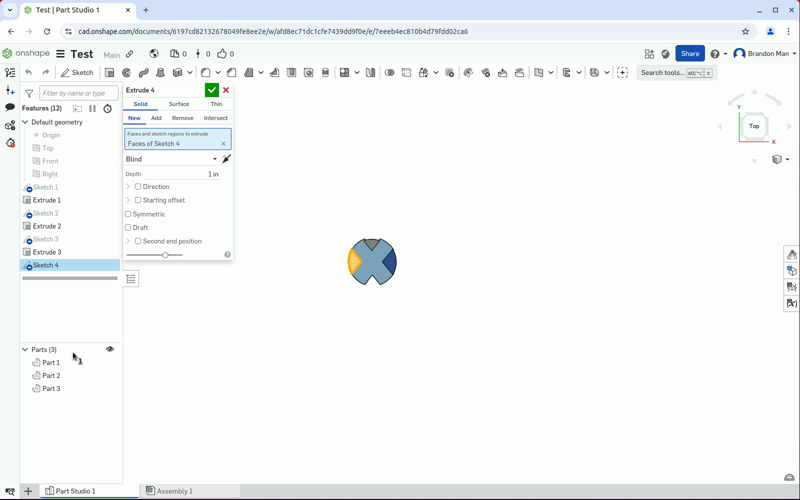
mouse_move(143, 106)
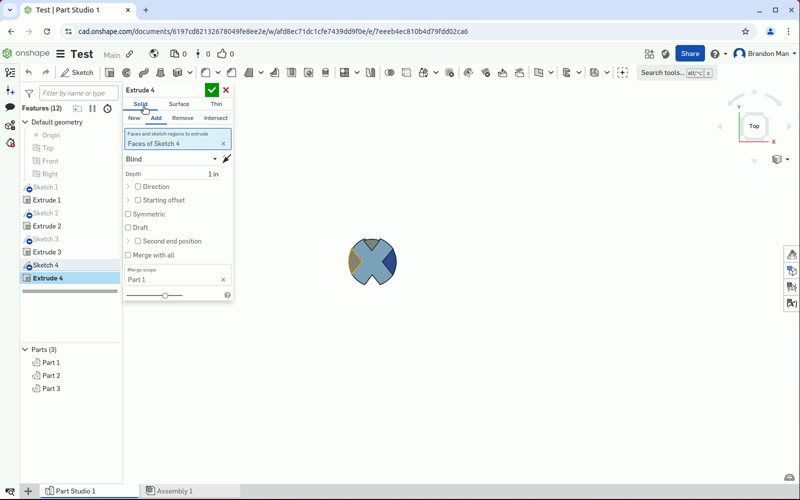
click(143, 106)
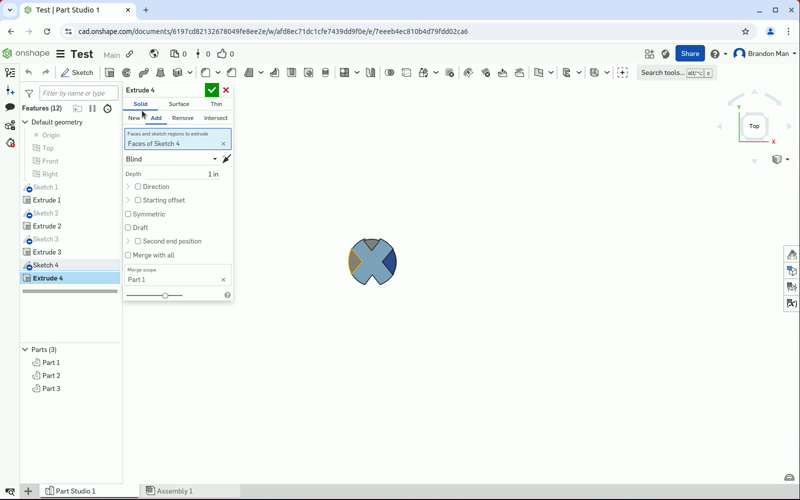
mouse_move(137, 120)
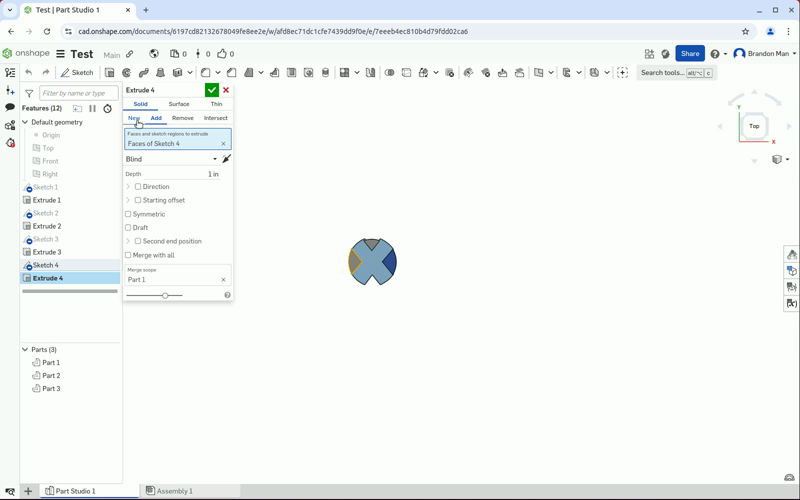
click(137, 120)
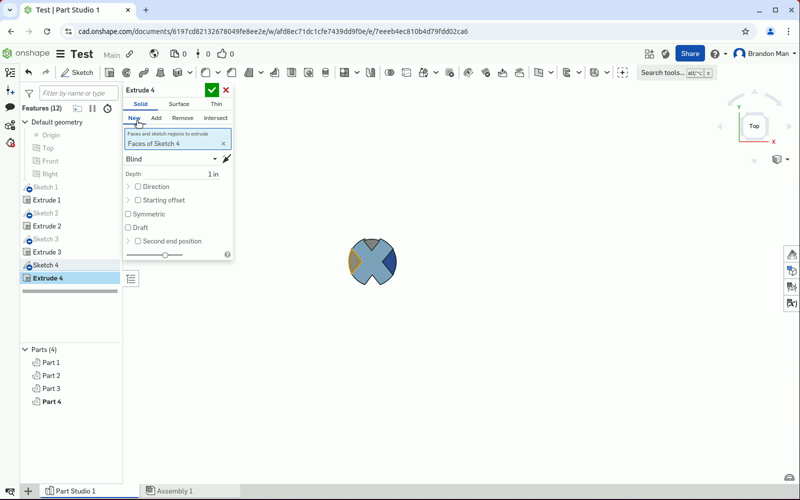
key(tab, 4)
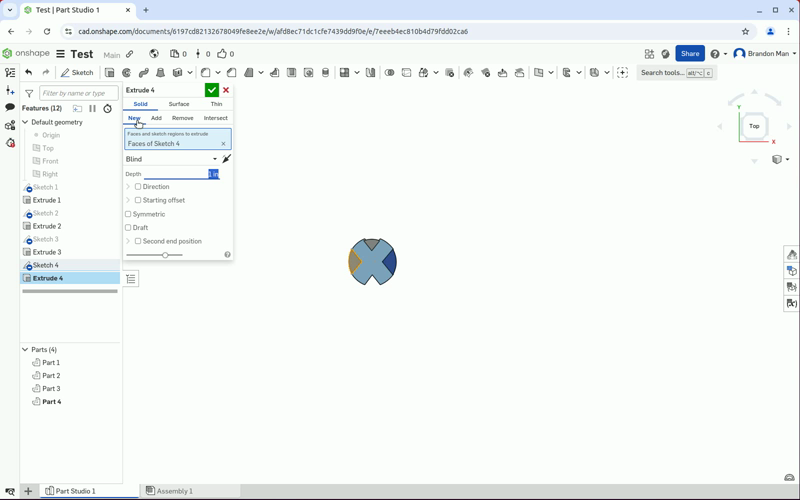
text(2.407)
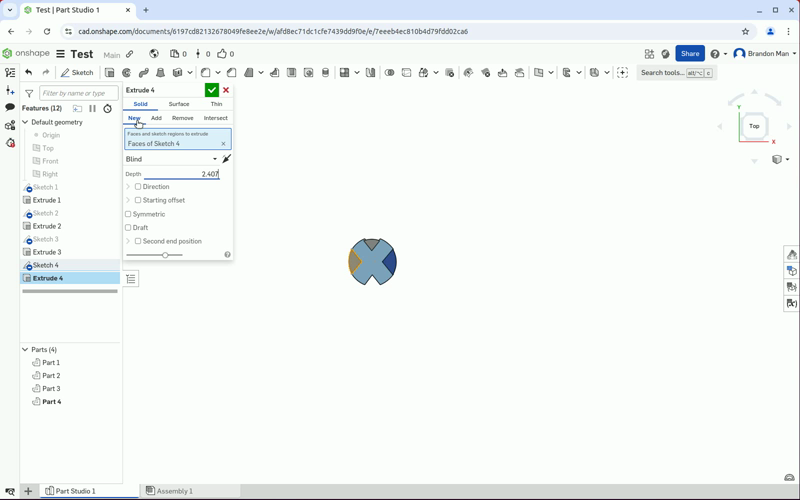
key(enter)
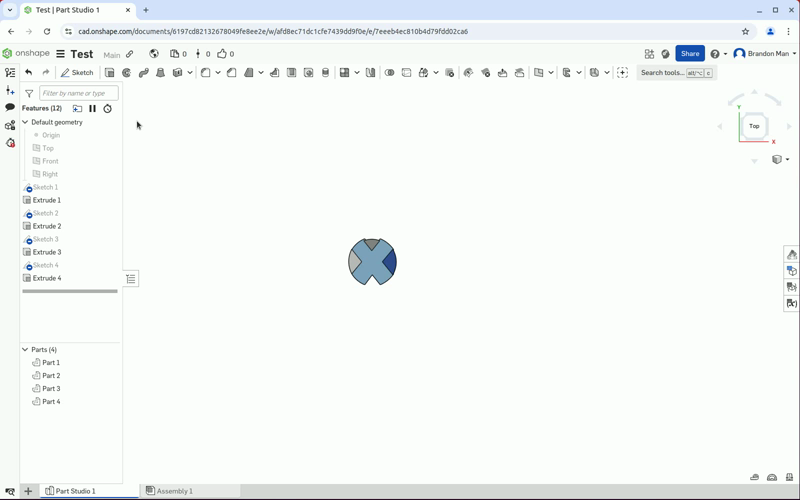
key(shift+h)
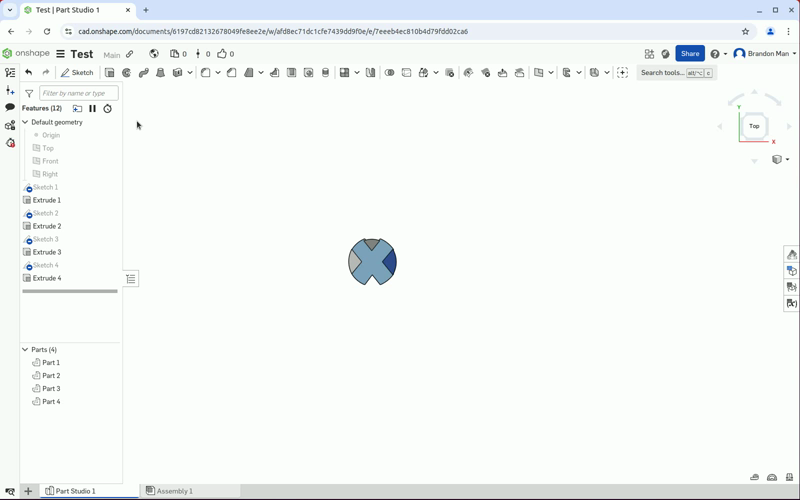
key(shift+h)
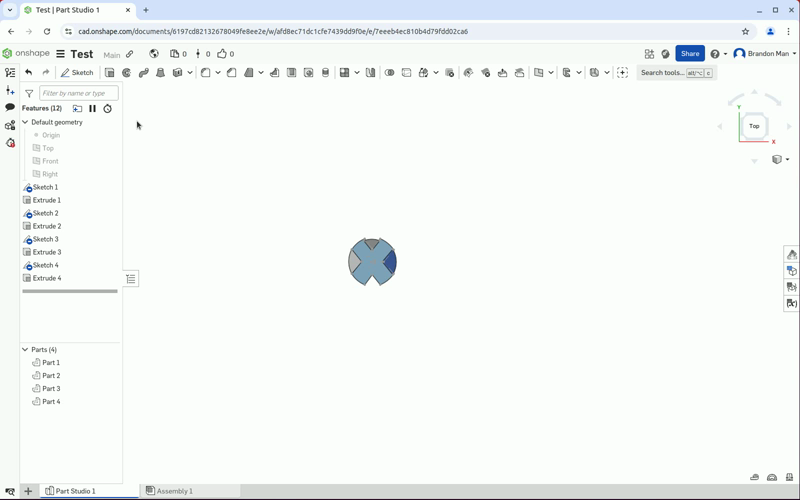
key(shift+7)
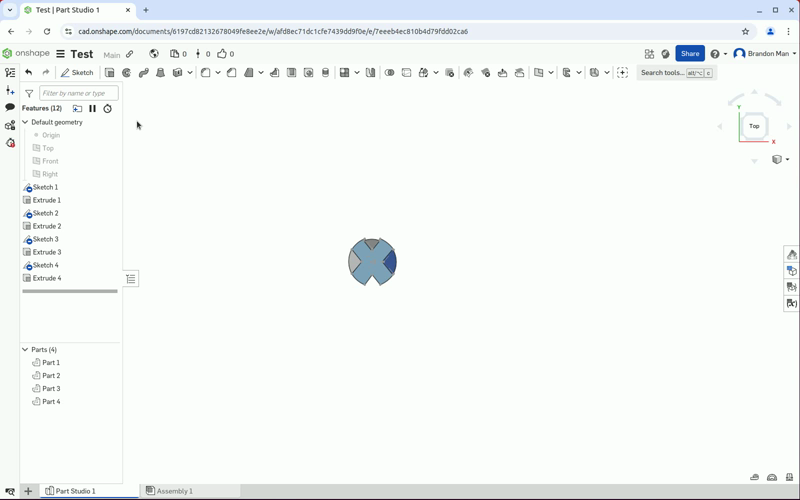
key(up, 3)
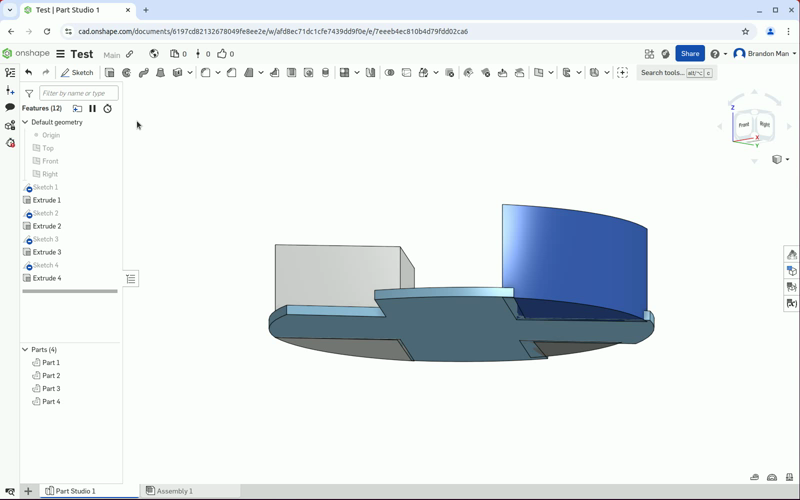
key(left, 3)
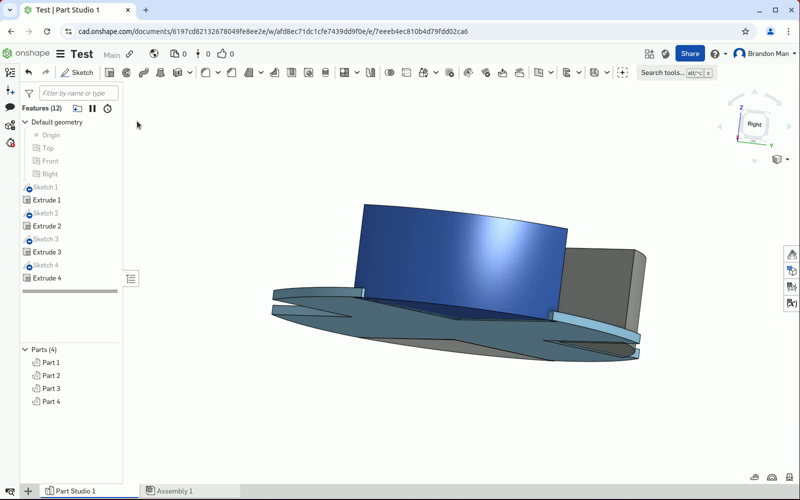
key(right, 3)
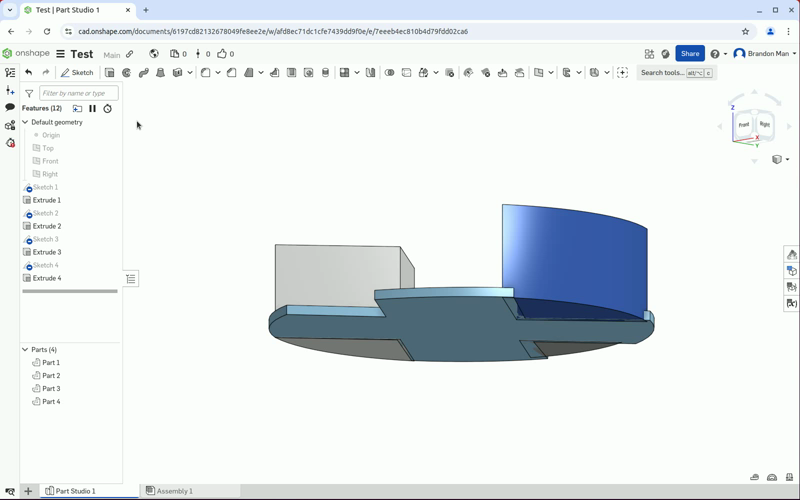
key(down, 3)
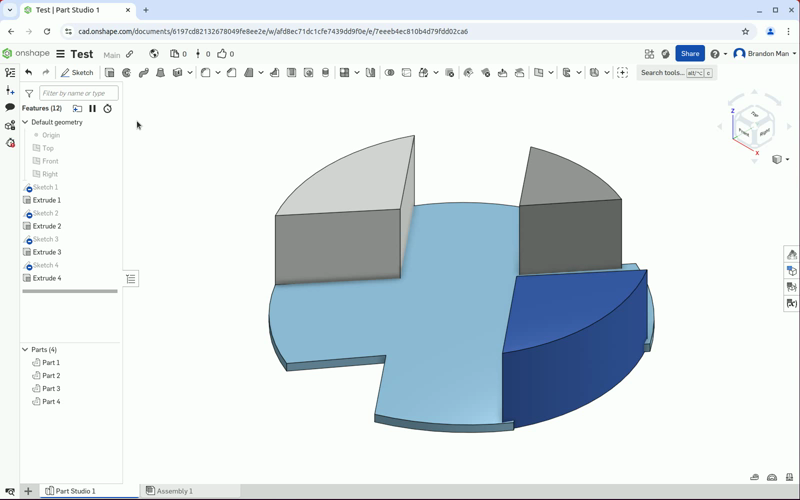
mouse_move(73, 189)
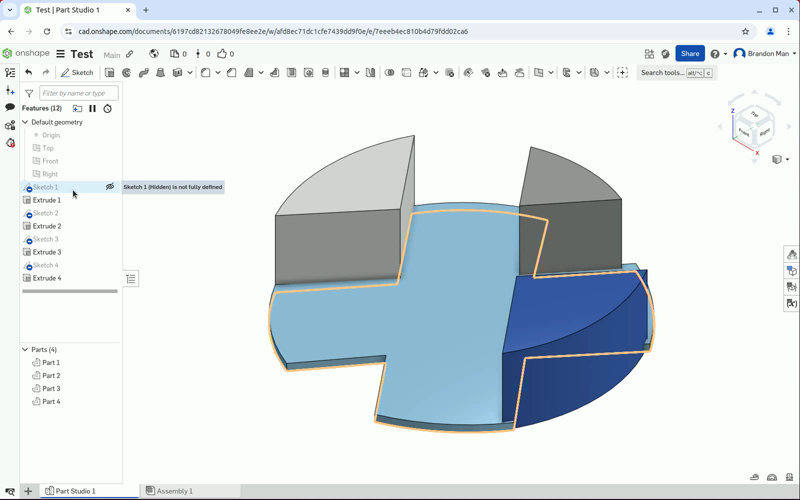
click(73, 189)